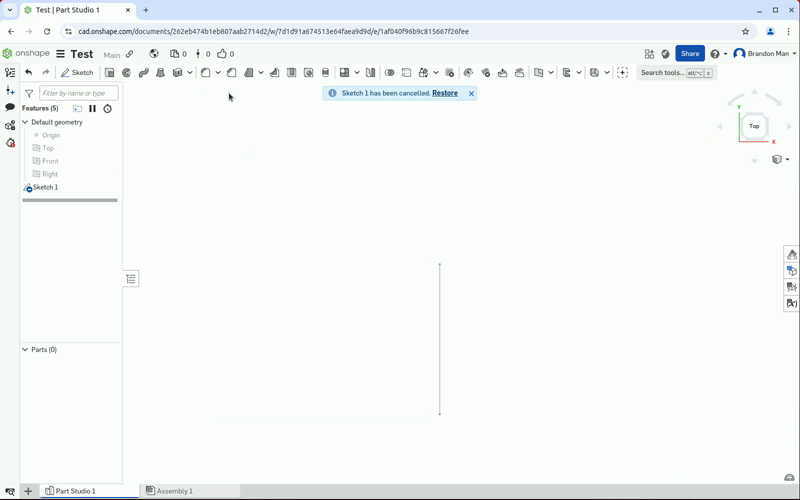
key(shift+h)
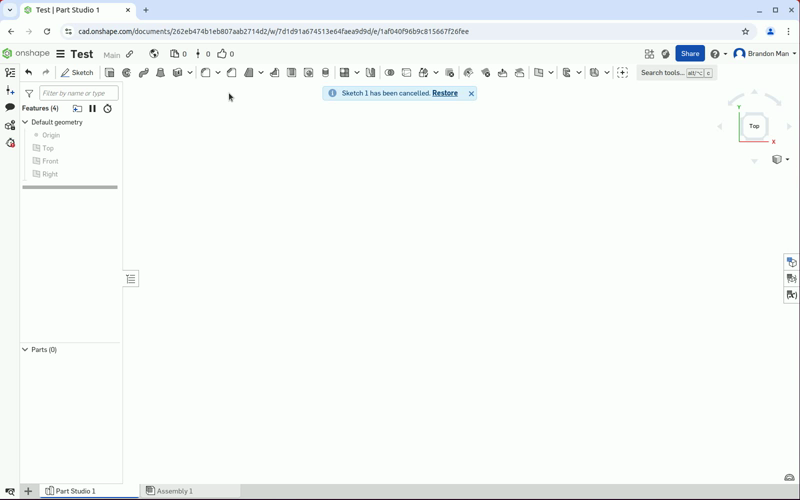
mouse_move(73, 352)
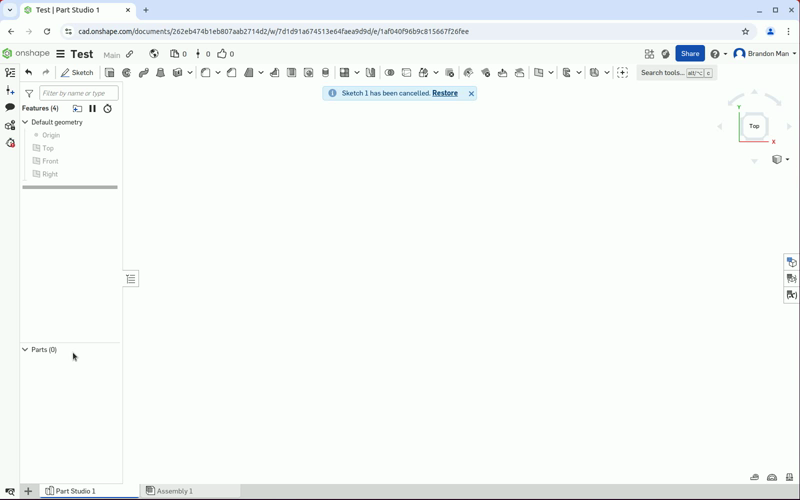
key(y)
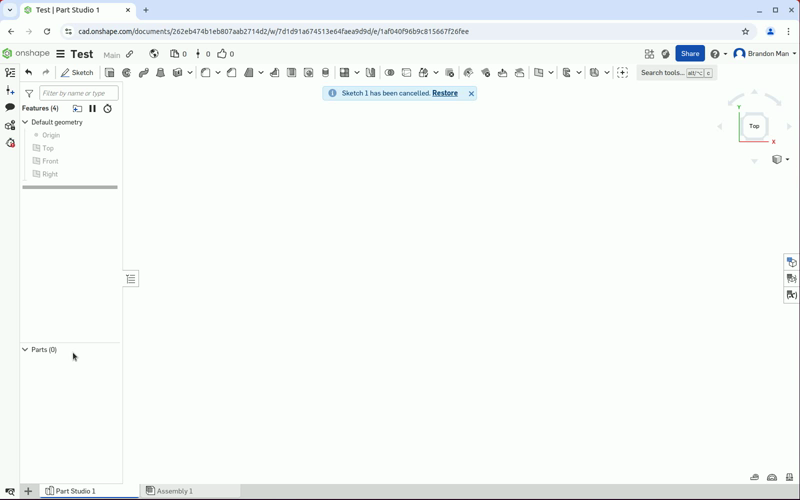
key(shift+p)
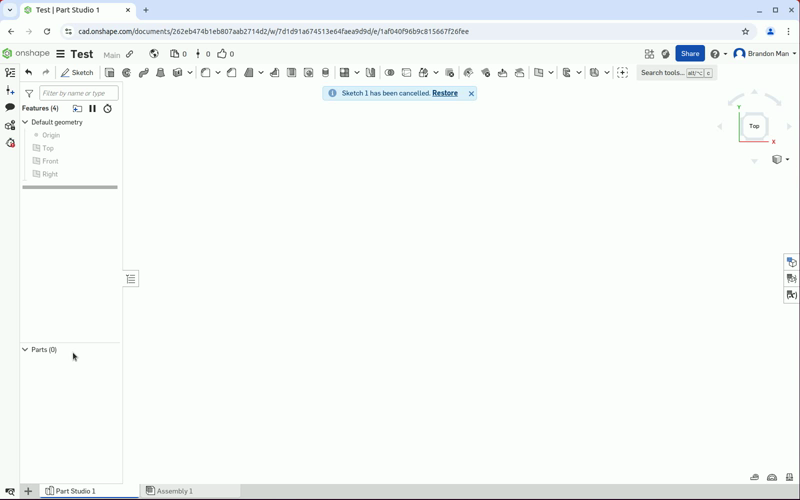
key(space)
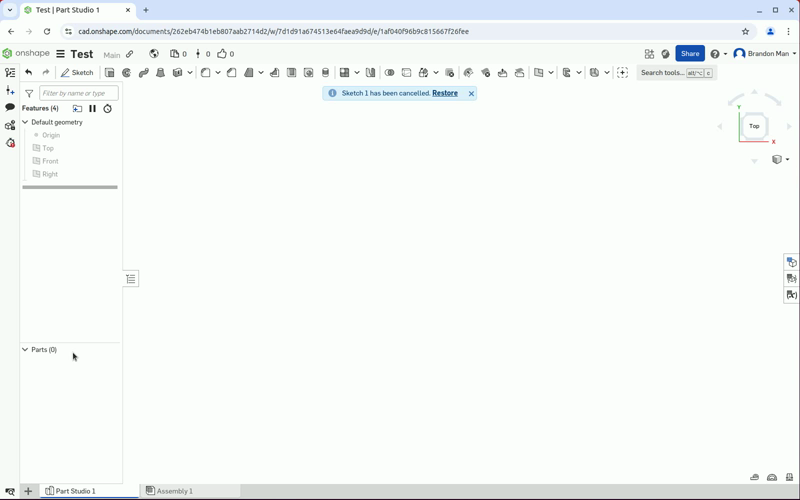
key_down(shift)
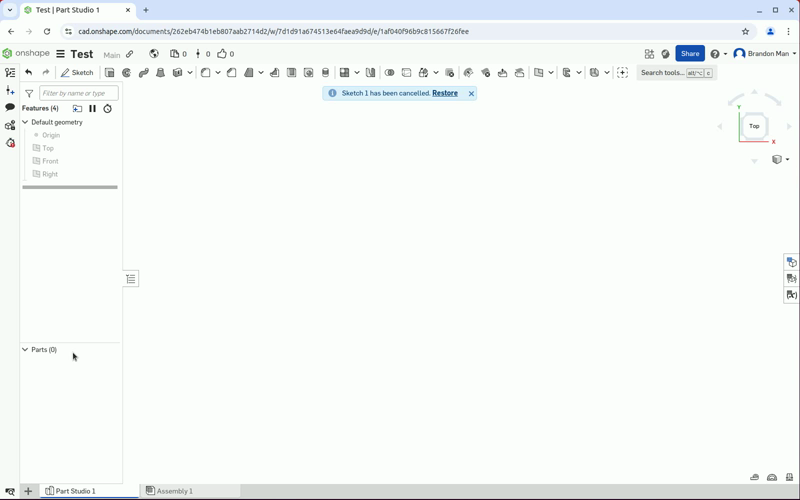
key(up)
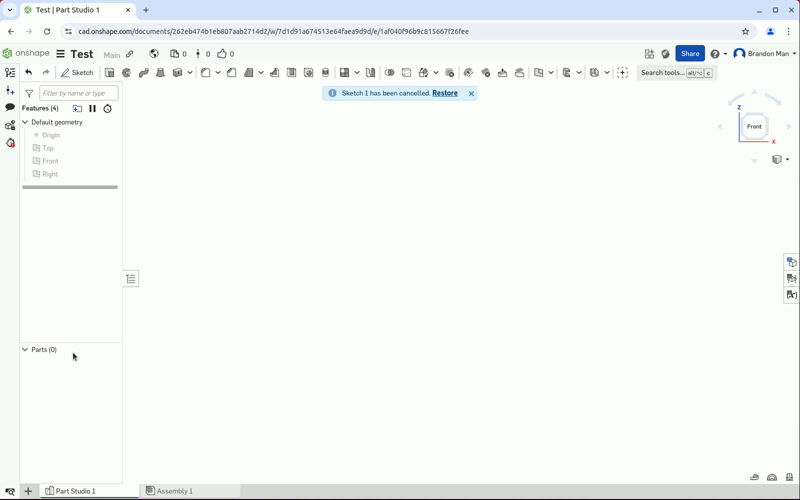
key_up(shift)
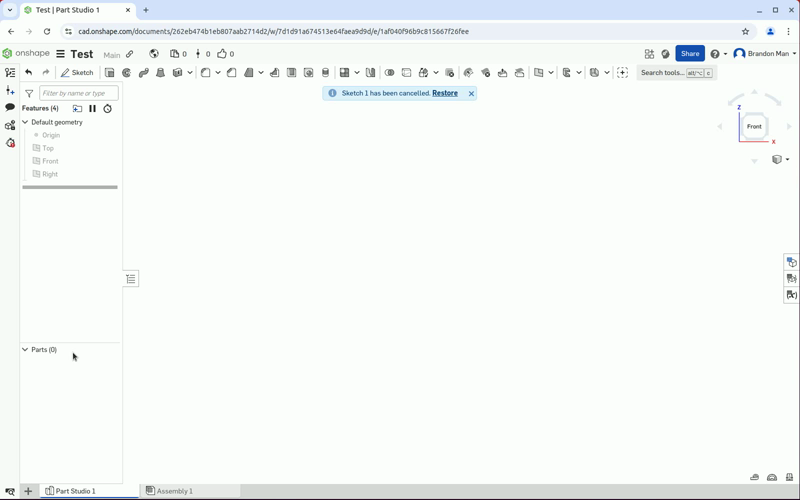
mouse_move(73, 352)
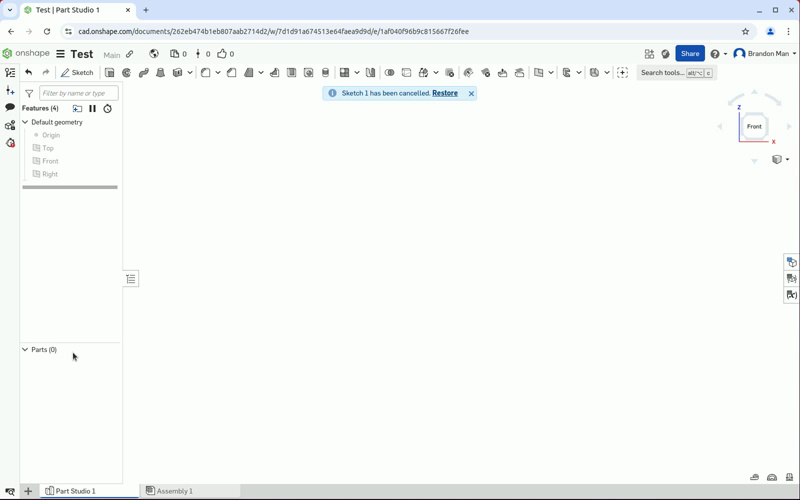
key(shift+y)
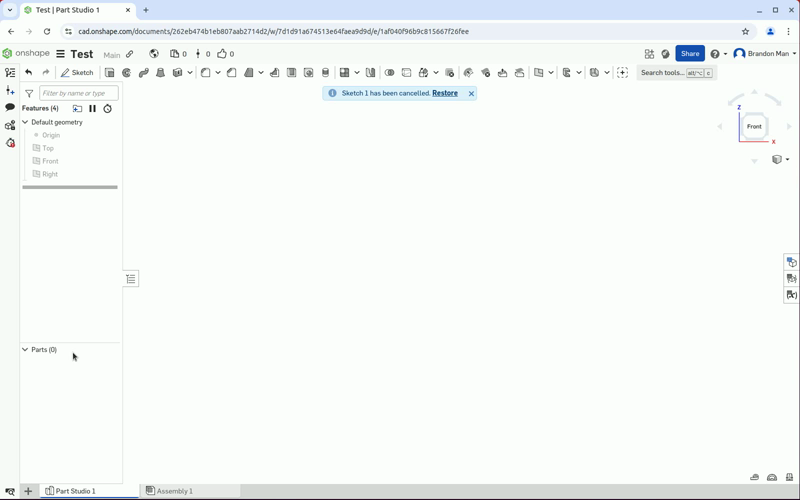
key(shift+s)
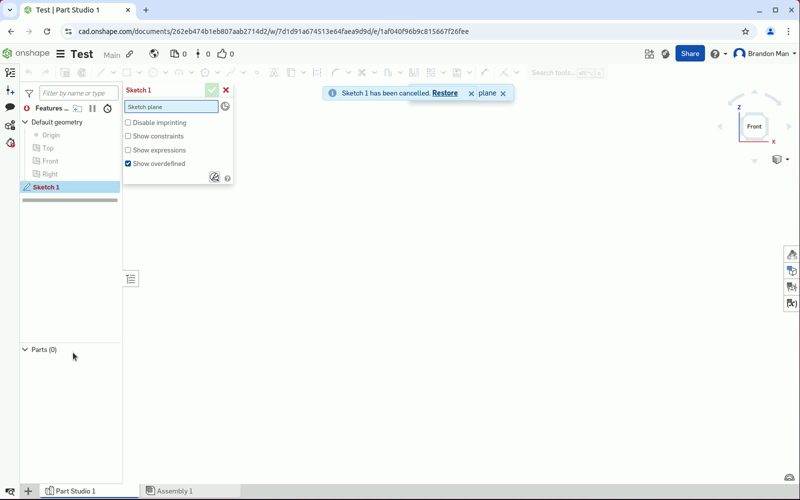
mouse_move(73, 163)
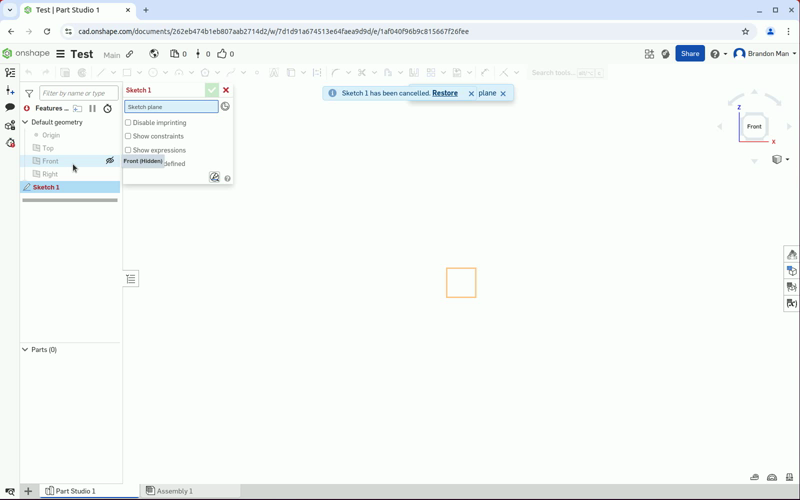
click(73, 163)
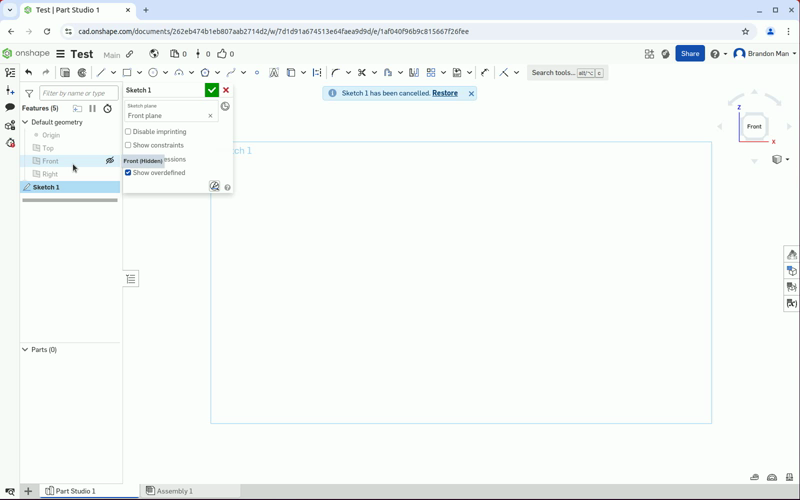
mouse_move(73, 352)
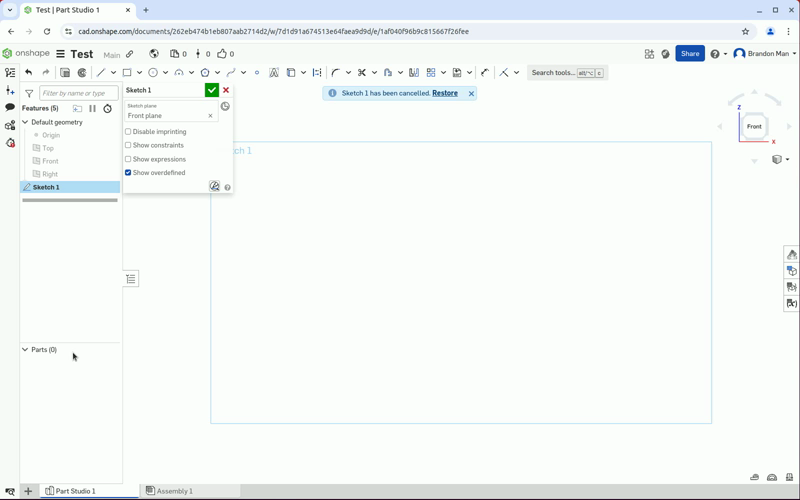
key(y)
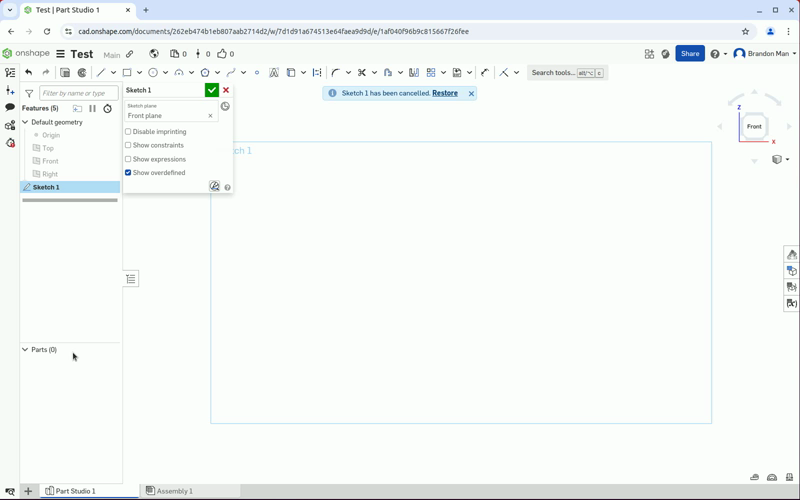
key(a)
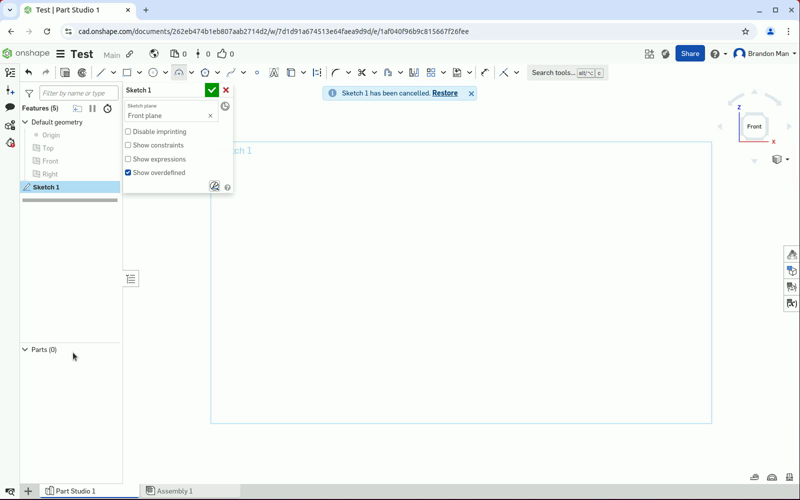
key_down(shift)
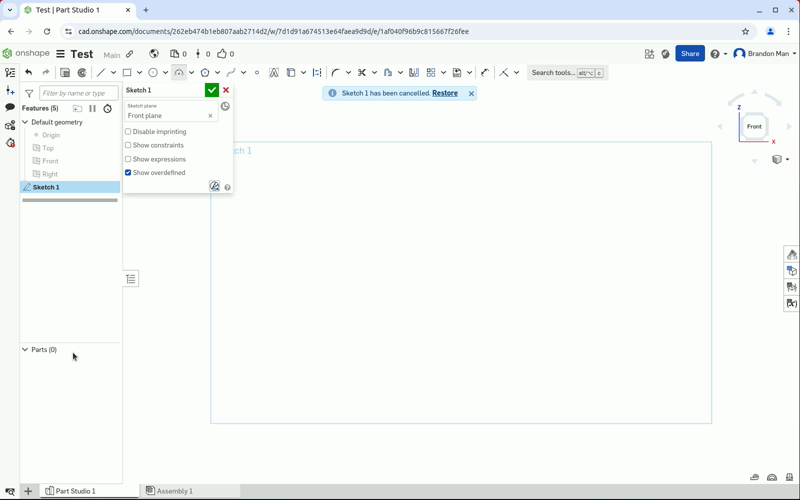
mouse_move(409, 319)
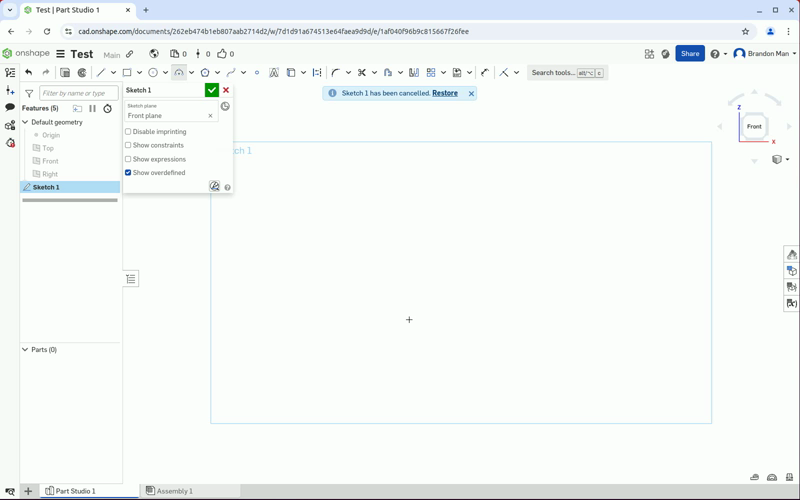
click(409, 319)
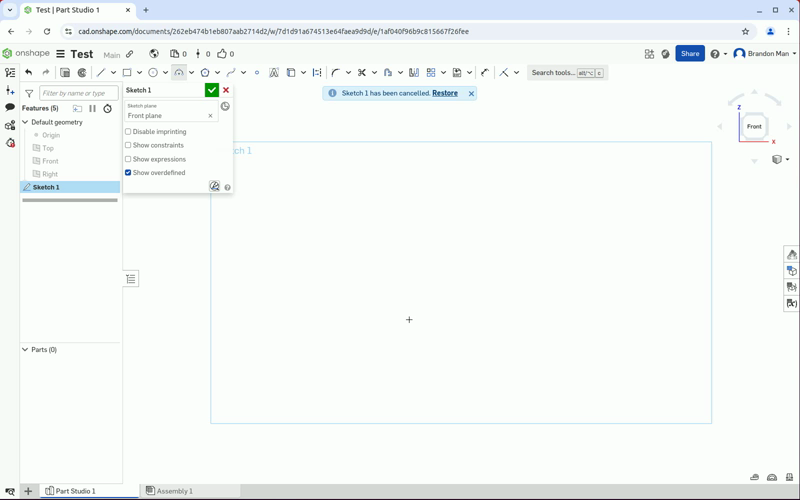
key_up(shift)
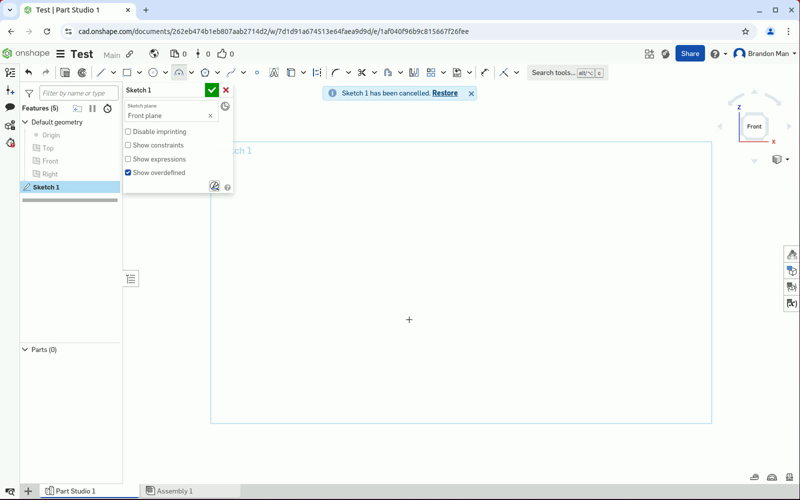
key_down(shift)
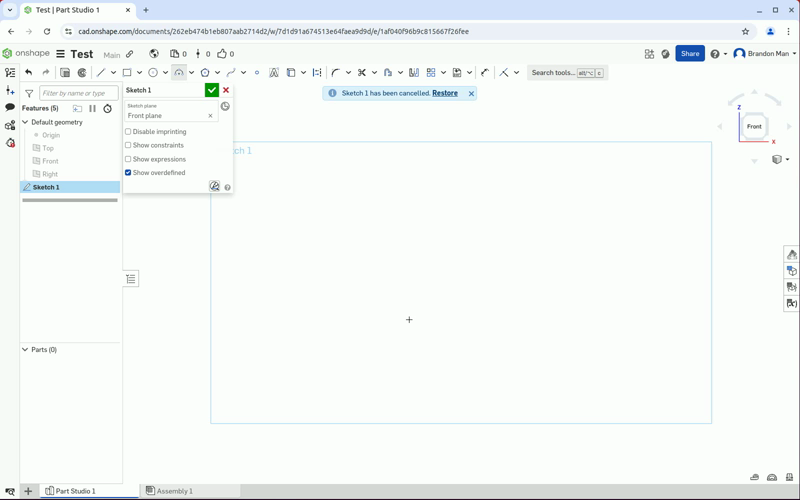
mouse_move(426, 326)
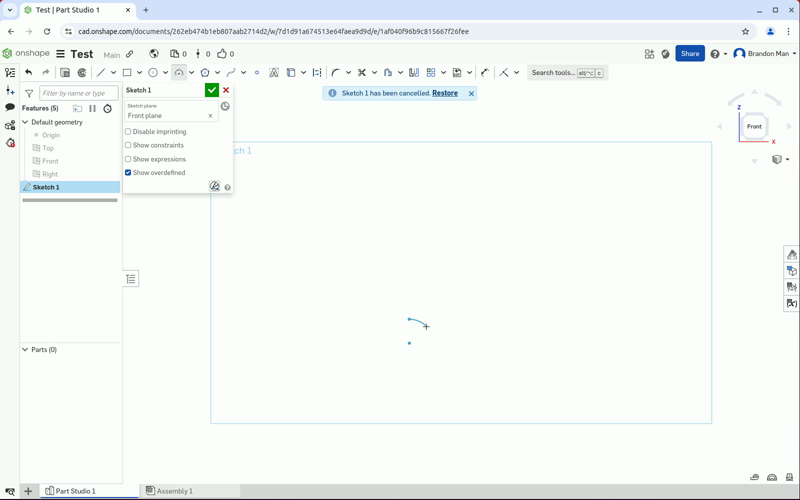
click(426, 326)
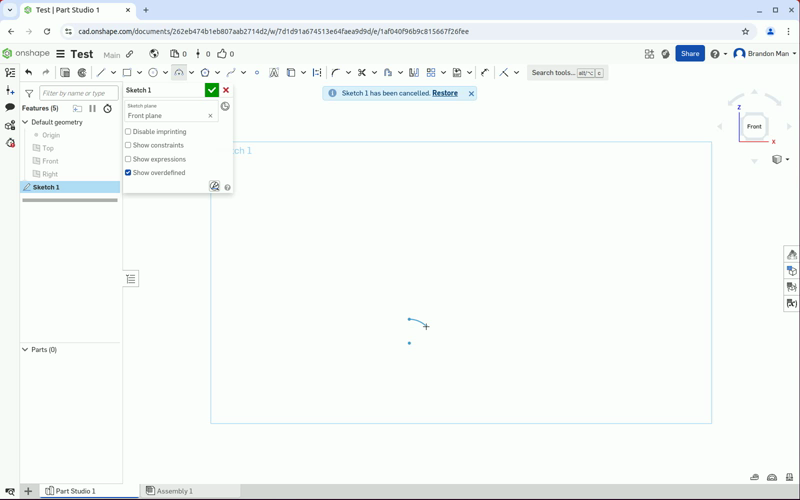
mouse_move(415, 328)
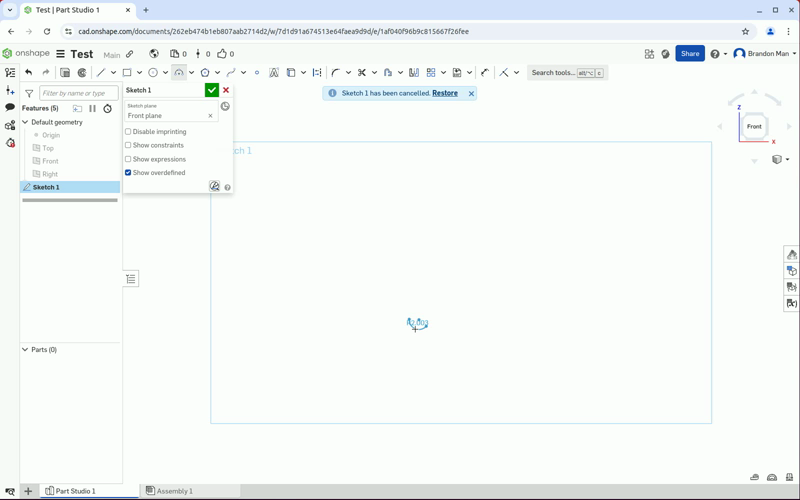
click(415, 328)
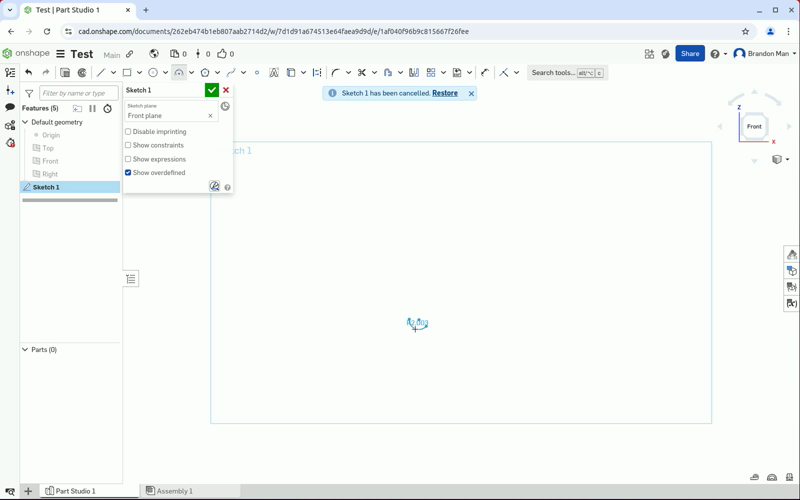
key_up(shift)
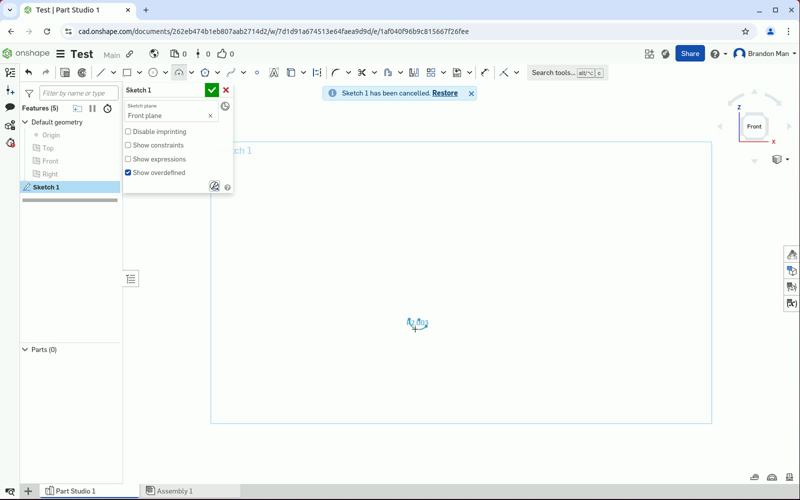
key(esc)
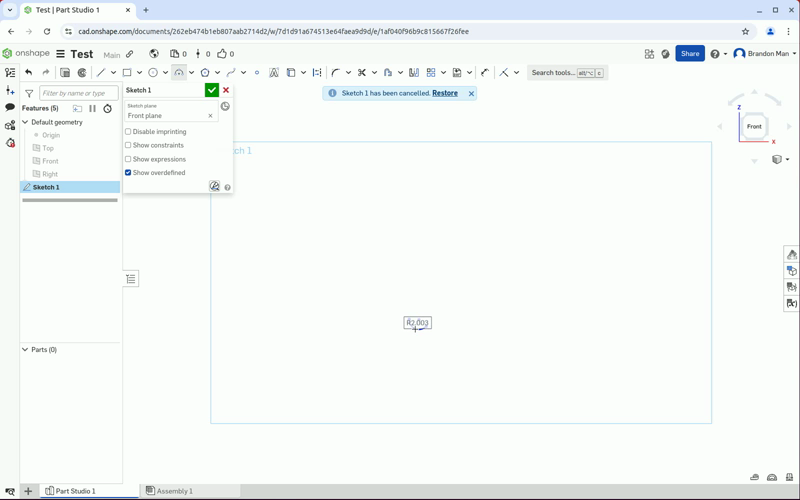
key(l)
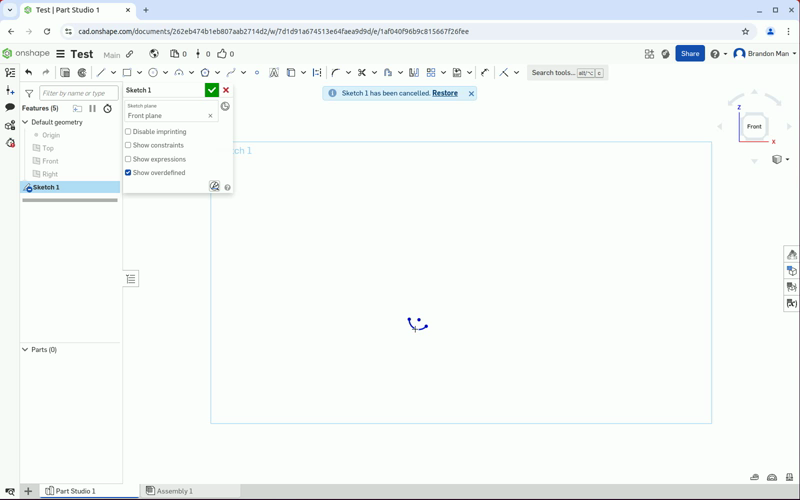
mouse_move(426, 326)
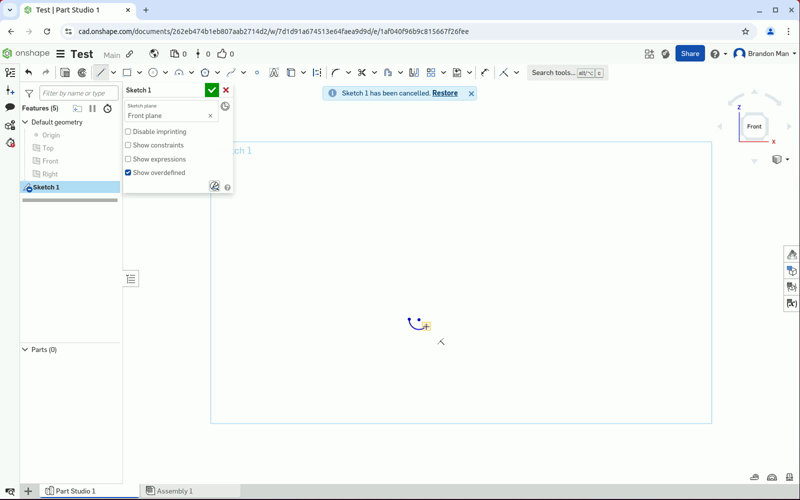
click(426, 326)
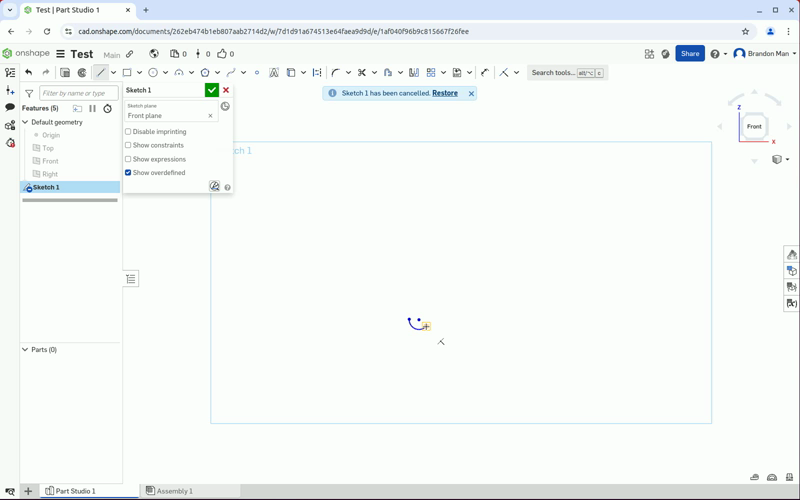
key_down(shift)
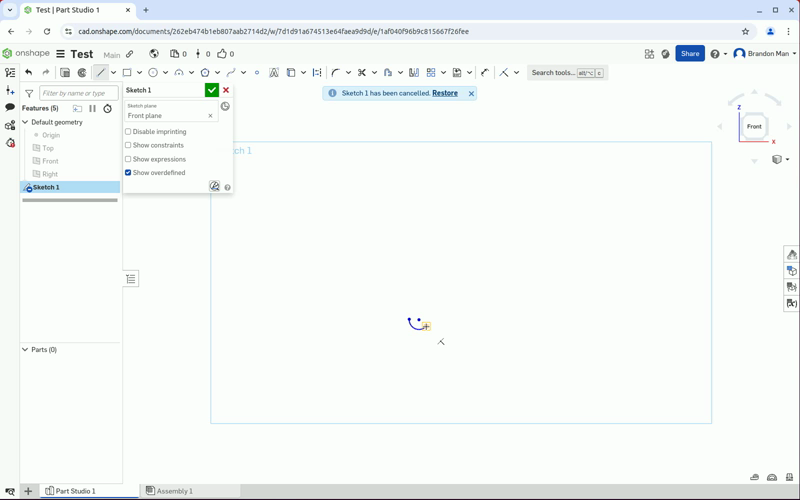
mouse_move(502, 250)
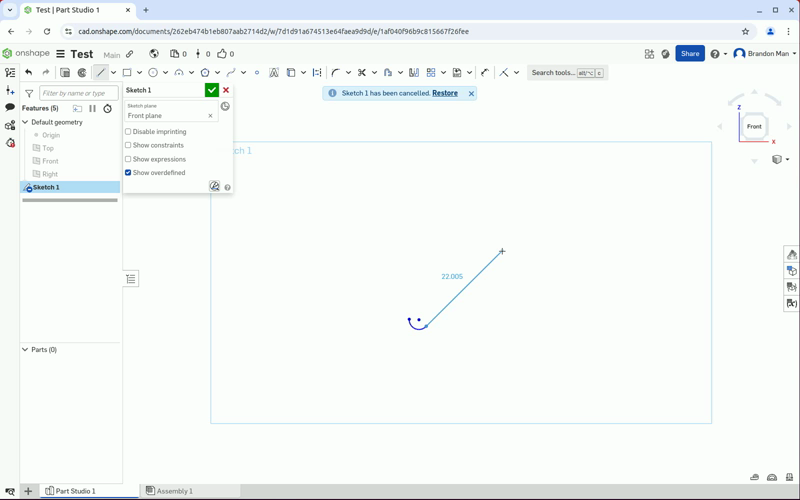
click(502, 250)
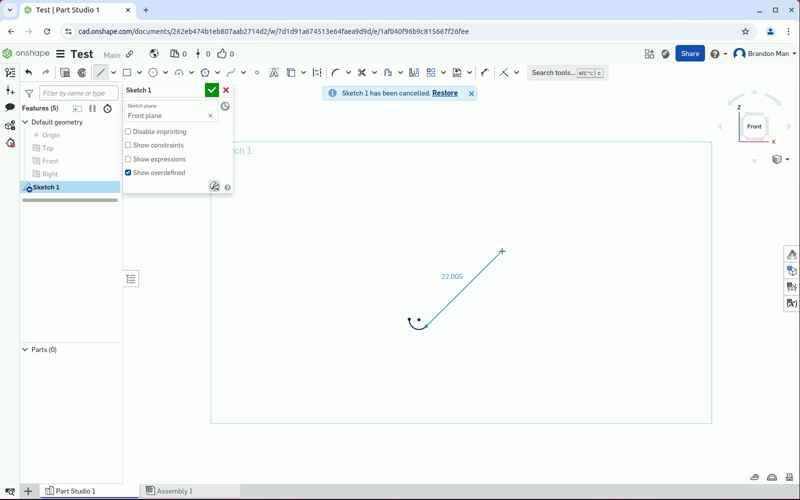
key_up(shift)
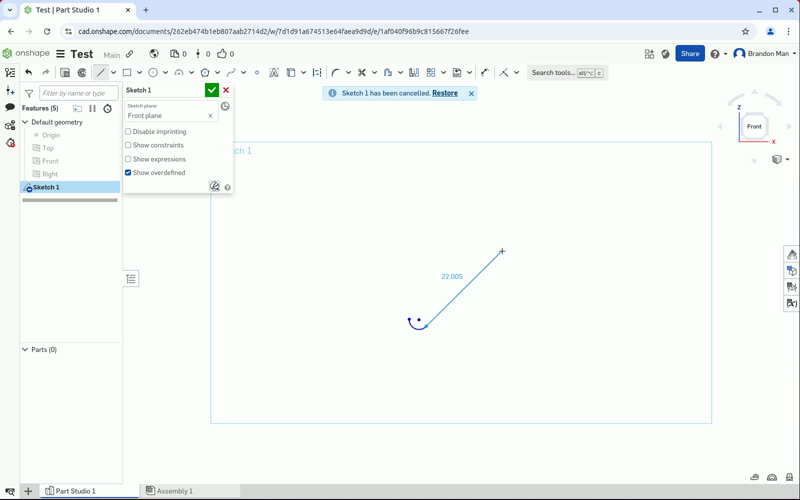
key_down(shift)
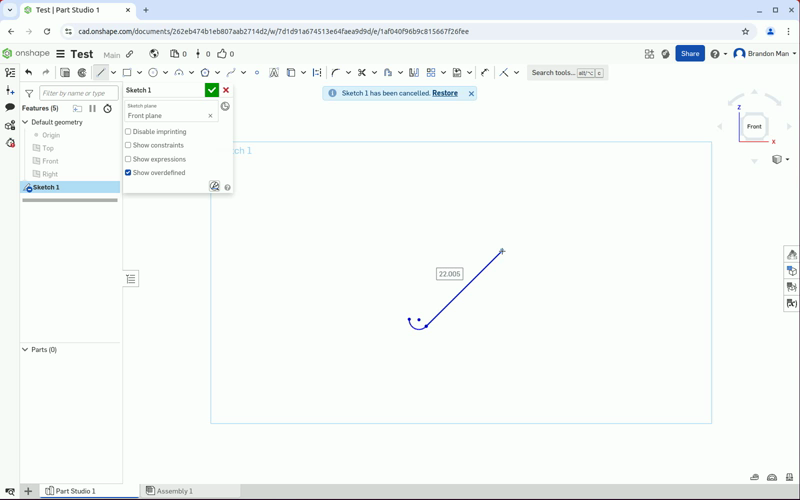
mouse_move(532, 250)
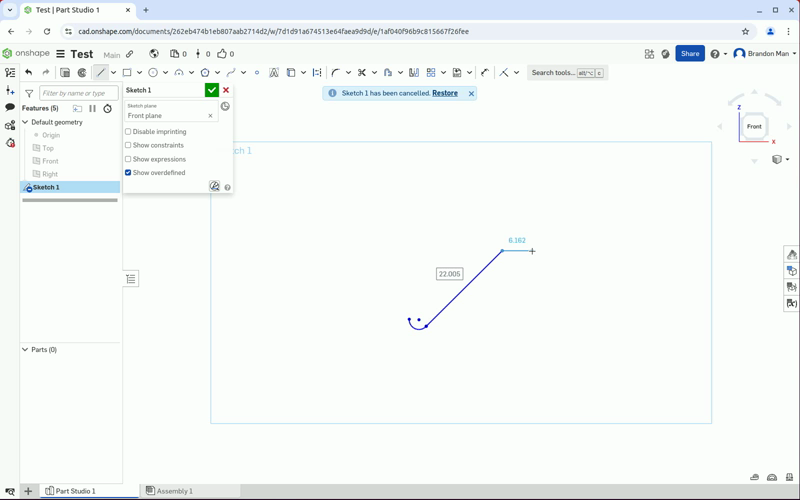
mouse_move(514, 262)
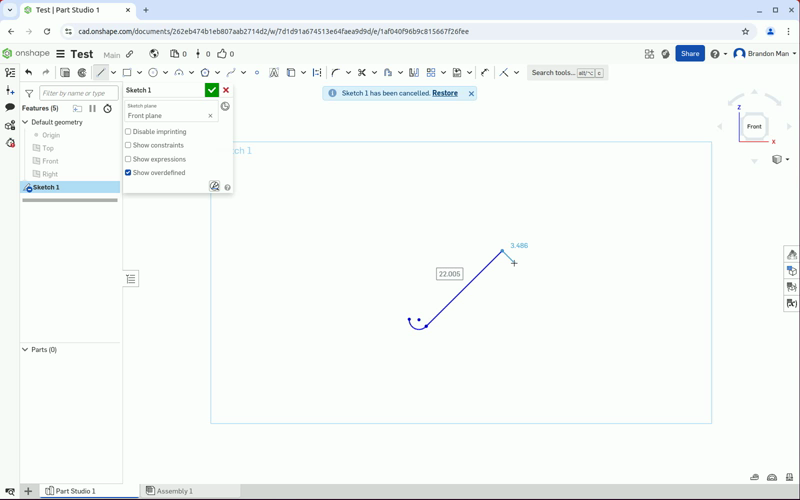
click(514, 262)
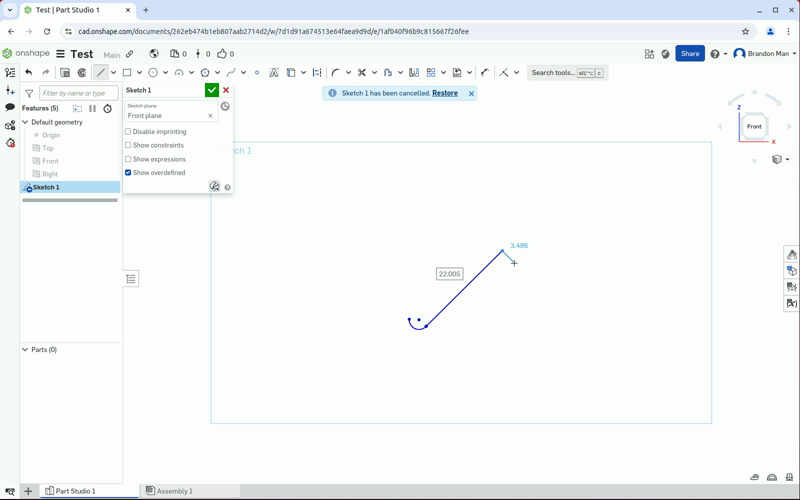
key_up(shift)
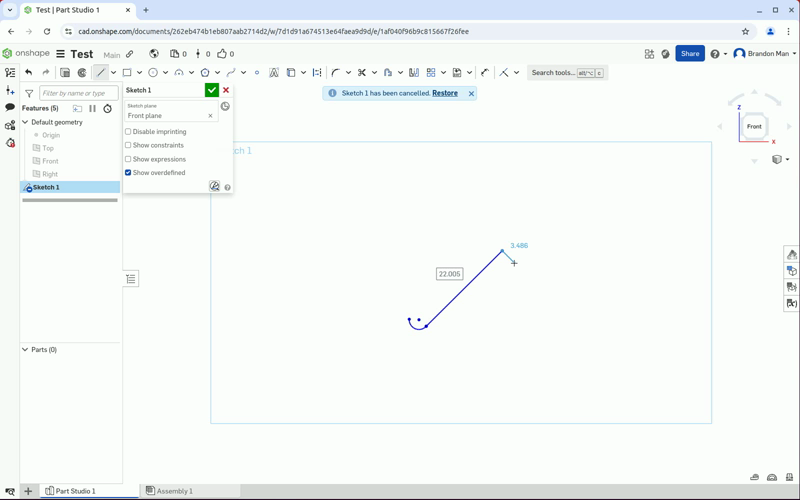
key_down(shift)
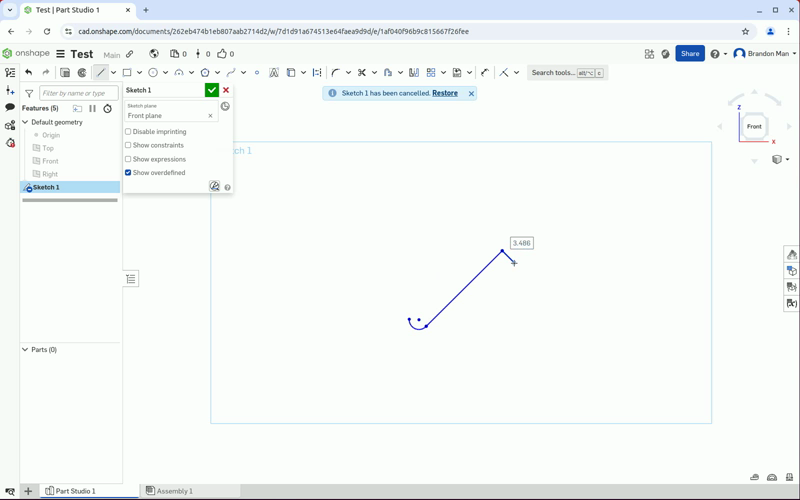
mouse_move(438, 338)
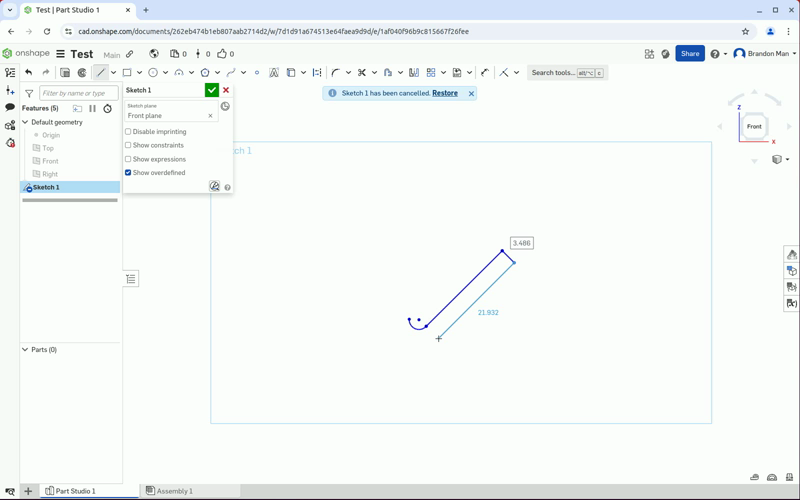
click(438, 338)
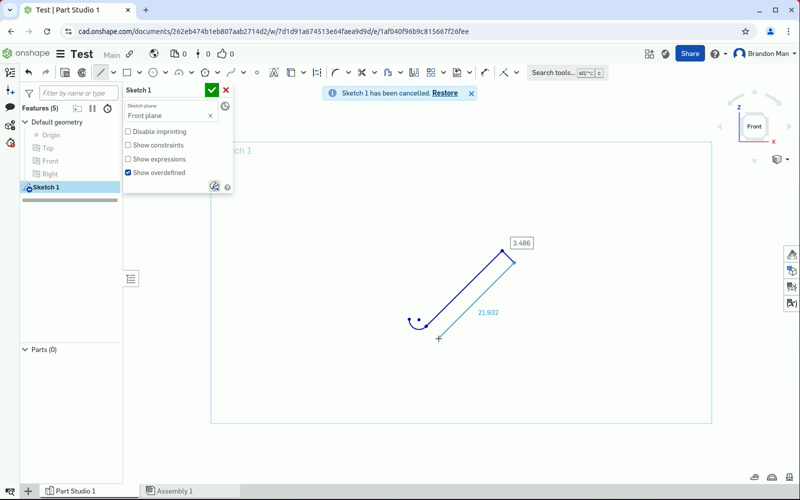
key_up(shift)
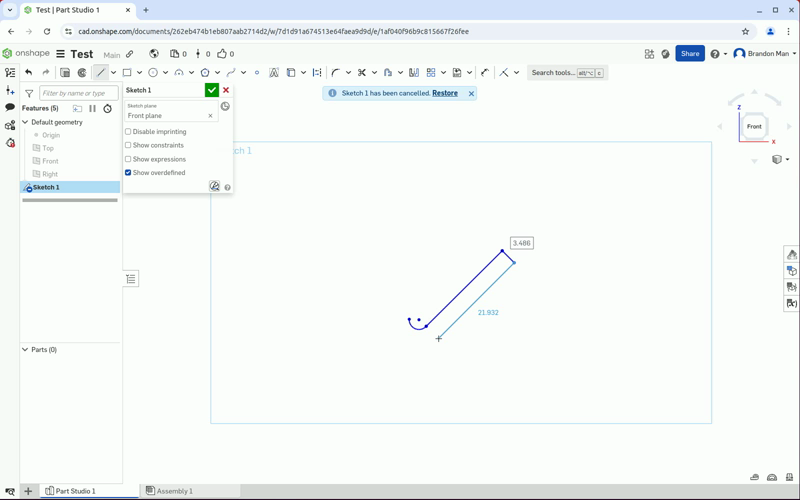
key(esc)
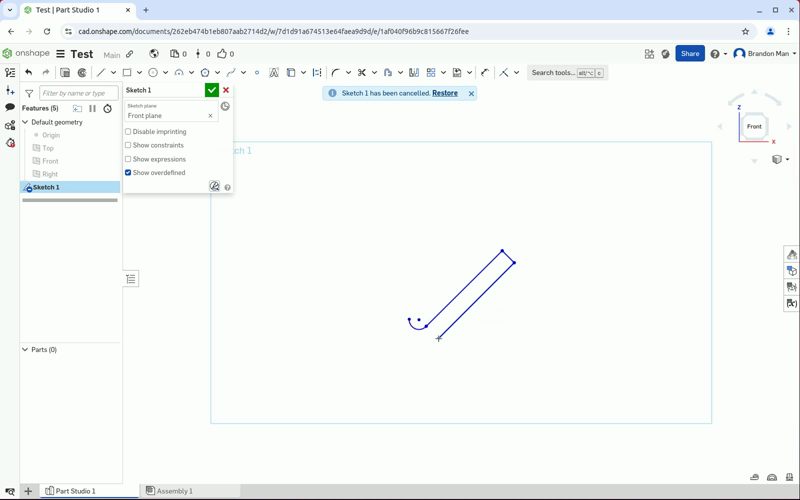
key(a)
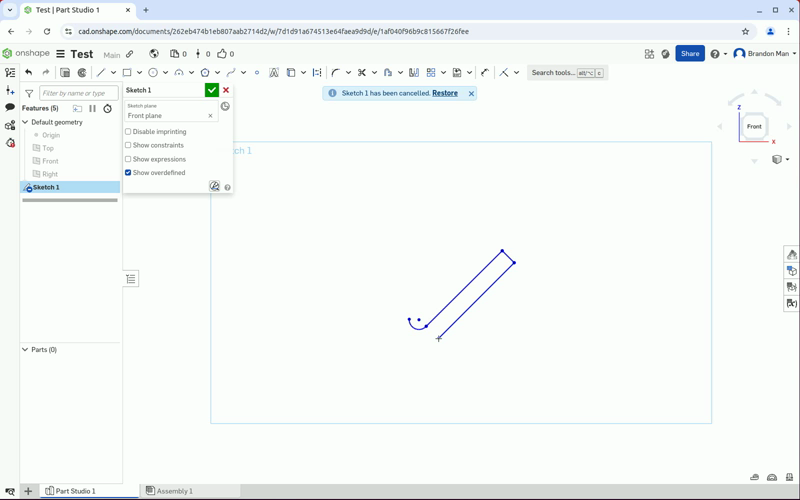
mouse_move(438, 338)
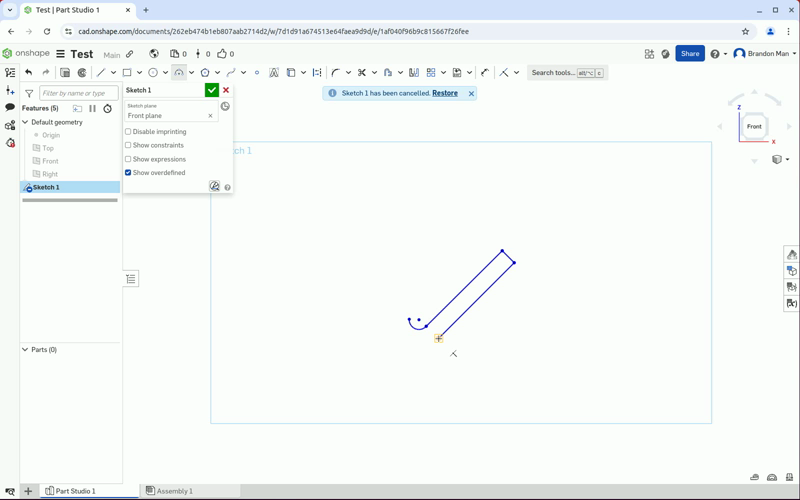
click(438, 338)
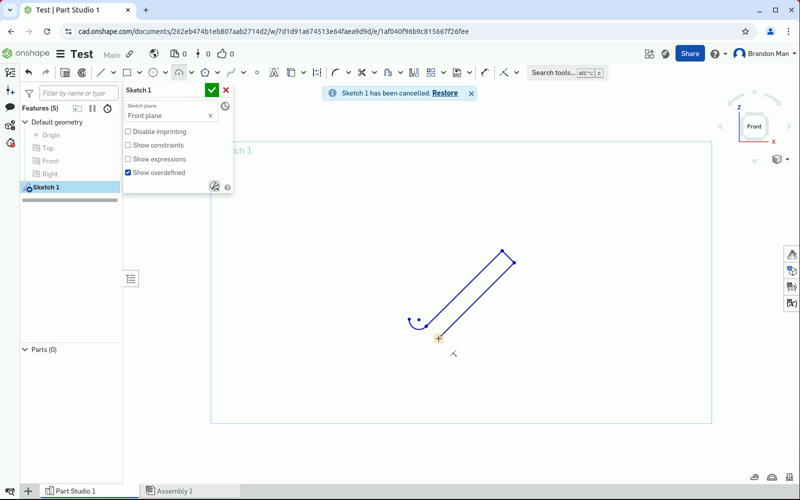
key_down(shift)
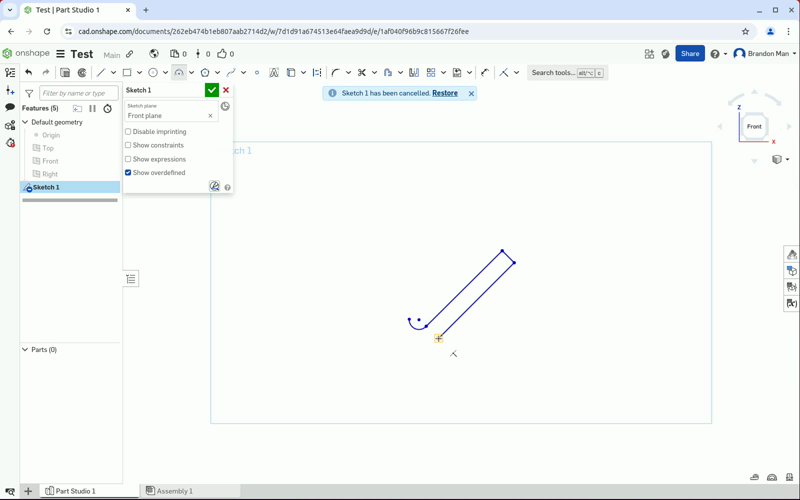
mouse_move(445, 355)
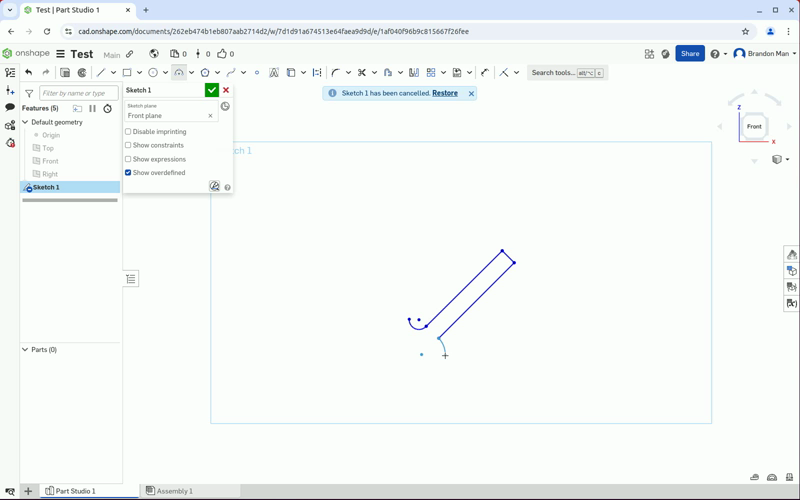
click(445, 355)
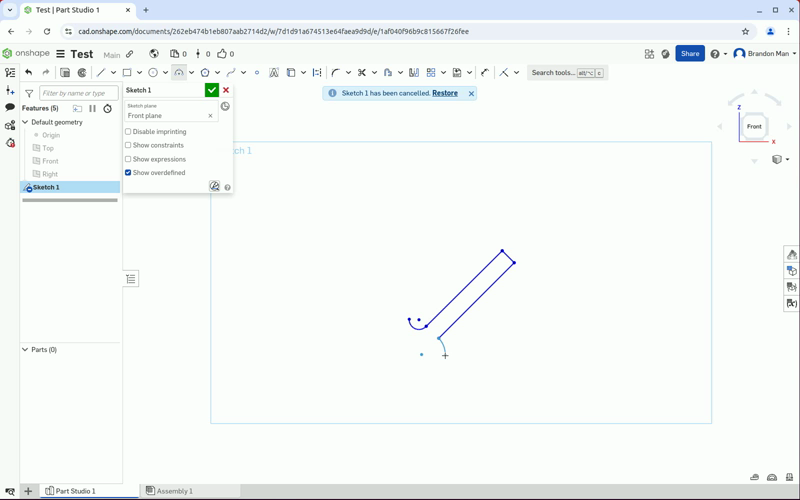
mouse_move(436, 348)
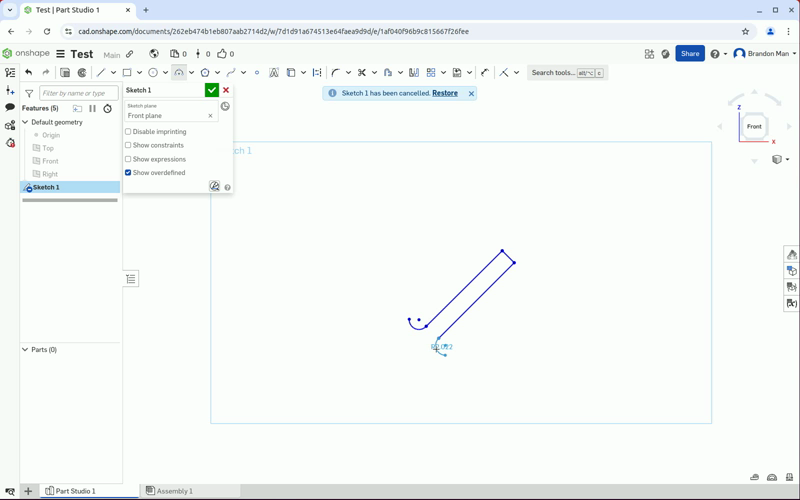
click(436, 348)
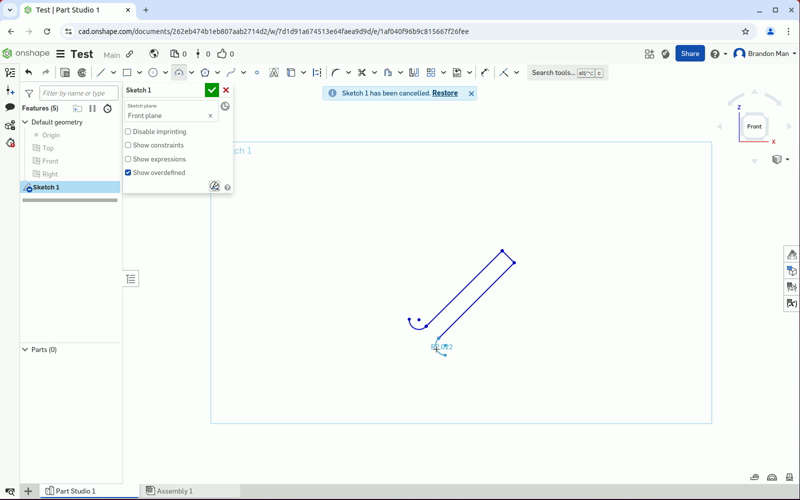
key_up(shift)
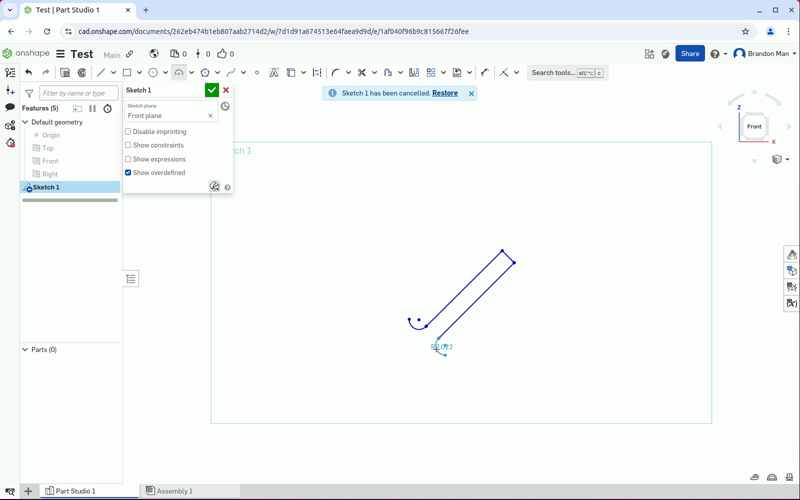
key(esc)
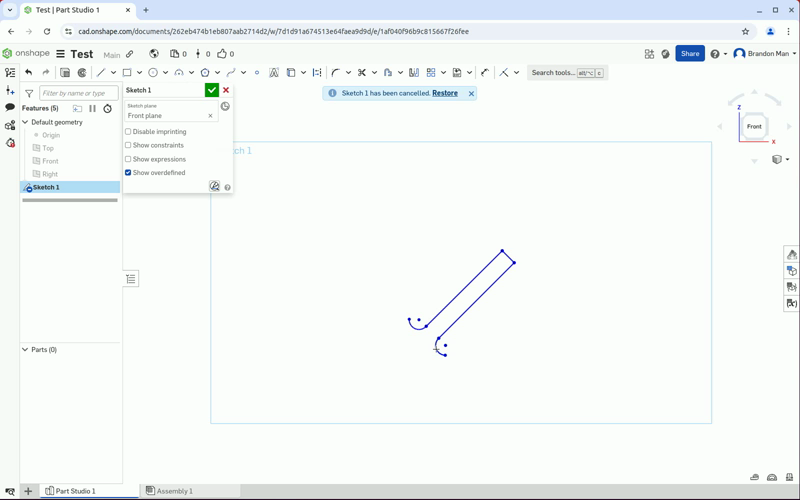
key(l)
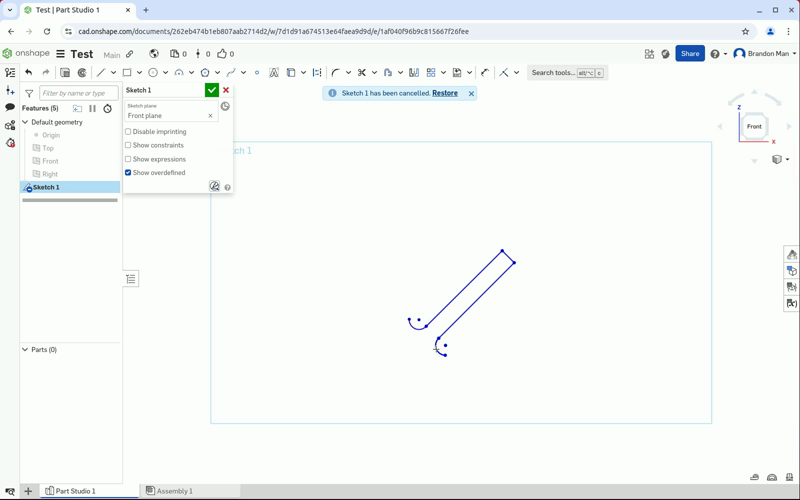
mouse_move(445, 355)
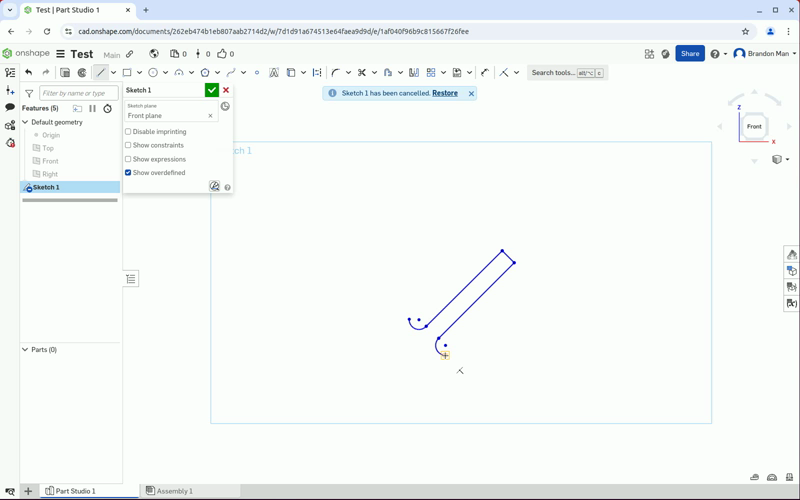
click(445, 355)
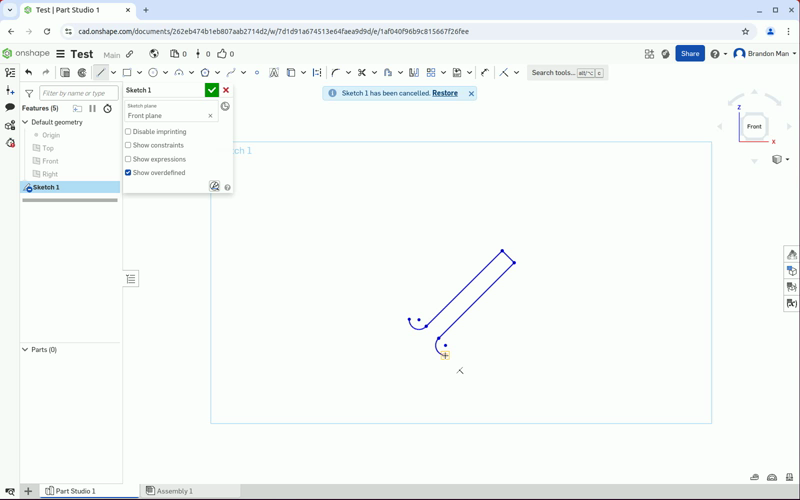
key_down(shift)
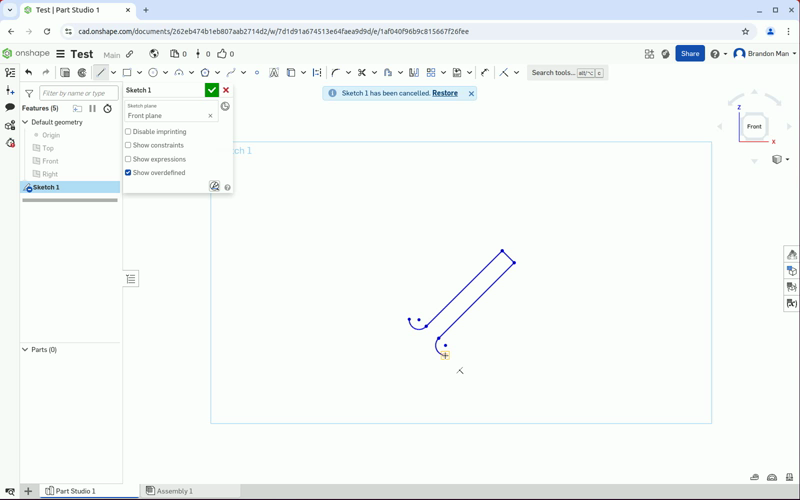
mouse_move(543, 355)
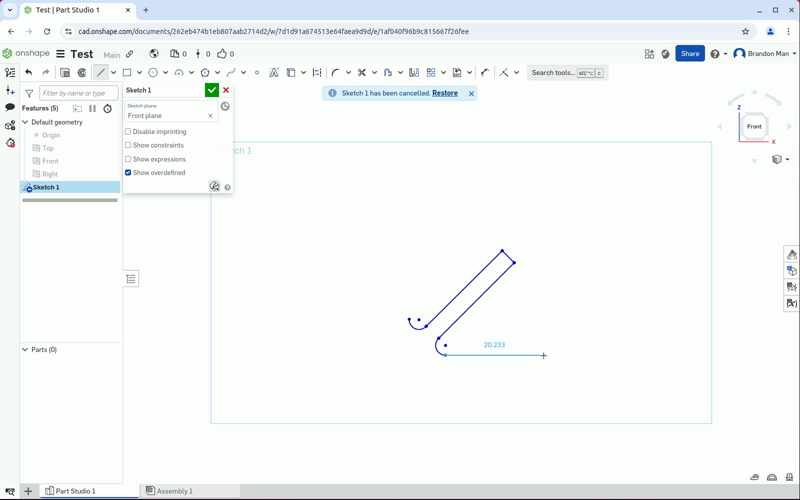
click(543, 355)
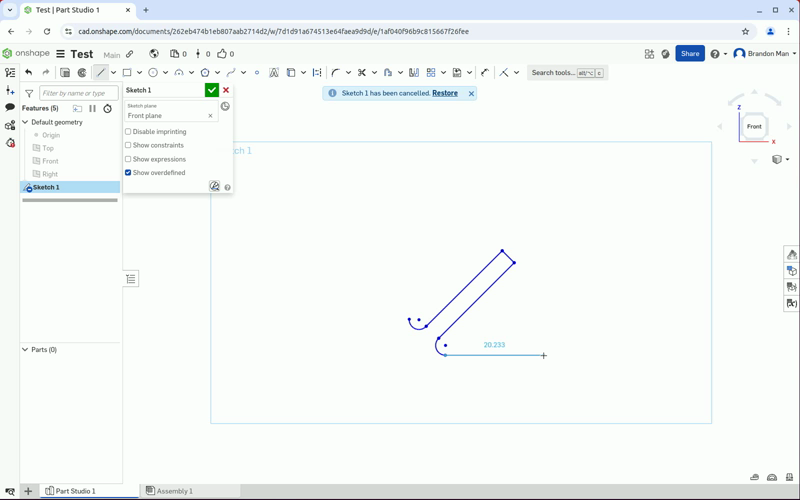
key_up(shift)
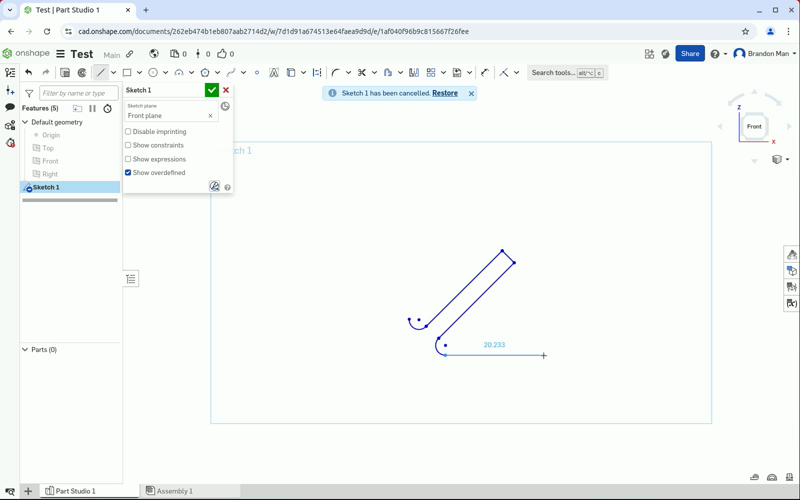
key(esc)
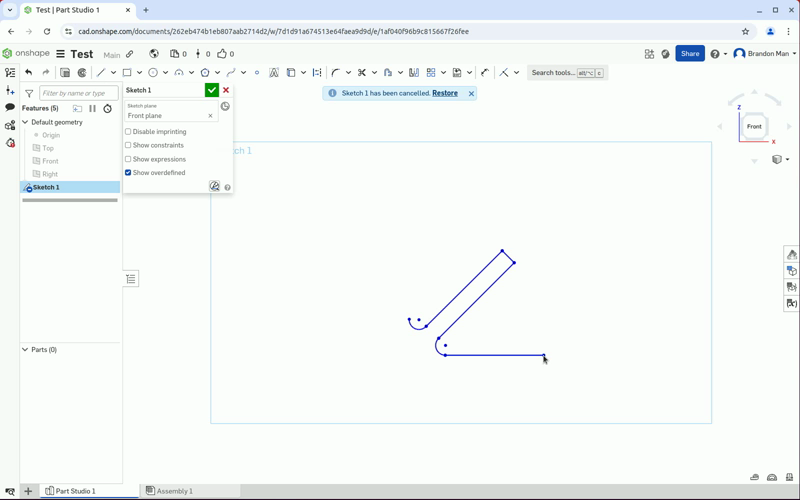
key(a)
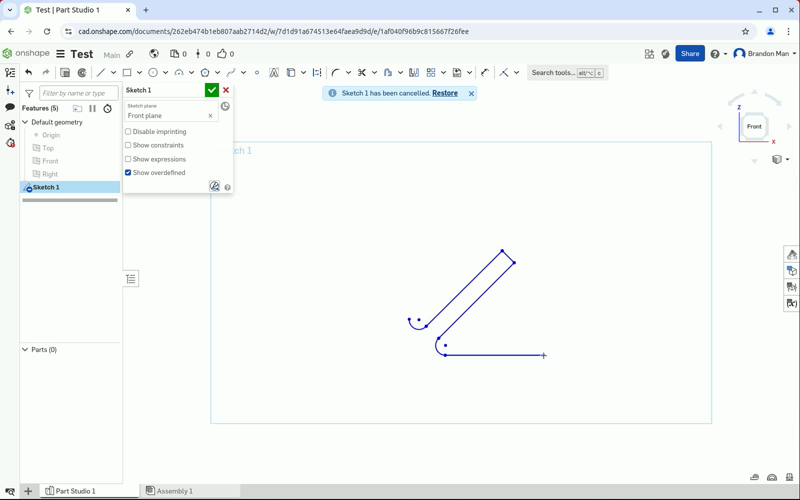
mouse_move(543, 355)
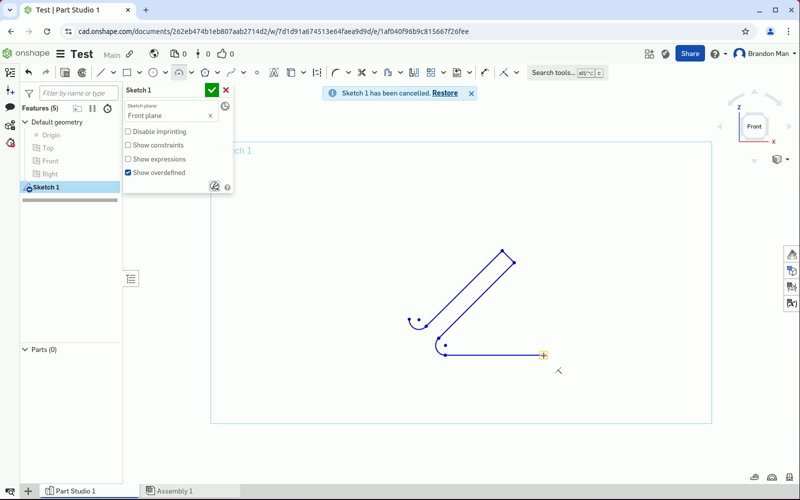
click(543, 355)
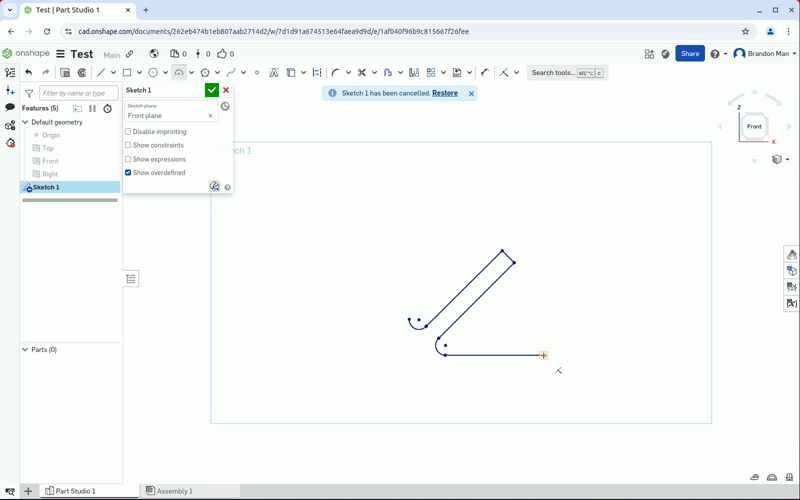
key_down(shift)
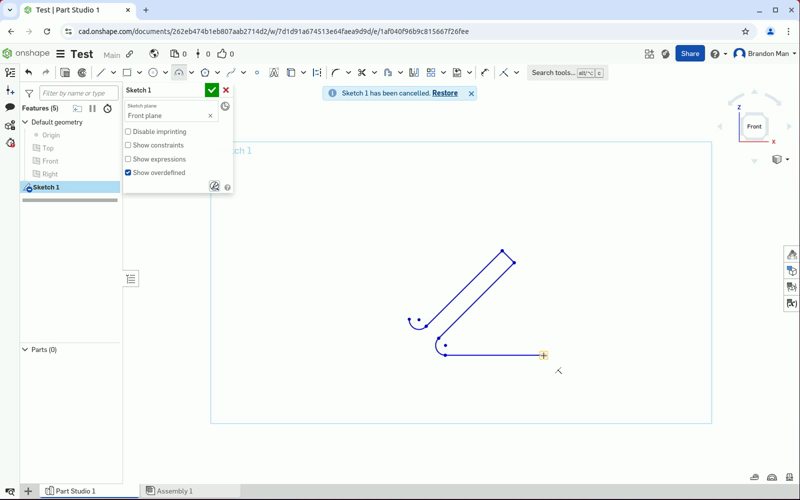
mouse_move(572, 326)
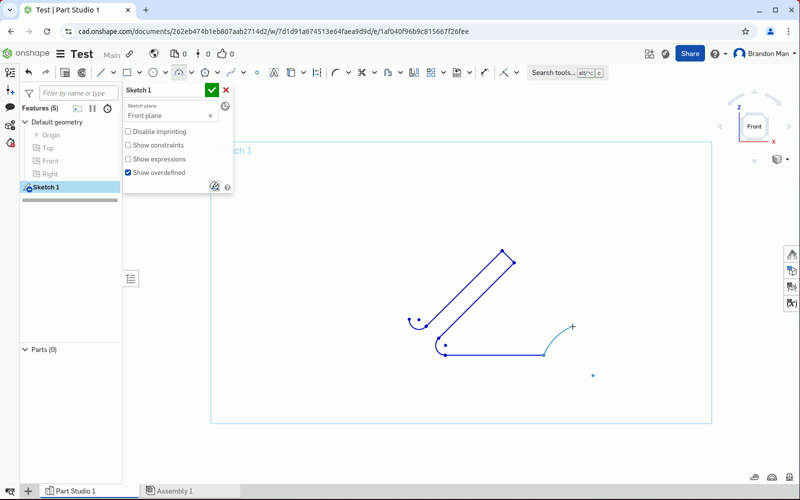
click(572, 326)
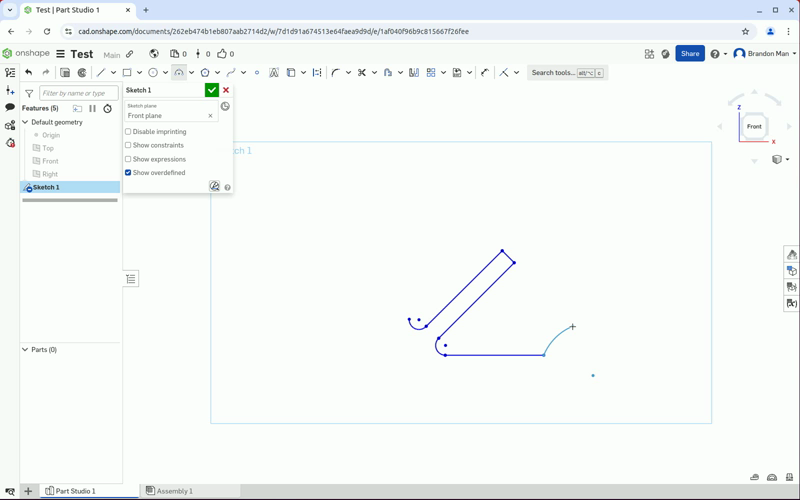
mouse_move(564, 346)
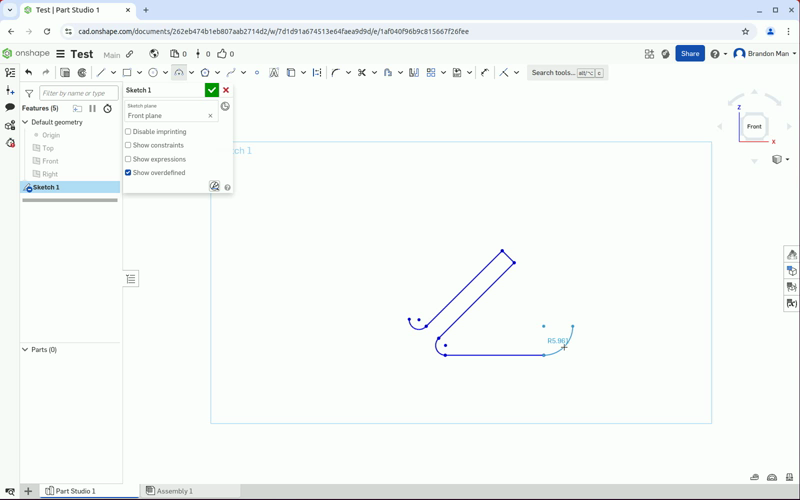
click(564, 346)
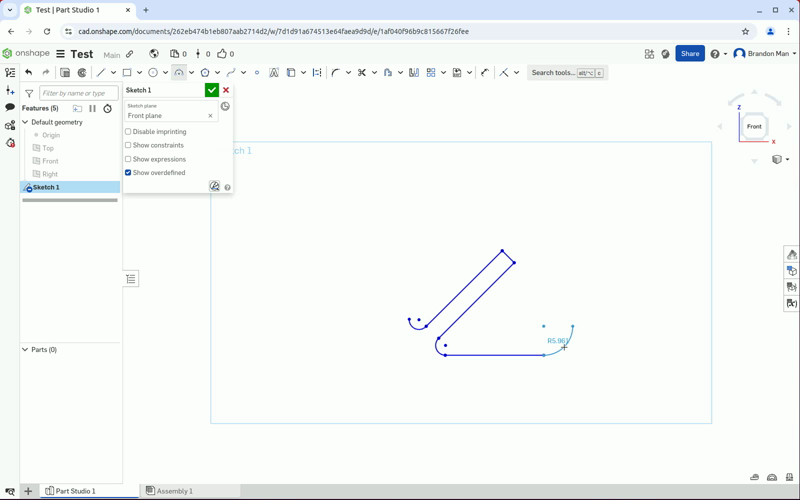
key_up(shift)
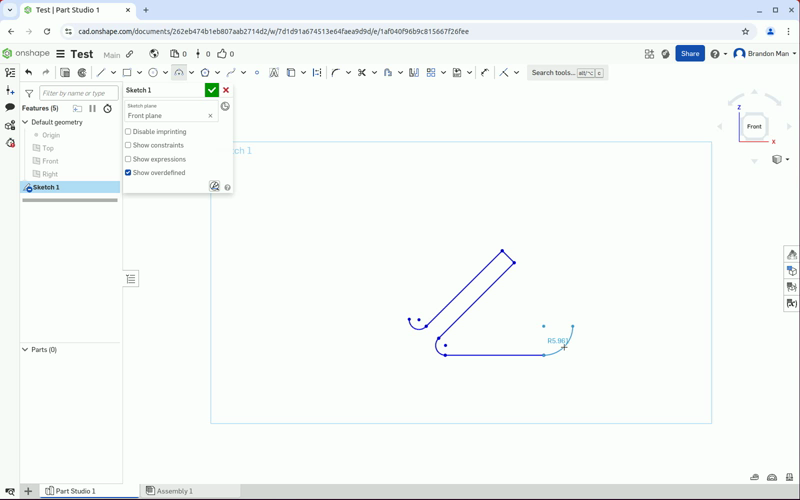
key(esc)
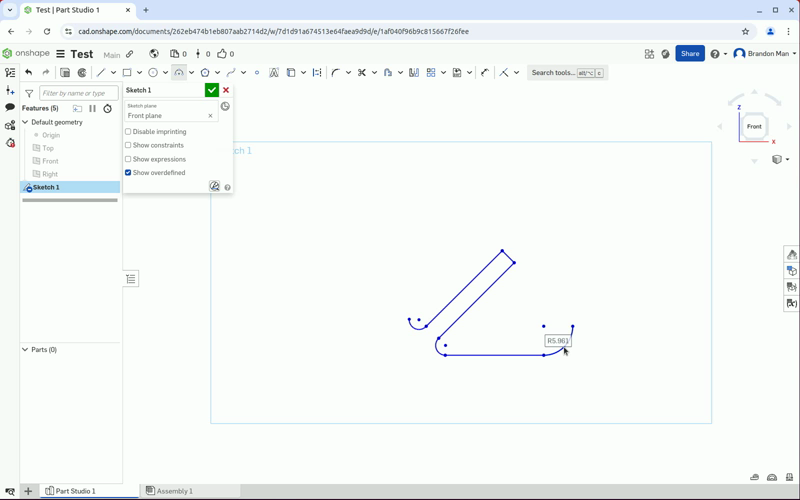
key(l)
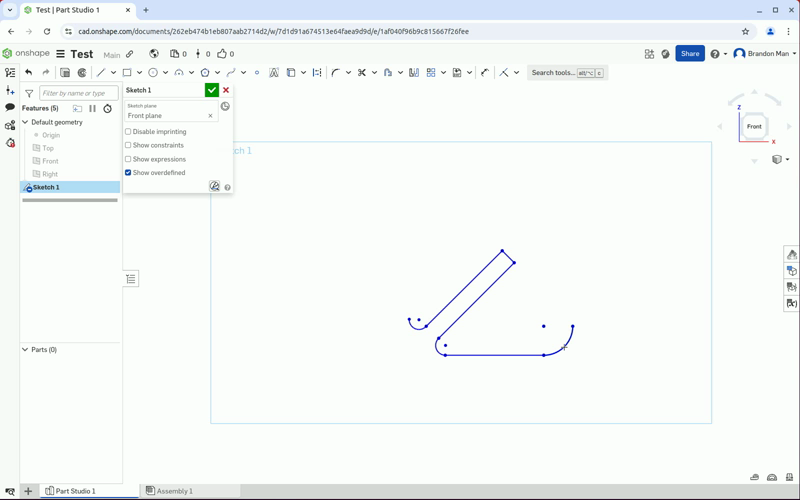
mouse_move(572, 326)
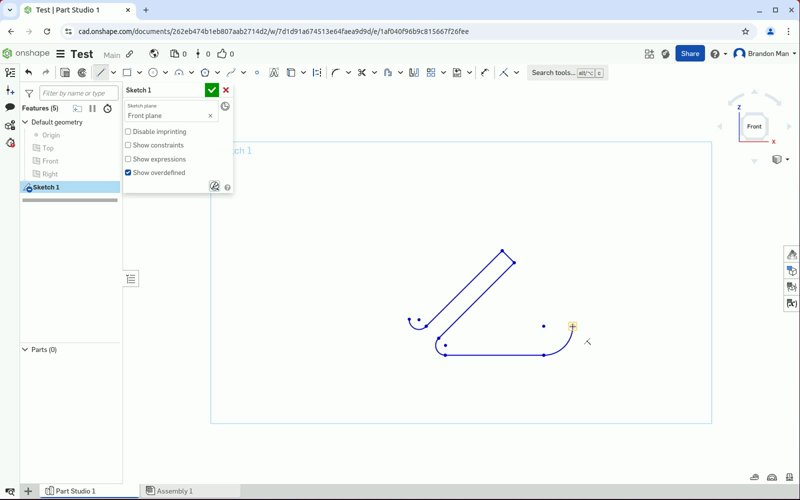
click(572, 326)
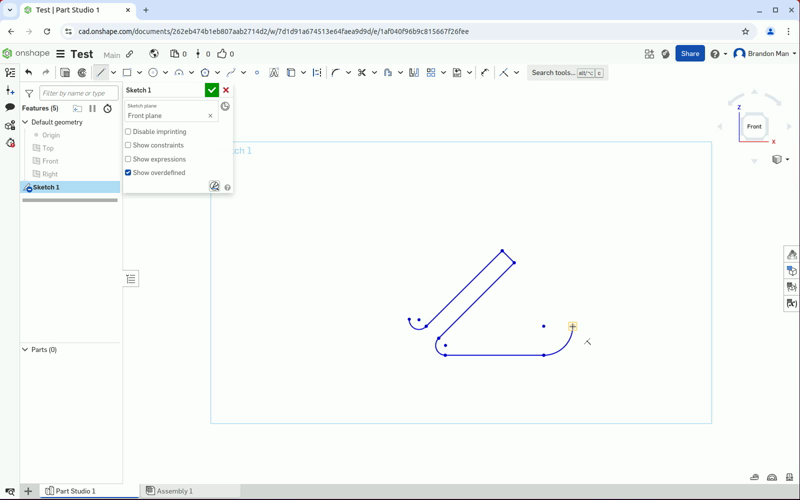
key_down(shift)
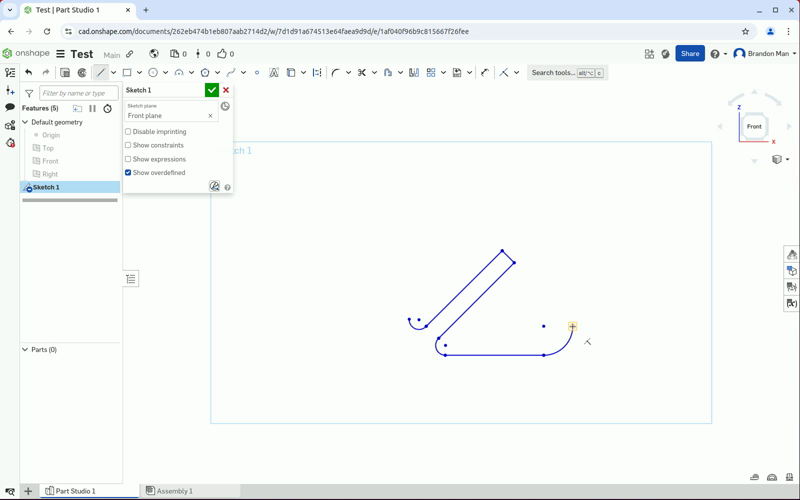
mouse_move(572, 250)
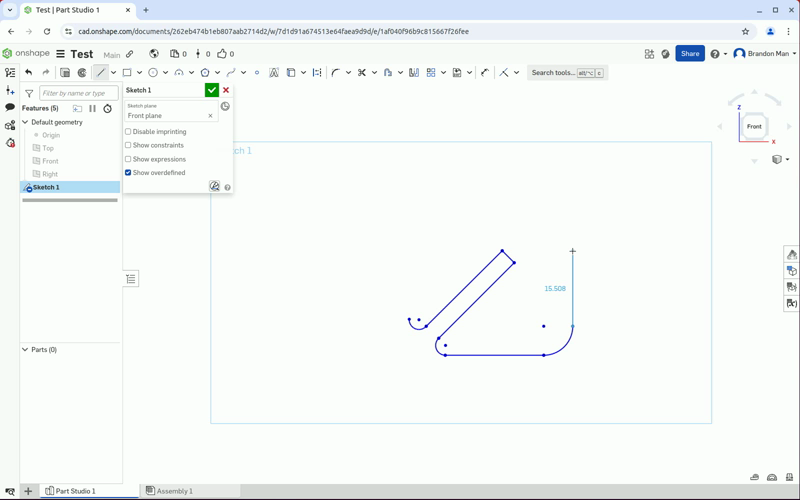
click(572, 250)
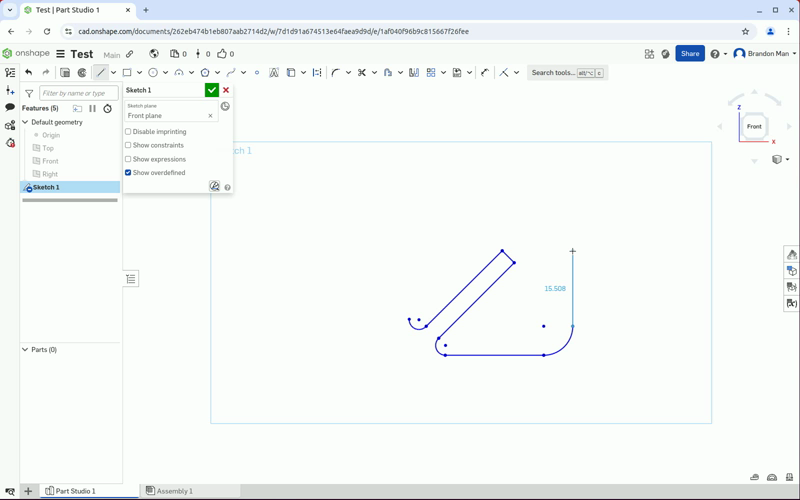
key_up(shift)
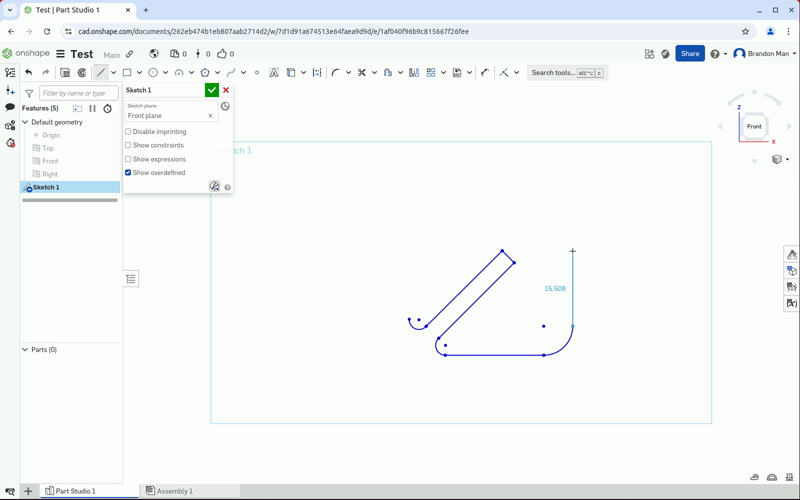
key(esc)
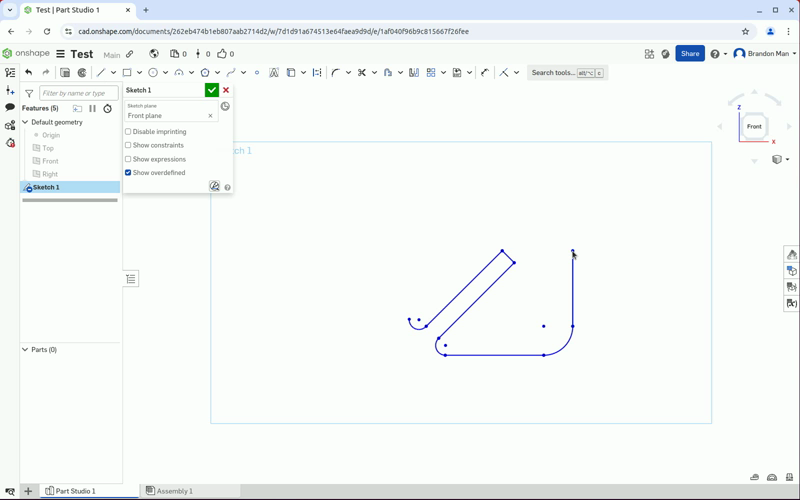
key(a)
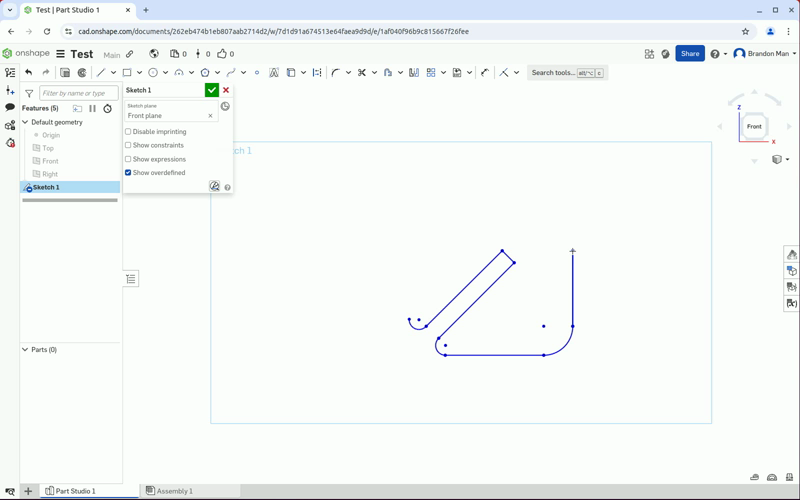
mouse_move(572, 250)
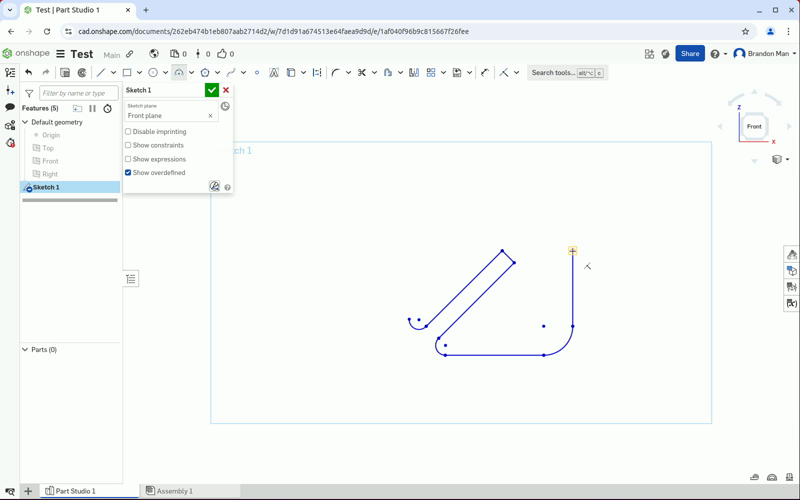
click(572, 250)
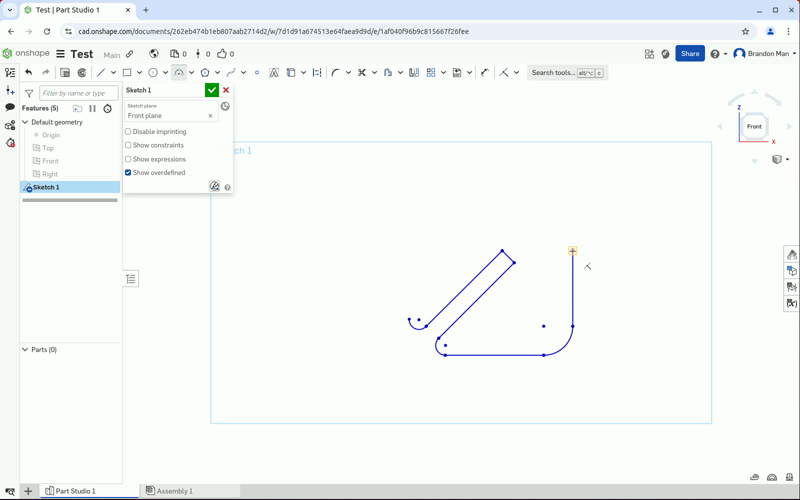
key_down(shift)
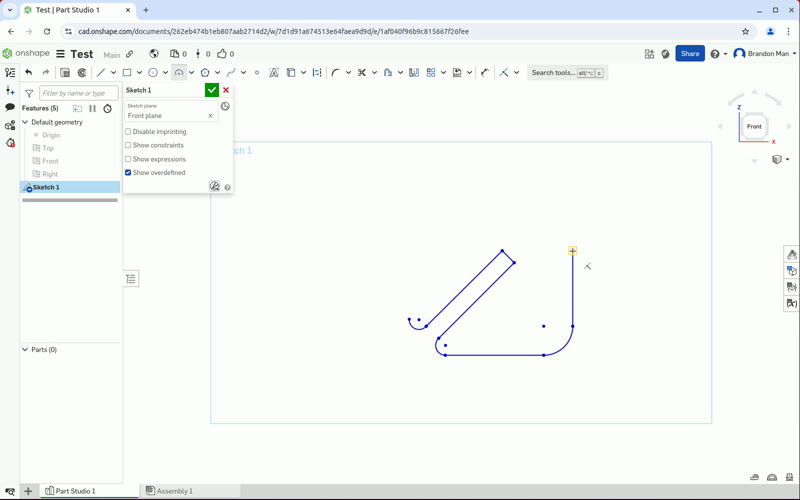
mouse_move(514, 191)
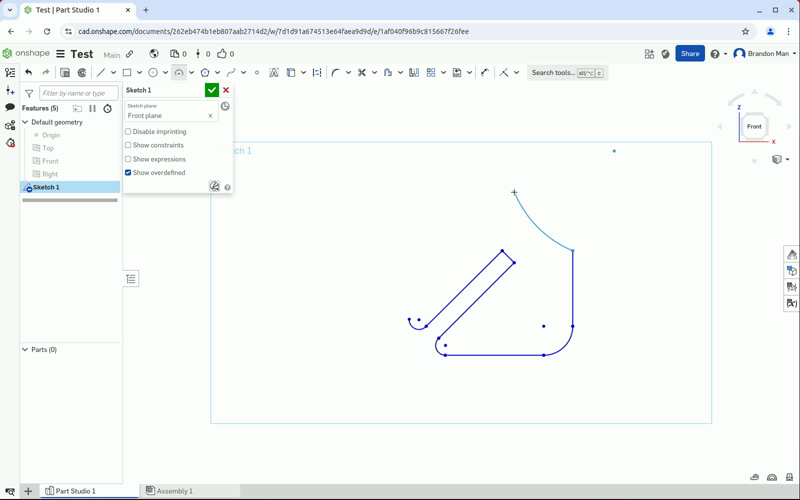
click(514, 191)
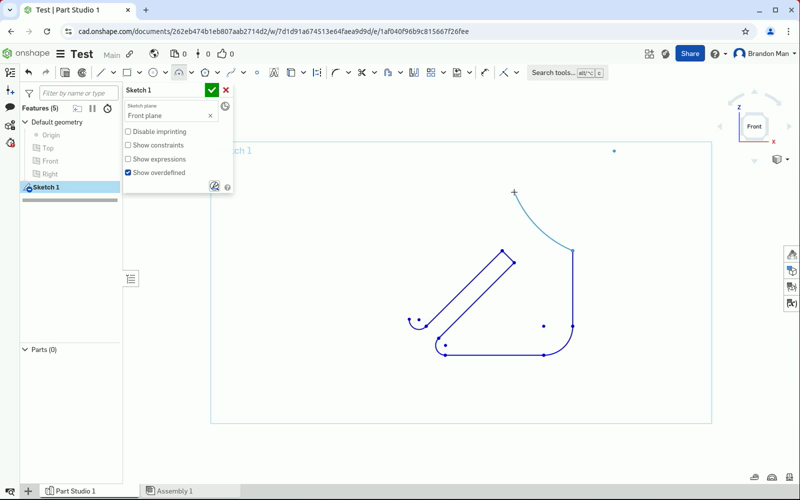
mouse_move(555, 209)
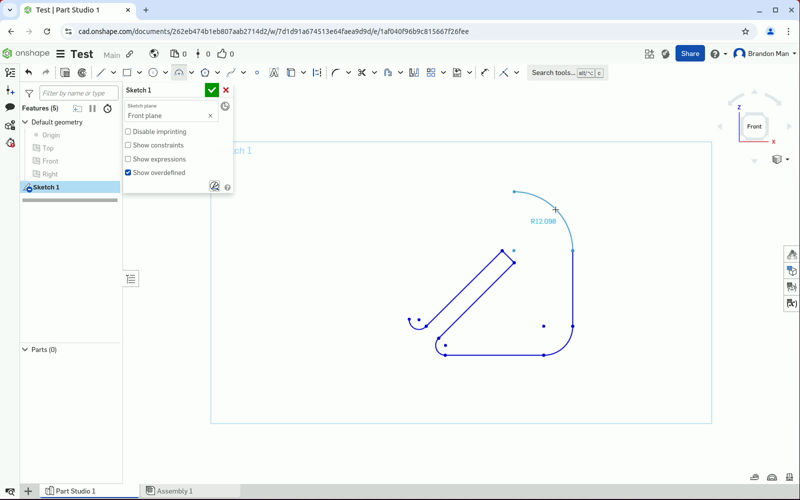
click(555, 209)
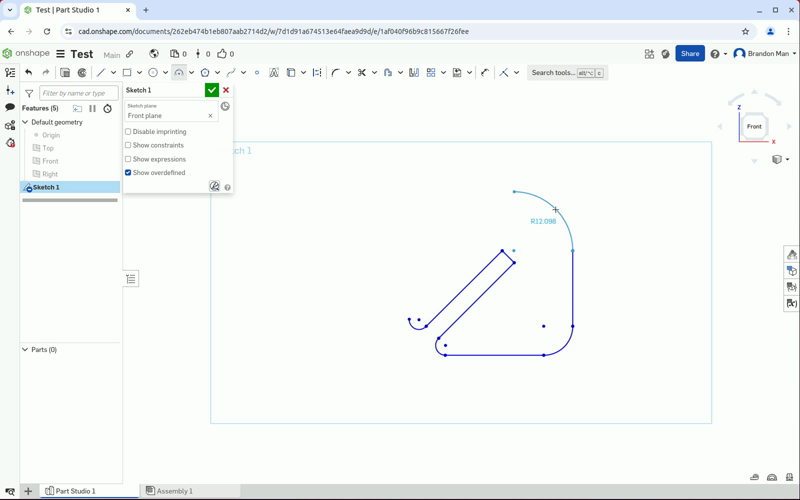
key_up(shift)
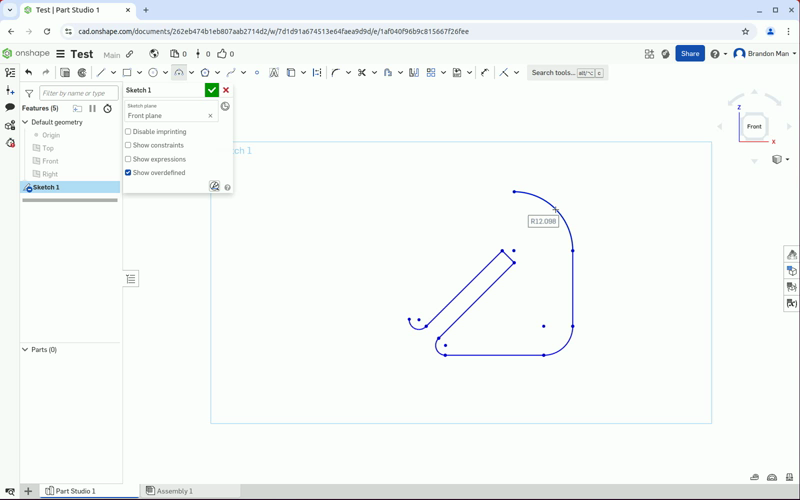
key(esc)
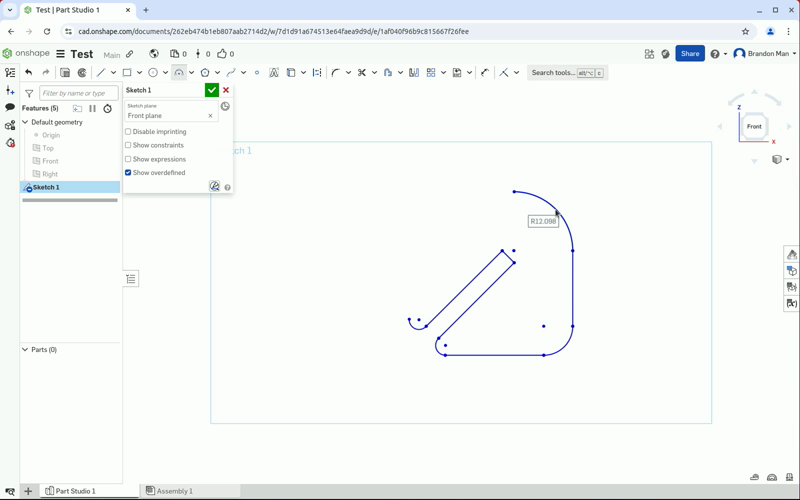
key(l)
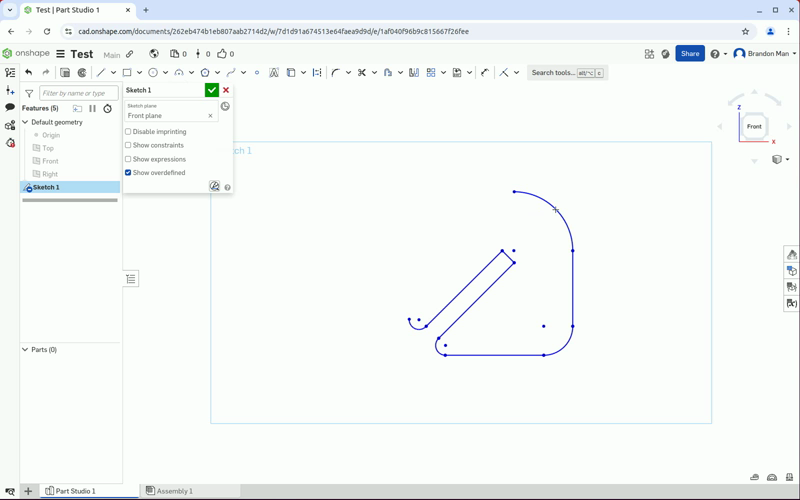
mouse_move(514, 191)
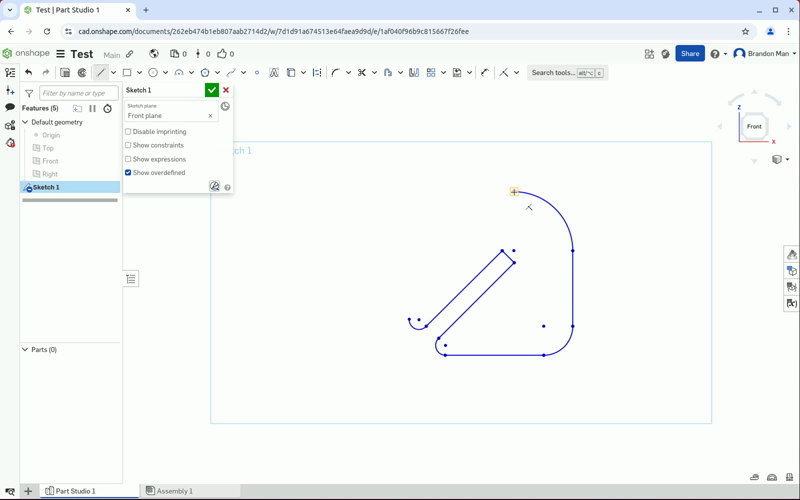
click(514, 191)
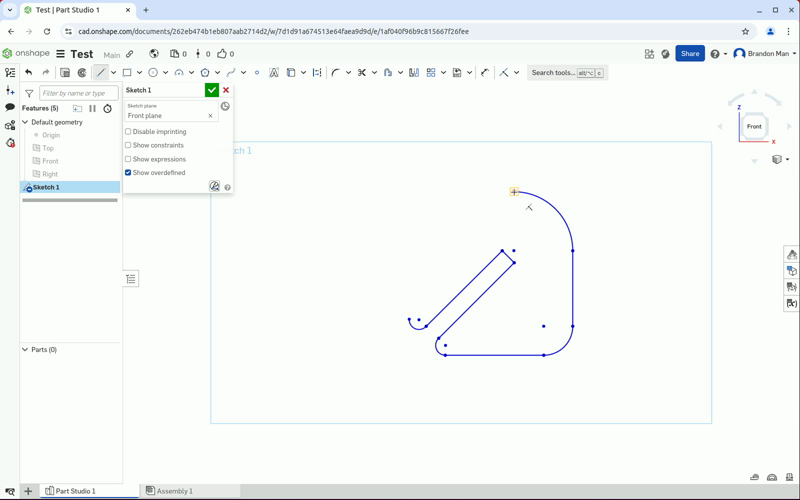
key_down(shift)
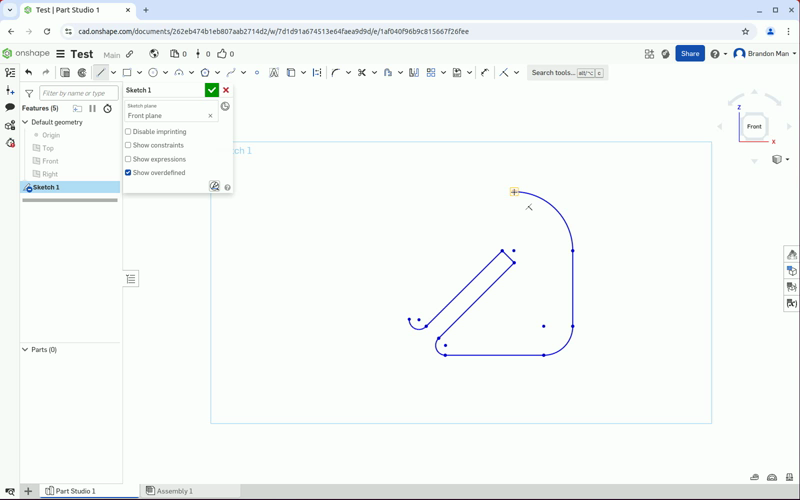
mouse_move(438, 191)
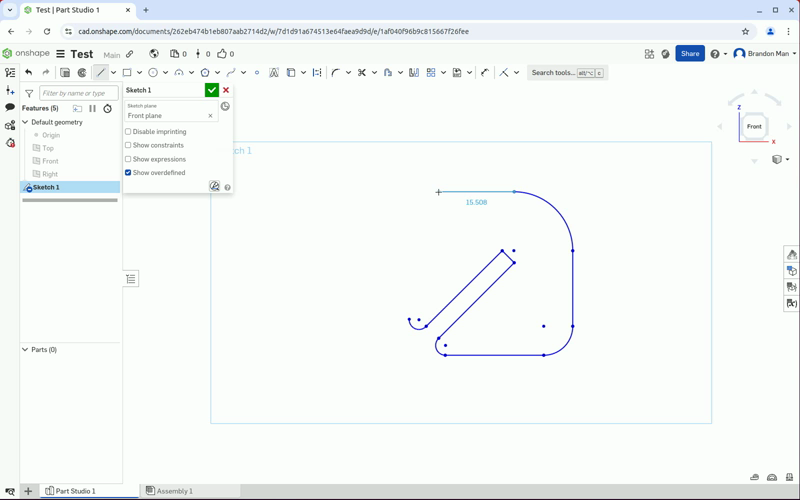
click(438, 191)
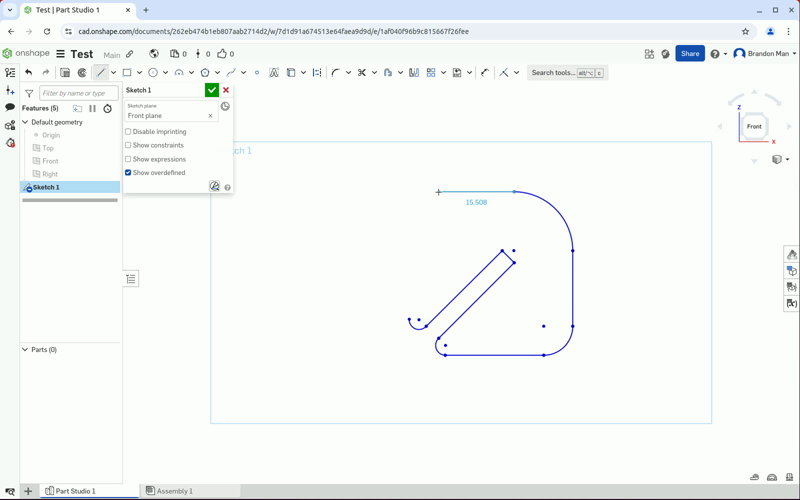
key_up(shift)
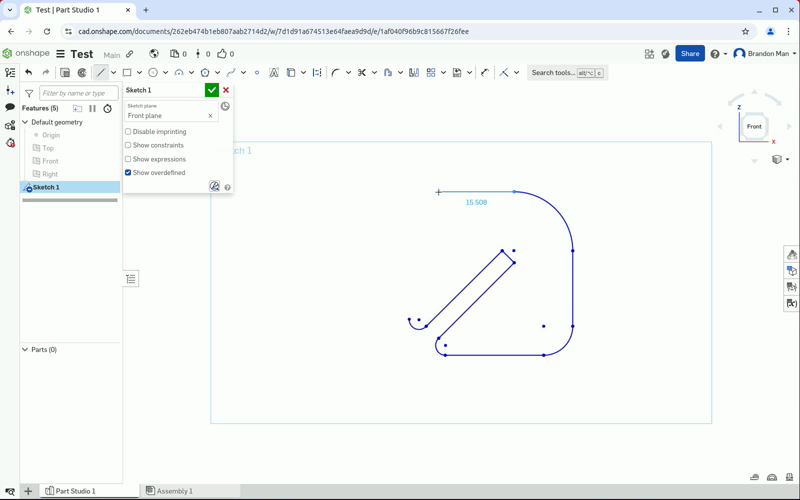
key(esc)
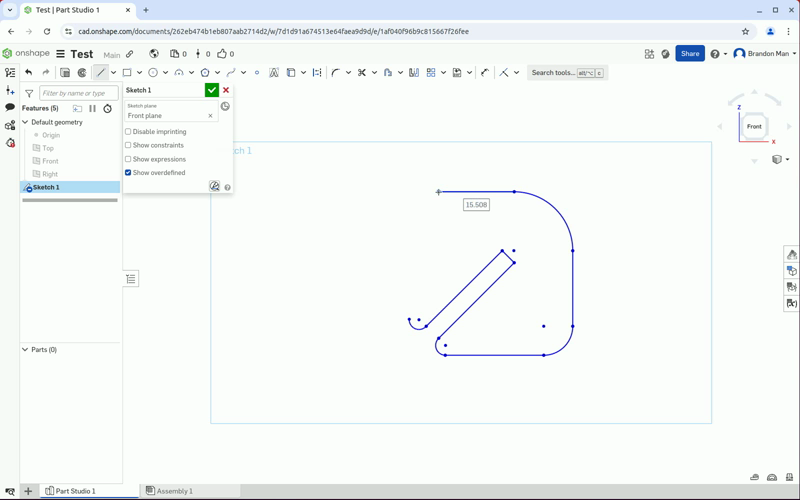
key(a)
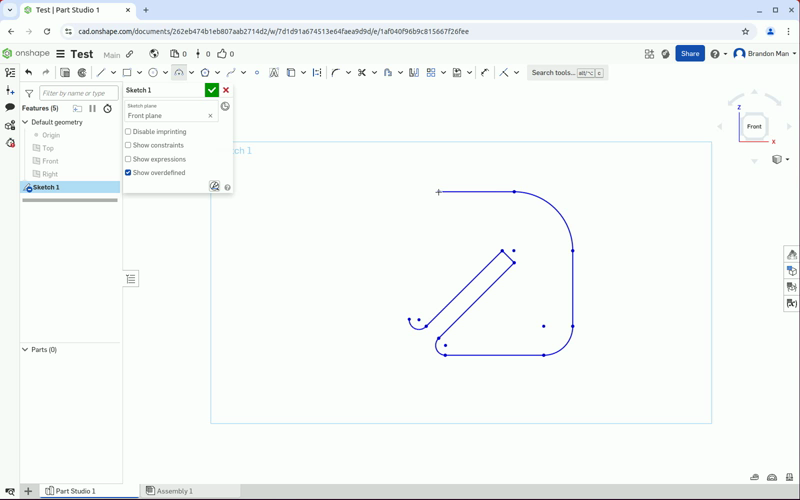
mouse_move(438, 191)
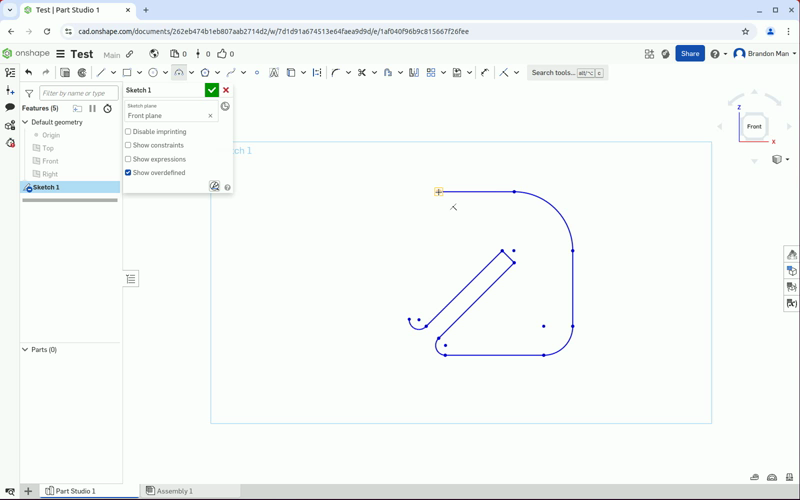
click(438, 191)
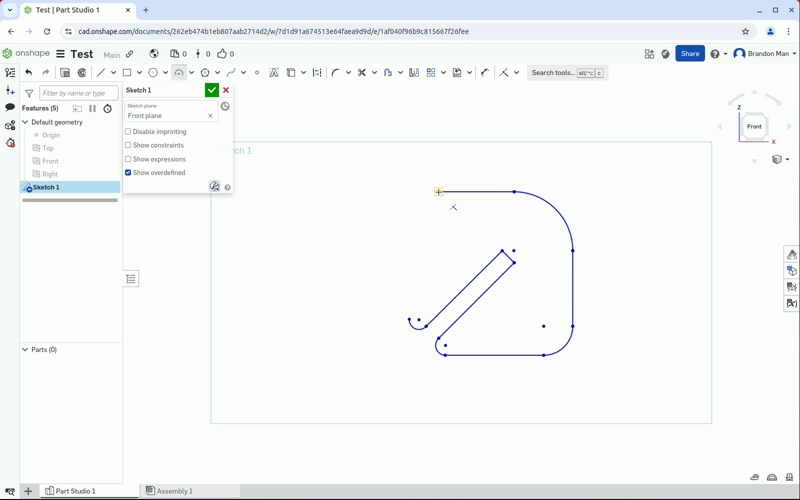
key_down(shift)
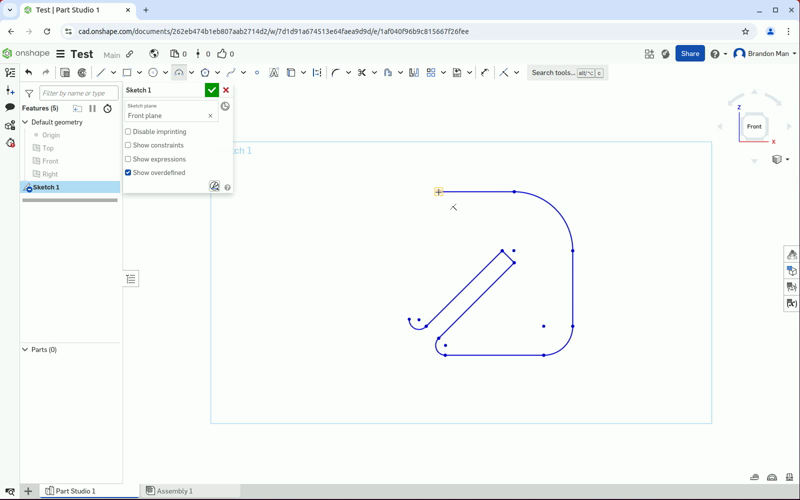
mouse_move(409, 221)
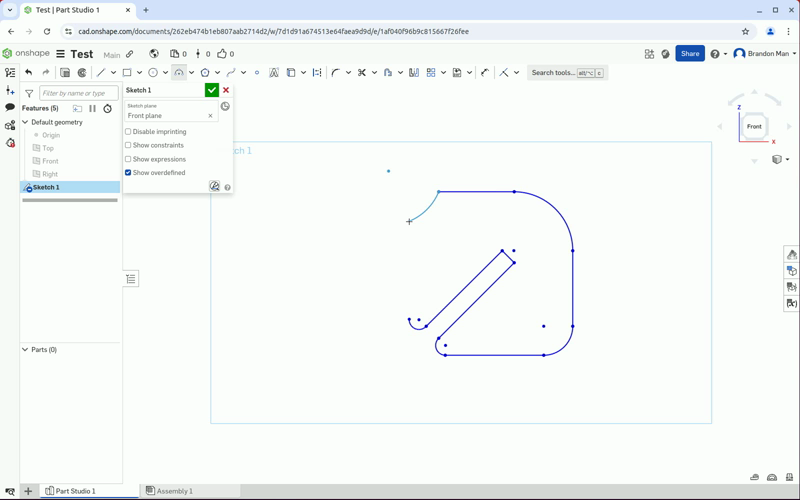
click(409, 221)
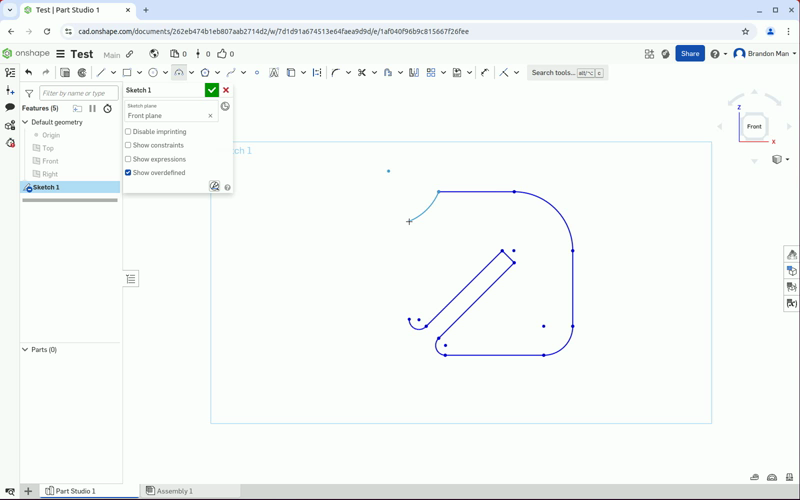
mouse_move(417, 200)
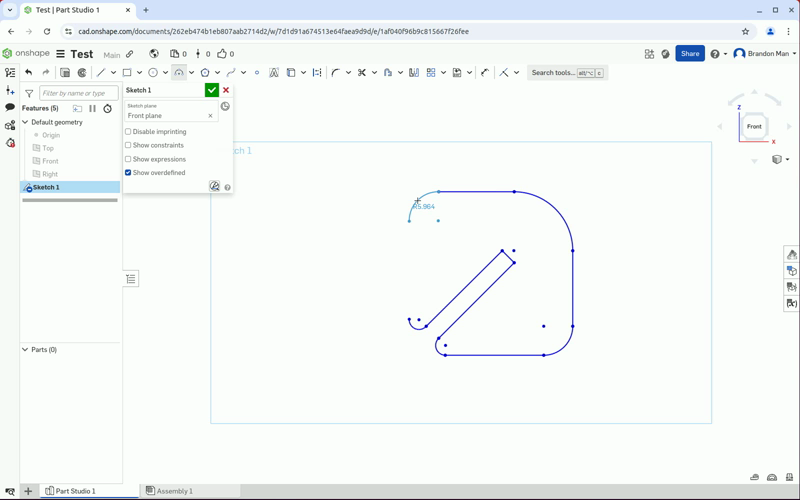
click(417, 200)
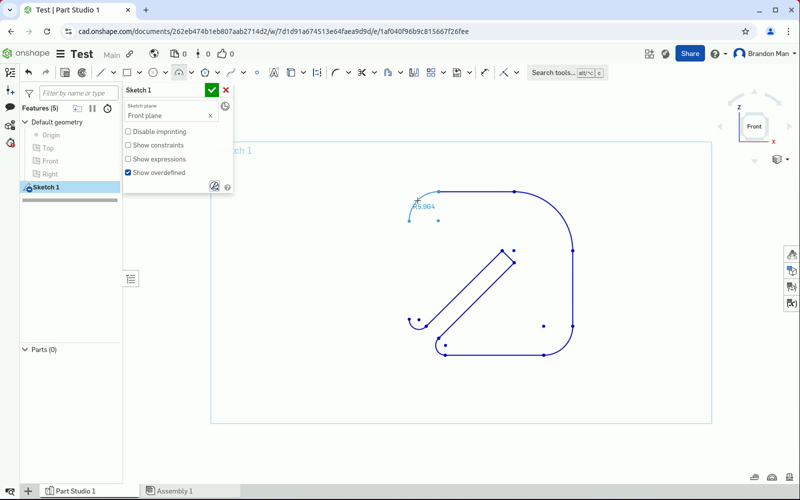
key_up(shift)
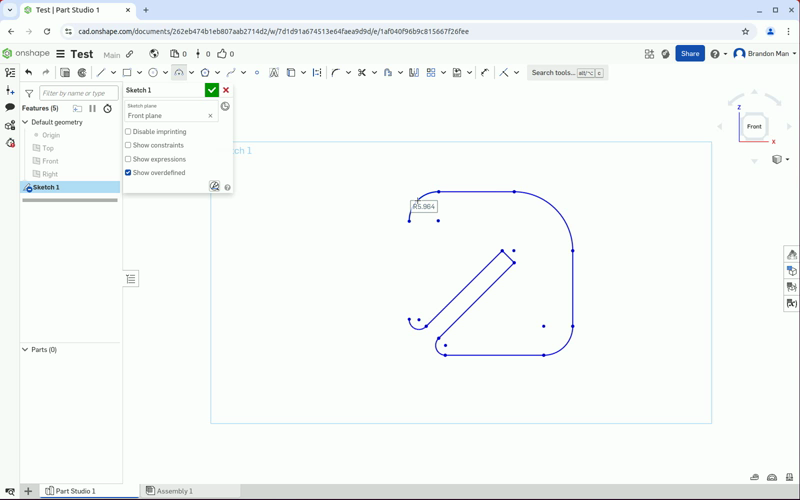
key(esc)
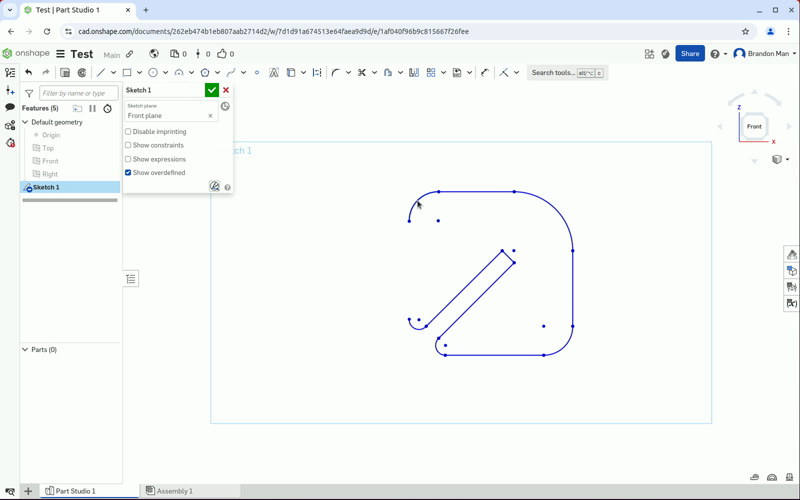
key(l)
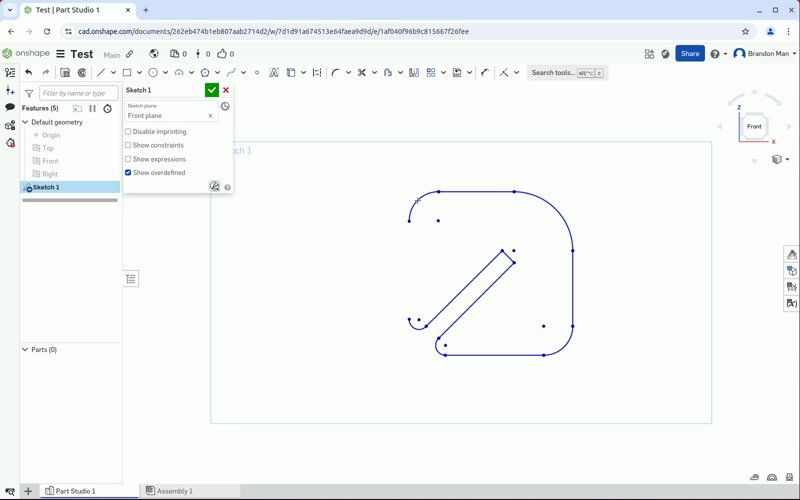
mouse_move(409, 221)
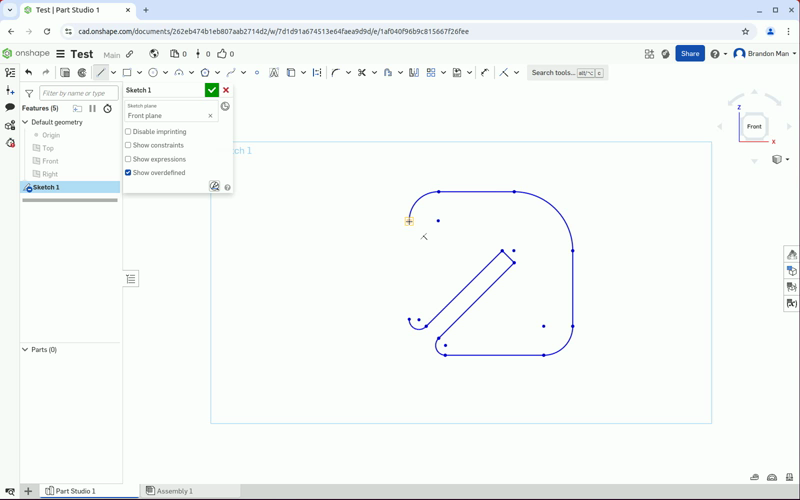
click(409, 221)
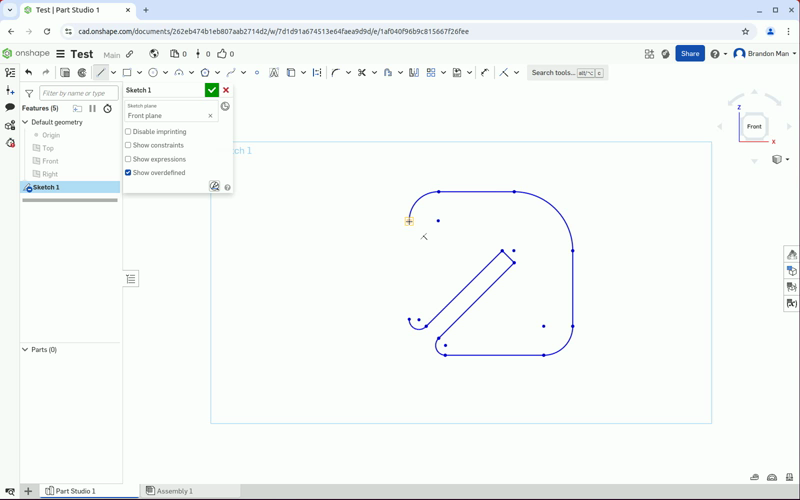
key_down(shift)
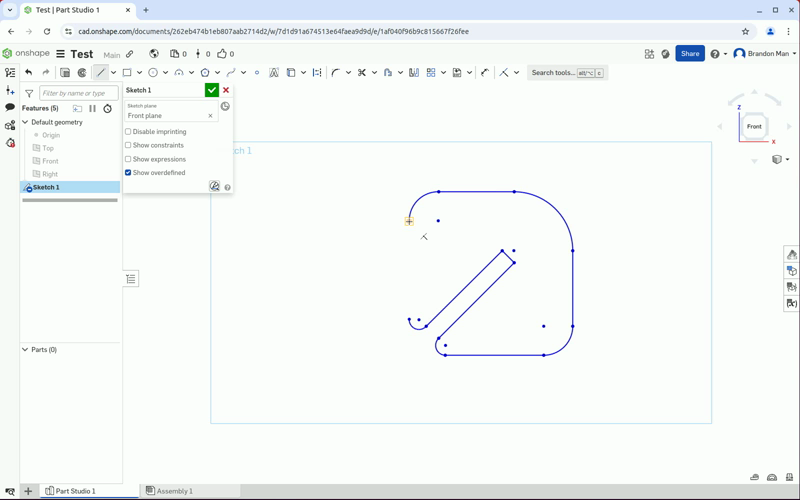
mouse_move(409, 319)
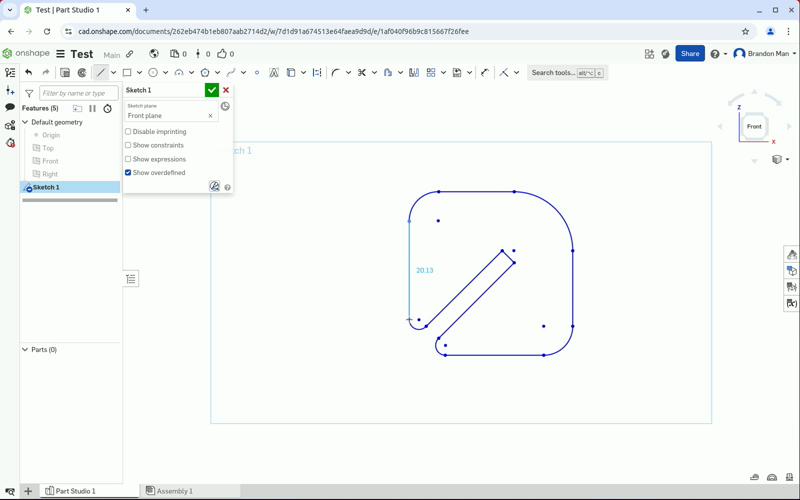
key_up(shift)
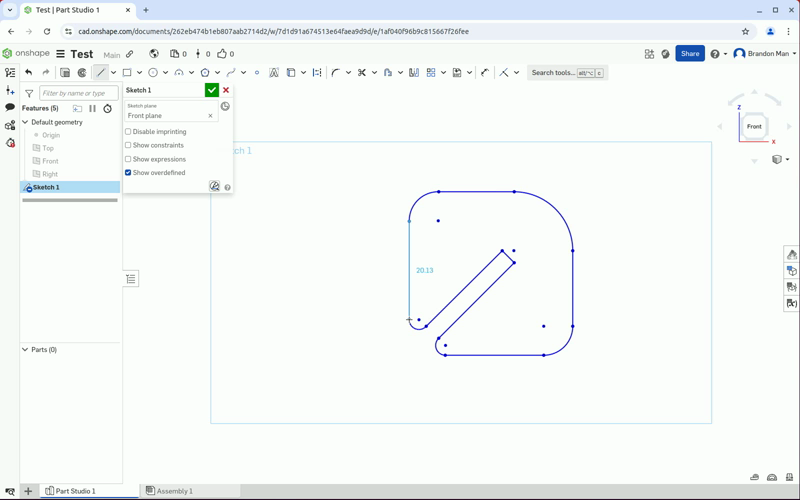
click(409, 319)
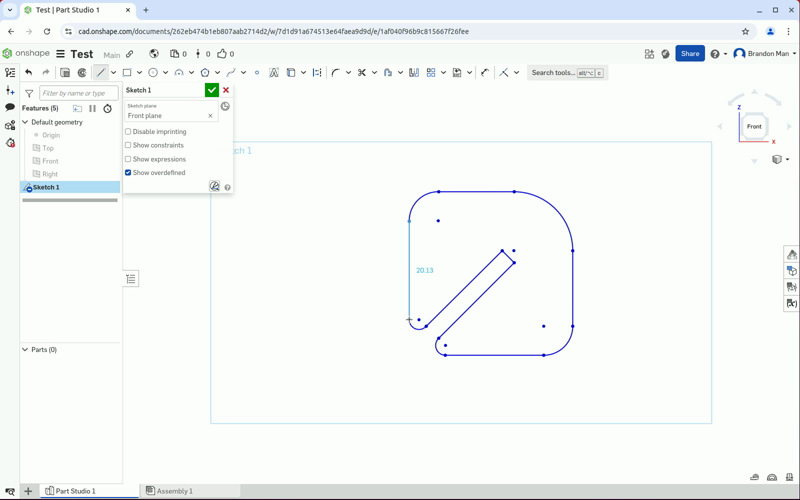
key(esc)
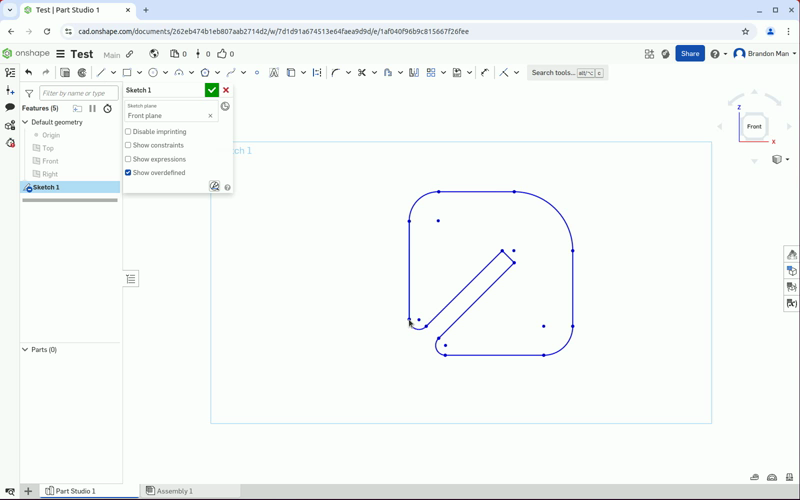
key(c)
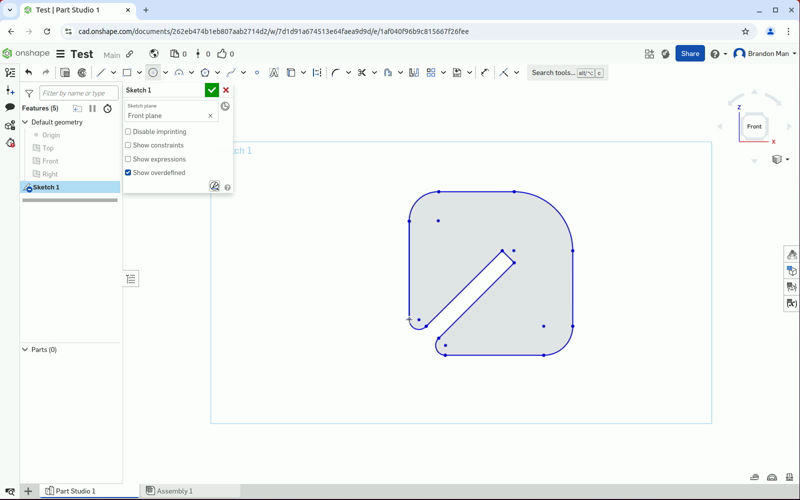
key_down(shift)
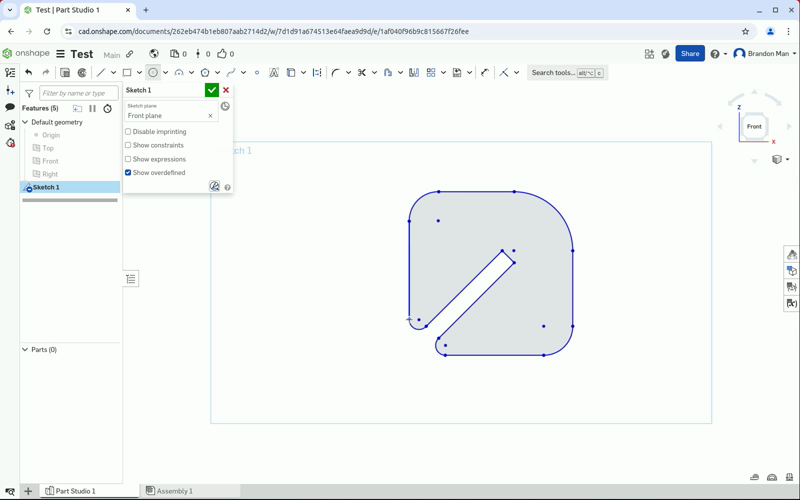
mouse_move(455, 238)
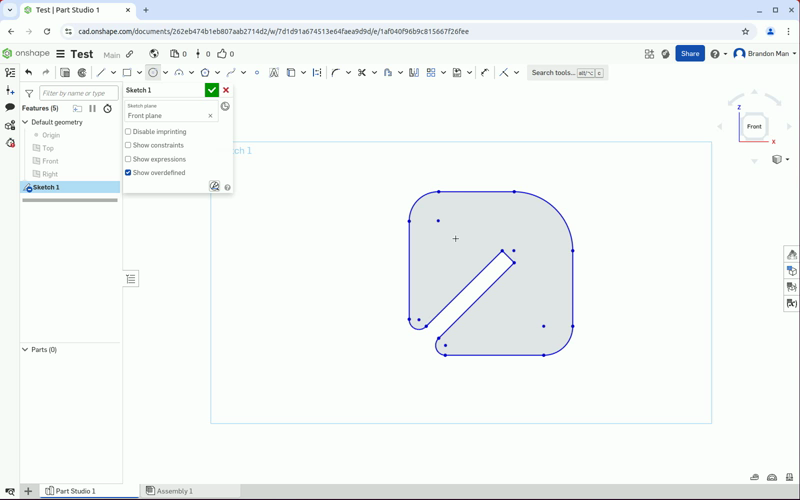
click(455, 238)
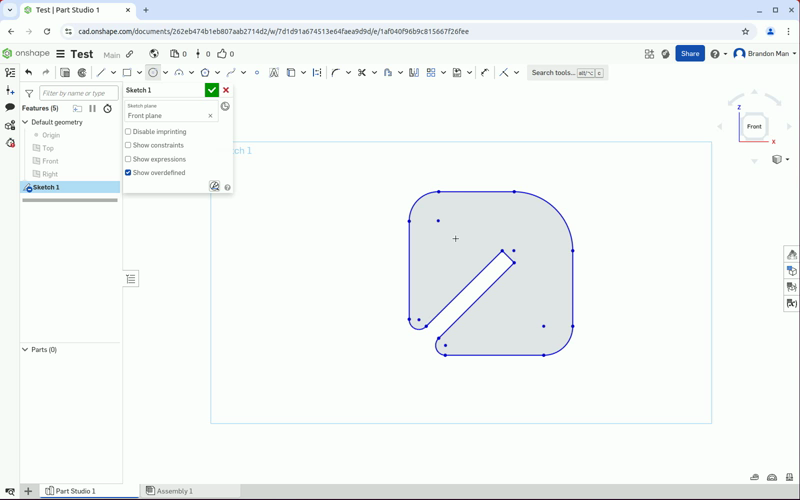
key_up(shift)
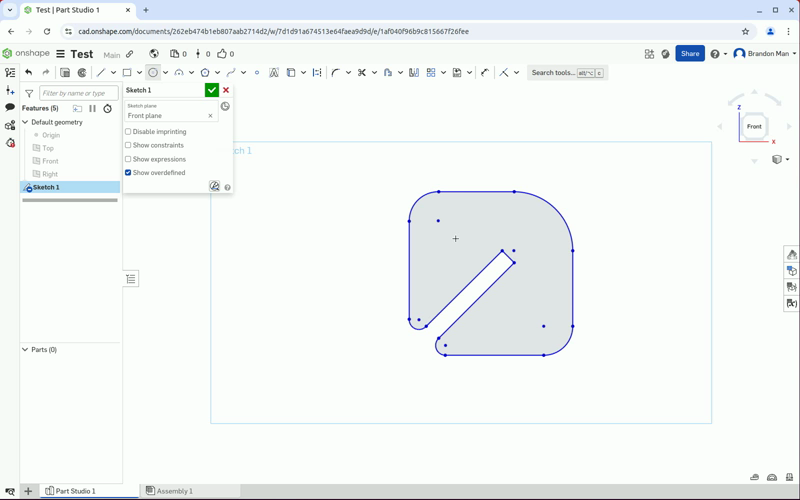
mouse_move(471, 238)
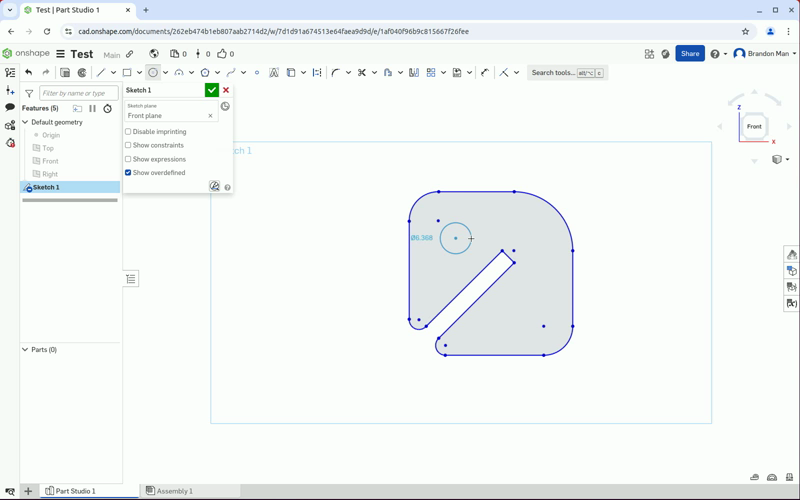
click(471, 238)
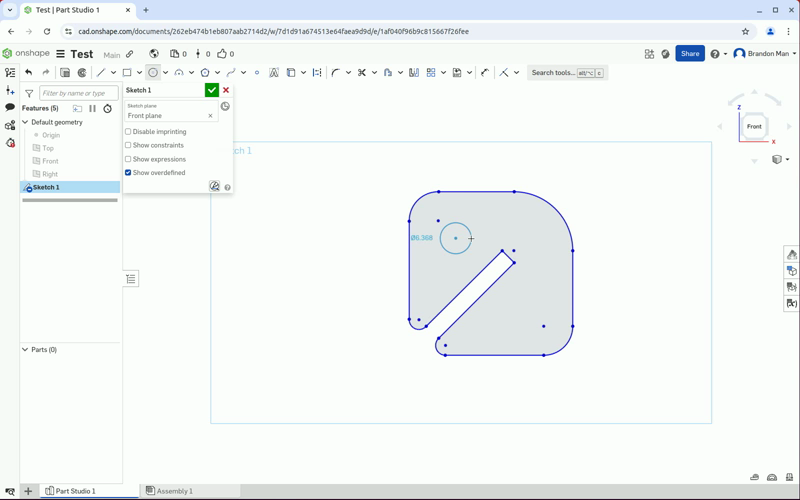
key(esc)
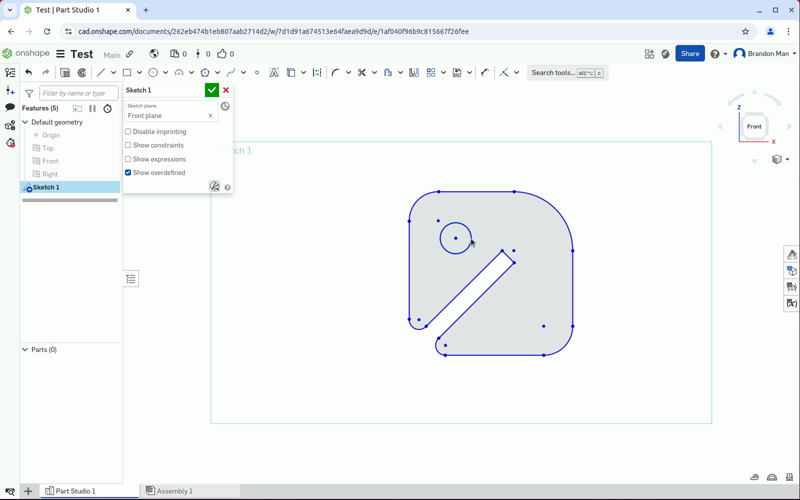
key(c)
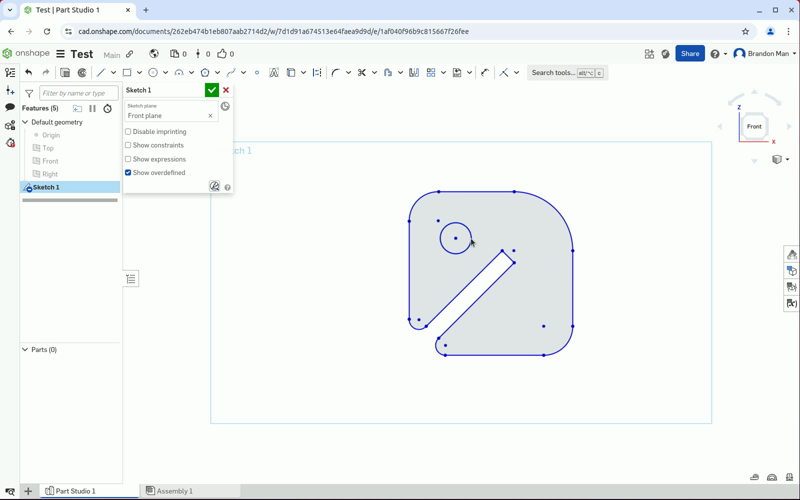
key_down(shift)
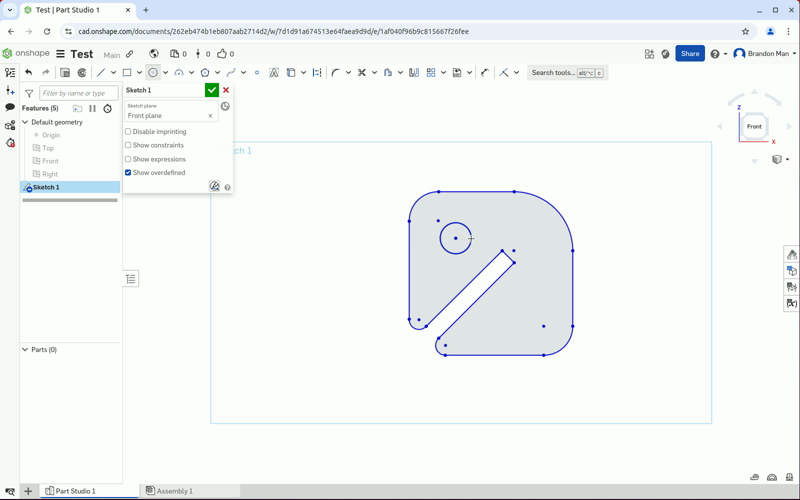
mouse_move(526, 312)
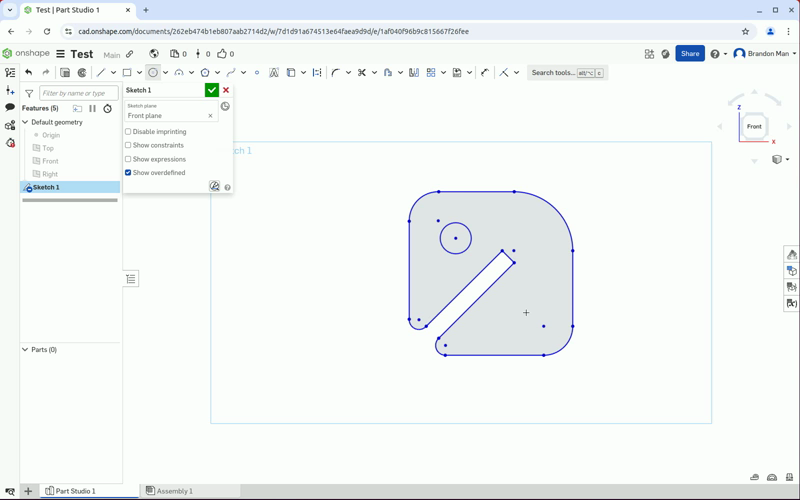
click(526, 312)
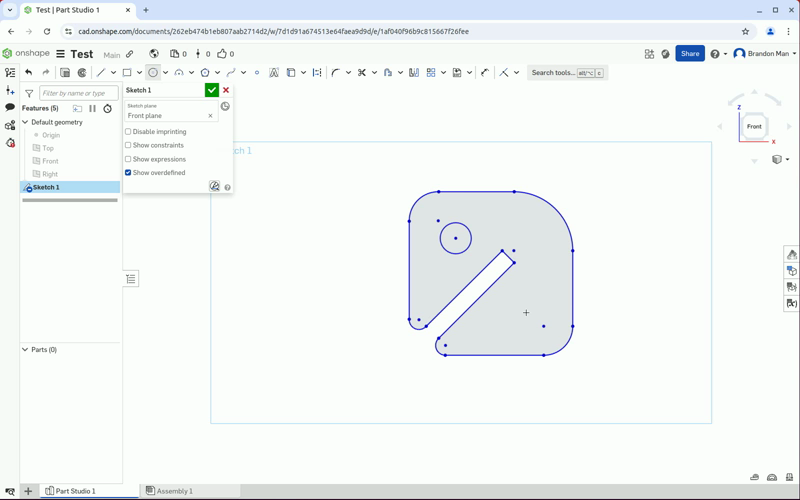
key_up(shift)
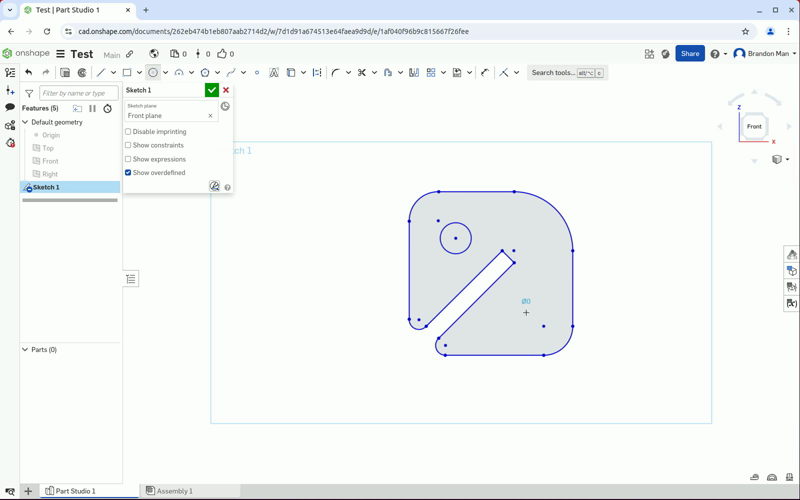
mouse_move(541, 312)
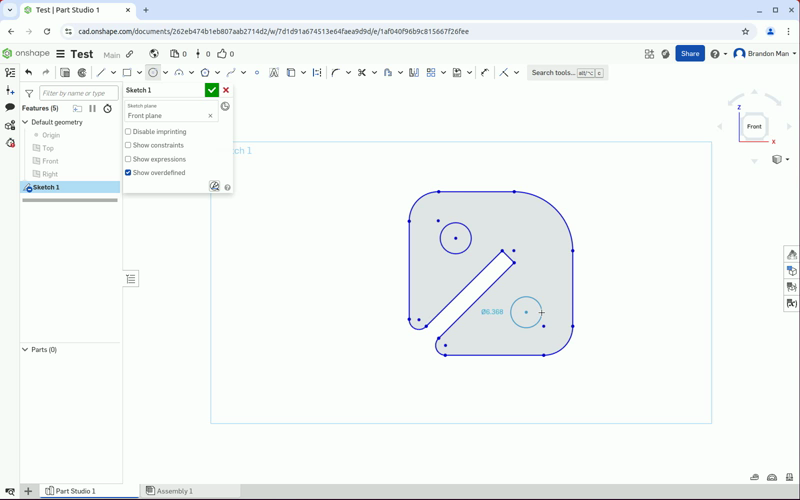
click(541, 312)
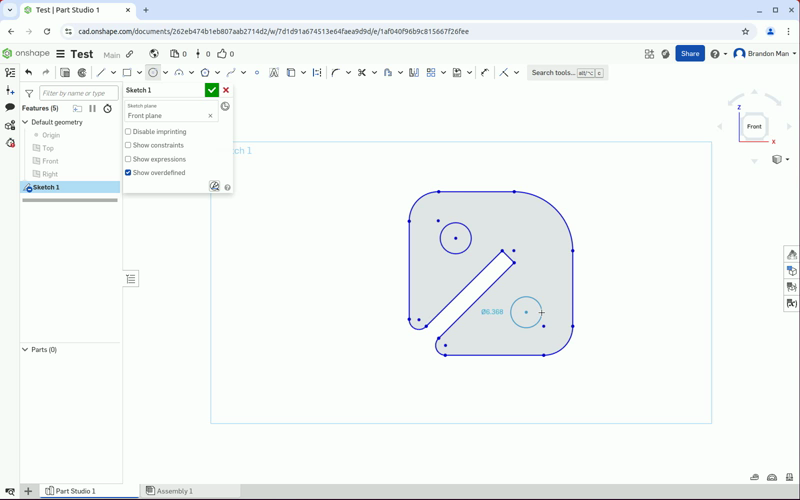
key(esc)
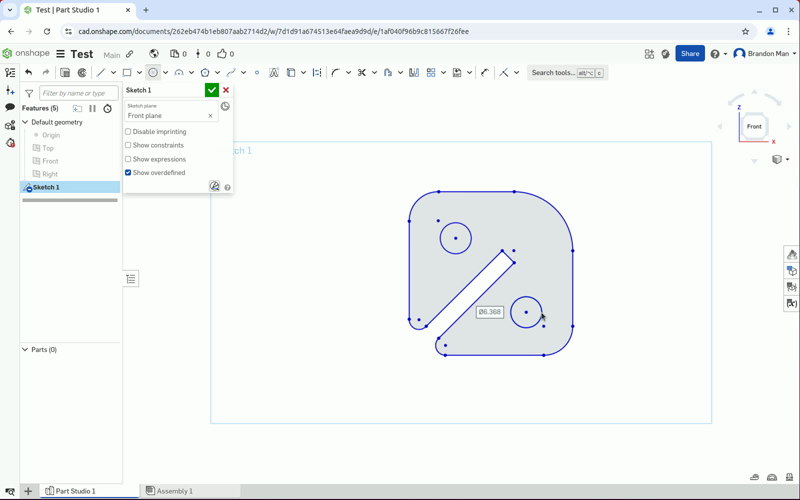
mouse_move(536, 250)
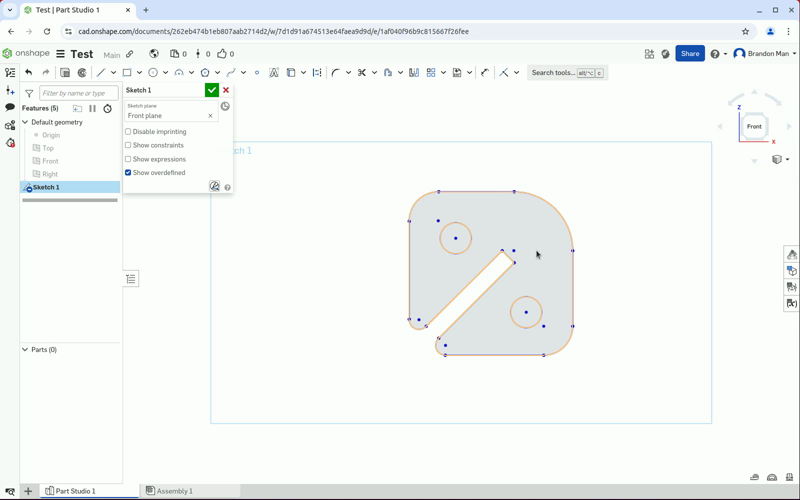
click(536, 250)
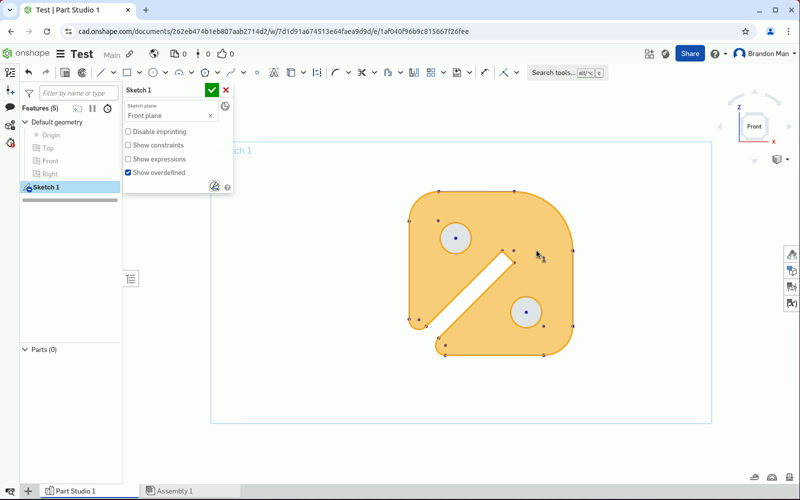
mouse_move(73, 352)
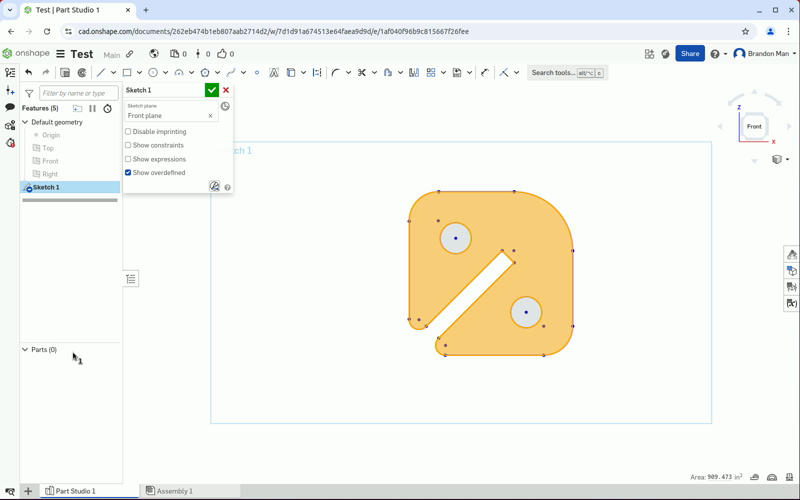
key(shift+y)
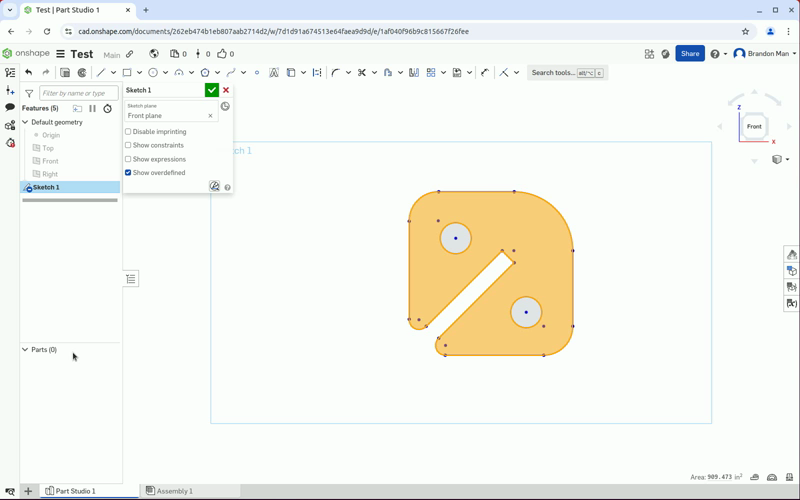
key(shift+e)
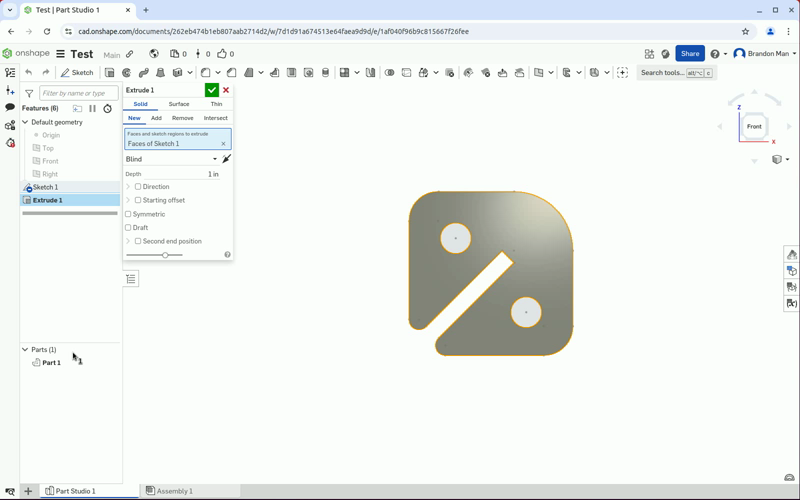
mouse_move(143, 106)
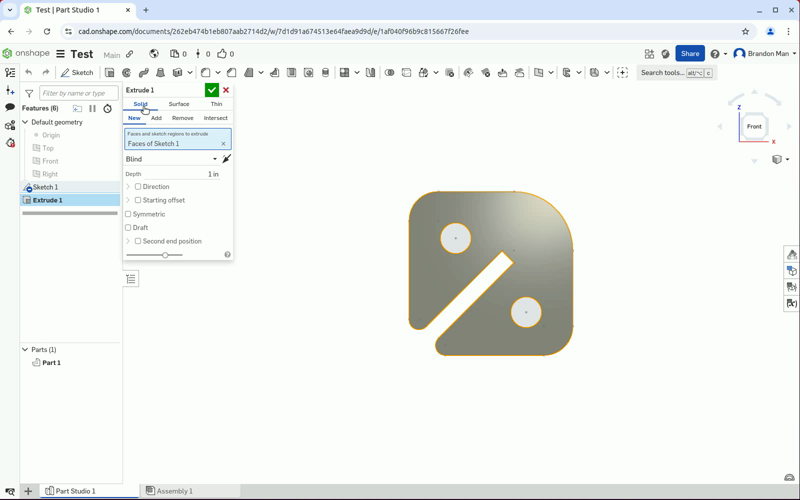
click(143, 106)
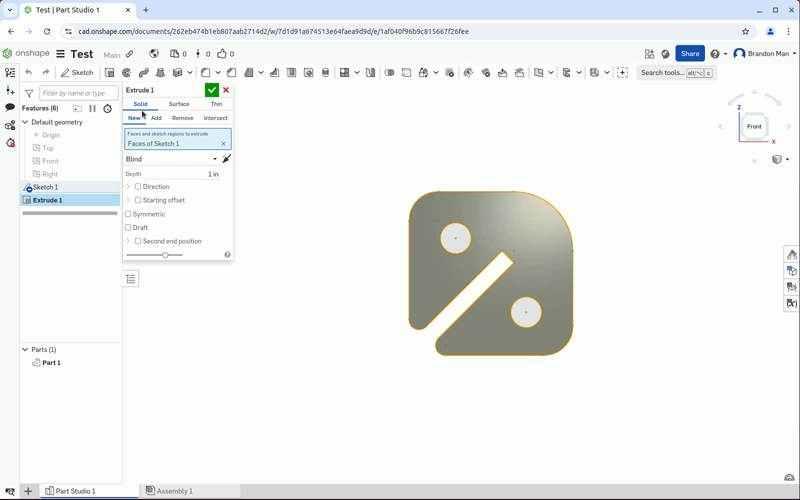
mouse_move(137, 120)
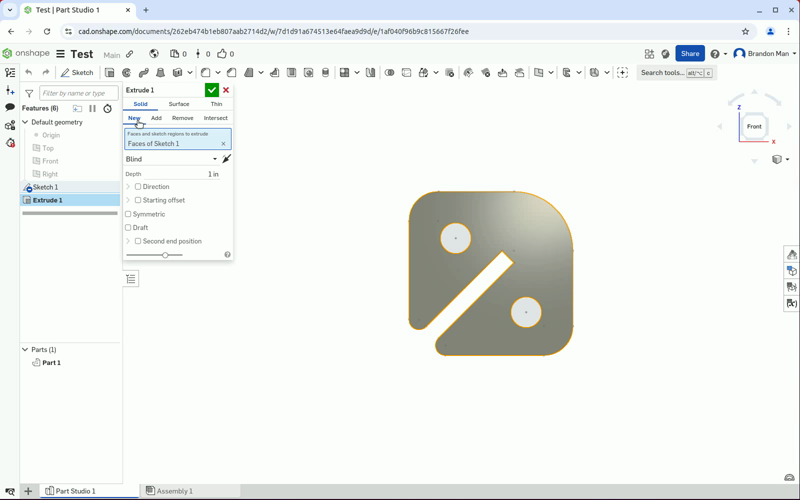
click(137, 120)
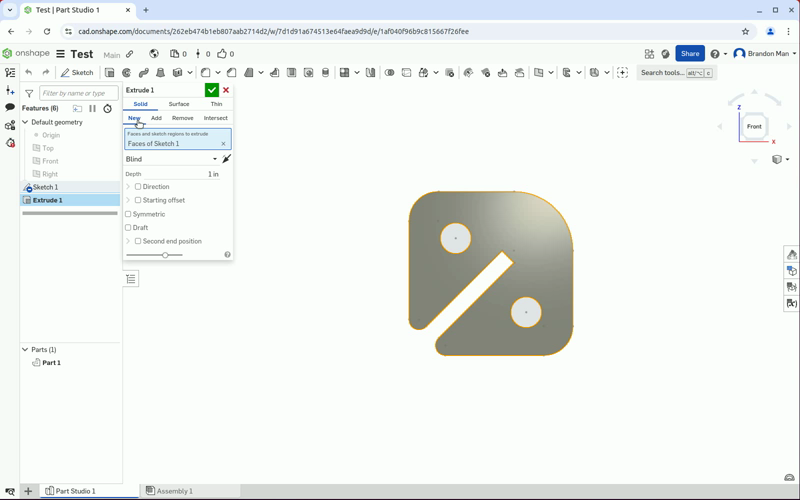
key(tab, 4)
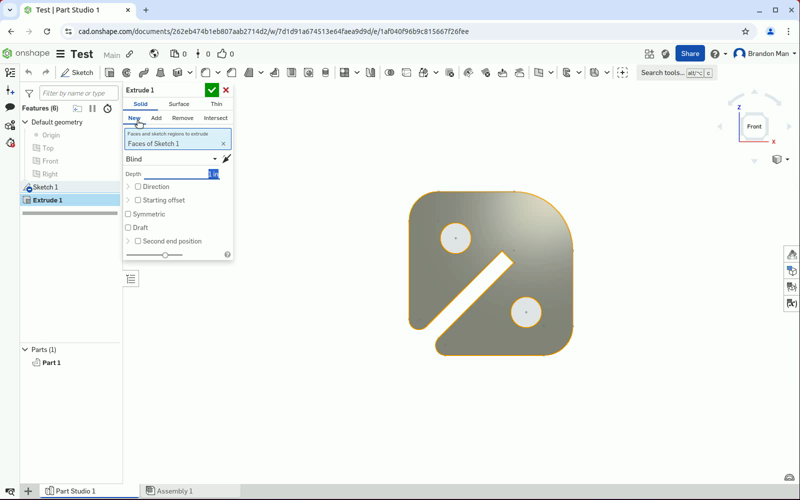
text(6.018)
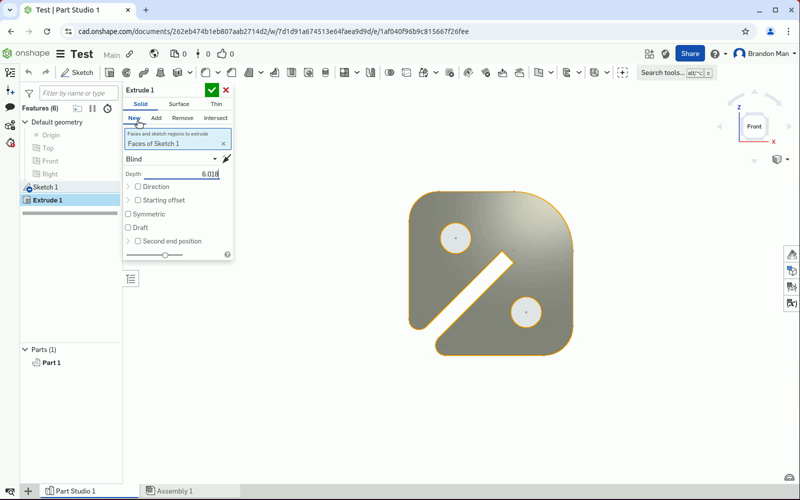
key(enter)
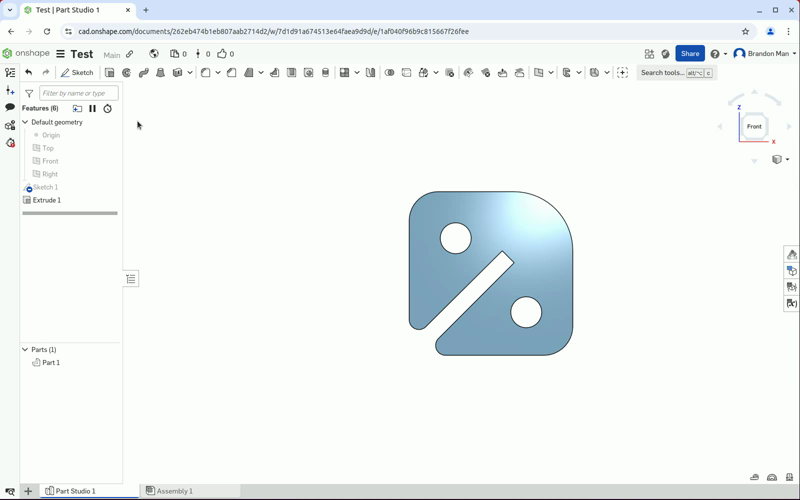
key(shift+h)
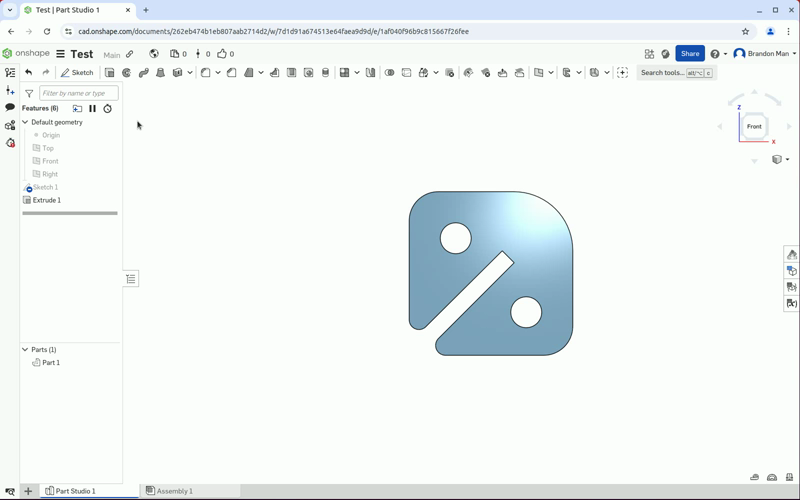
key(shift+h)
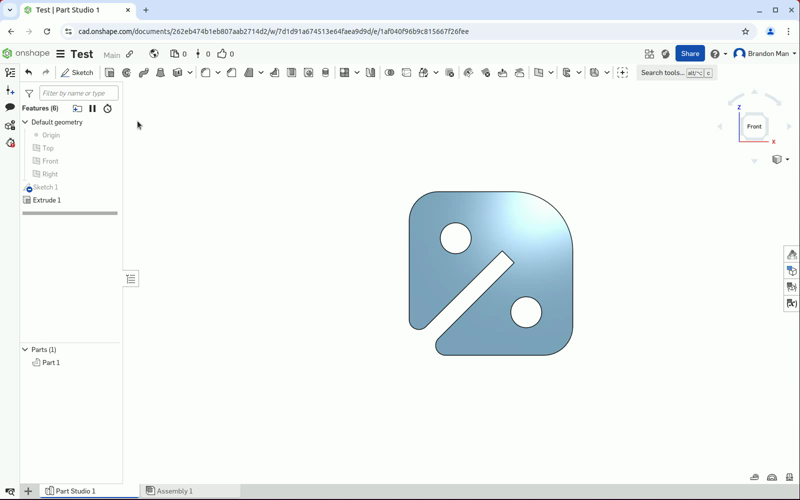
mouse_move(73, 189)
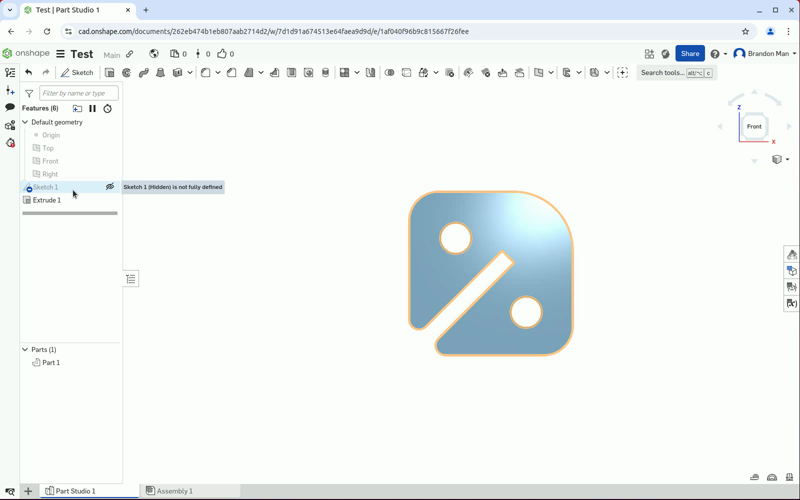
click(73, 189)
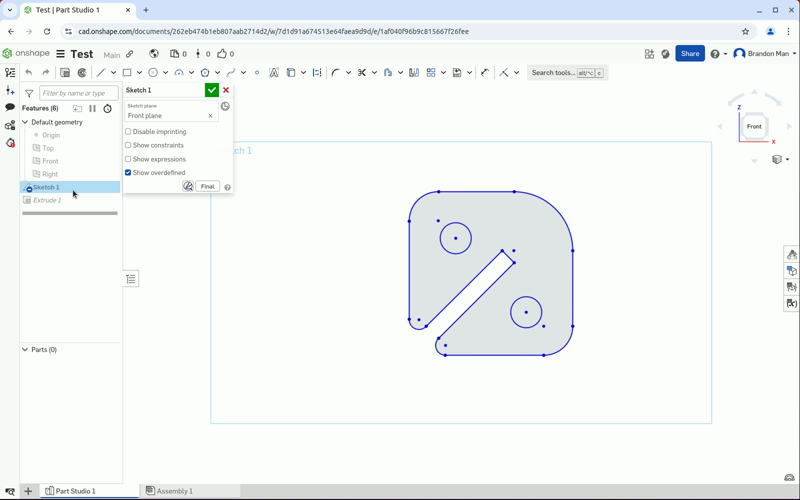
mouse_move(229, 92)
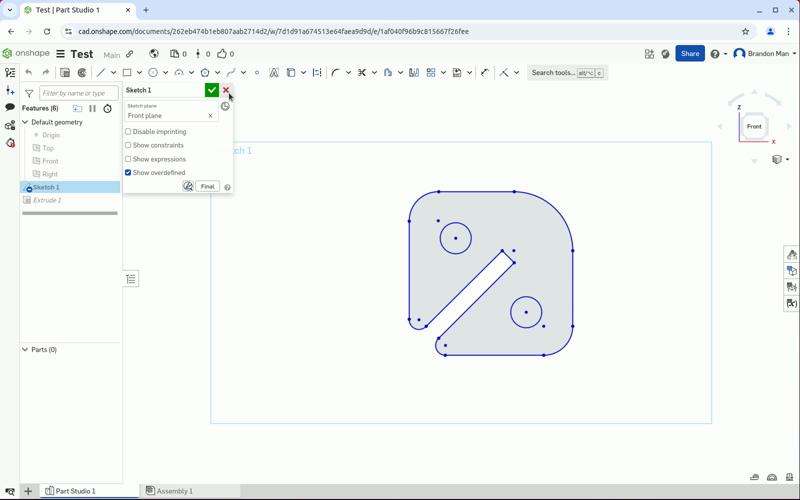
click(229, 92)
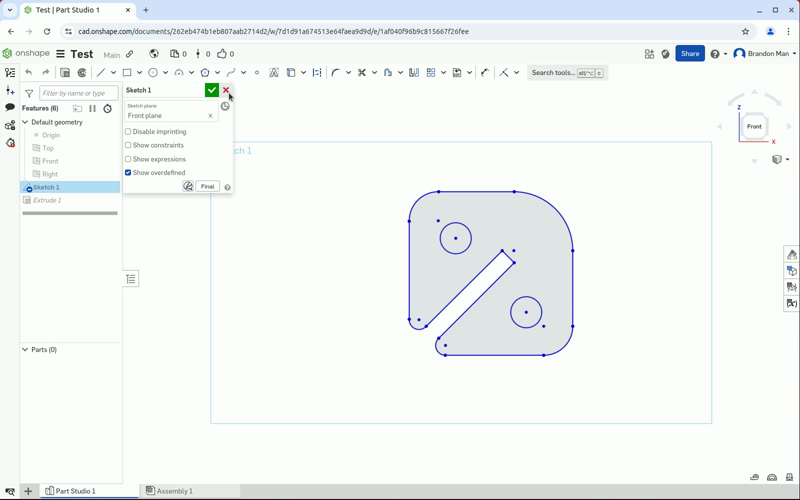
key(shift+s)
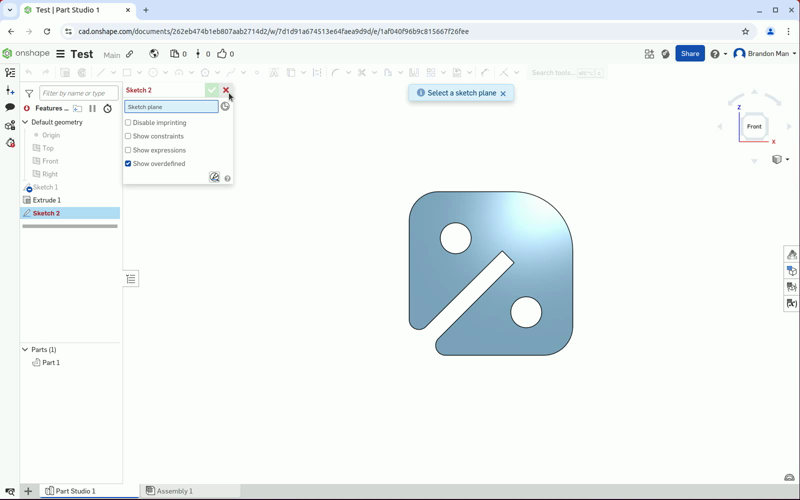
mouse_move(73, 163)
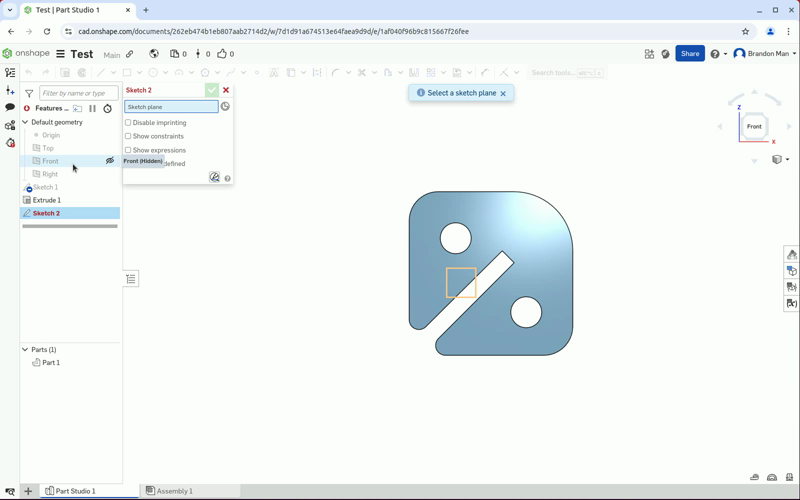
click(73, 163)
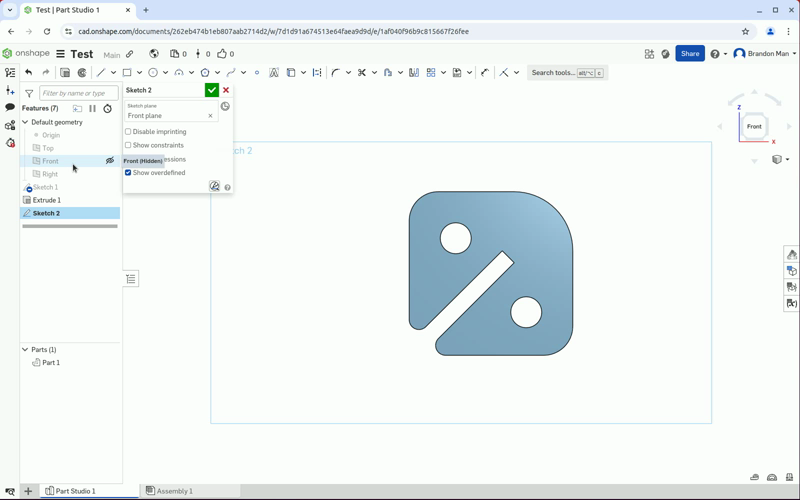
mouse_move(73, 352)
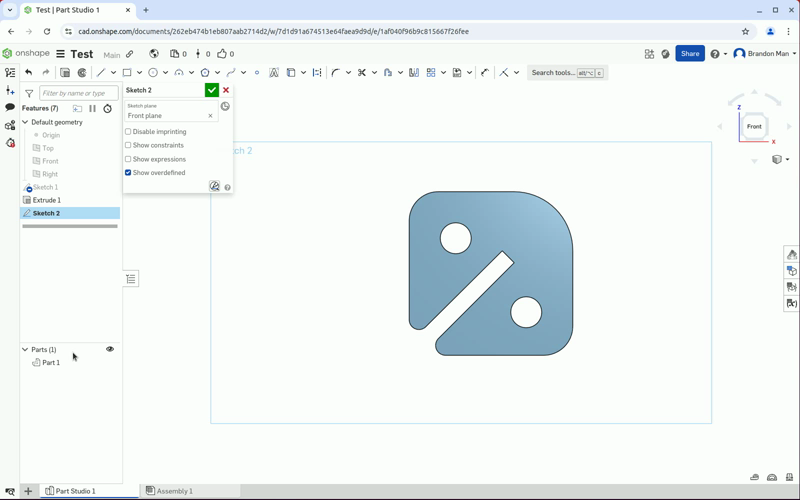
key(y)
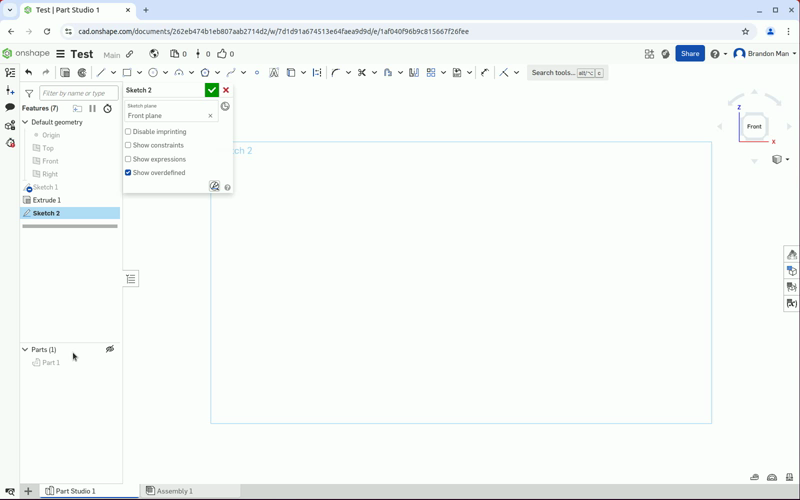
key(a)
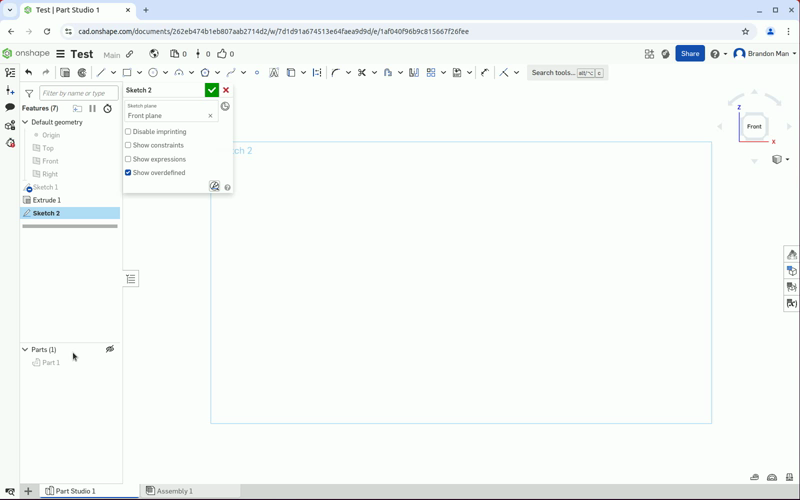
key_down(shift)
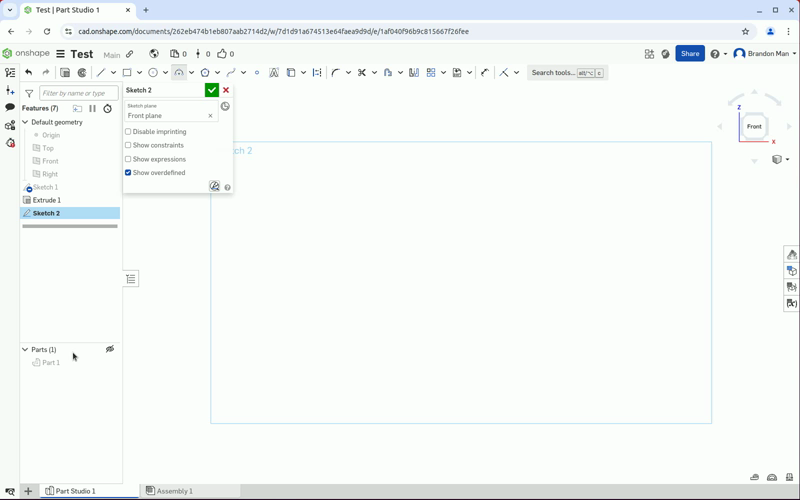
mouse_move(409, 319)
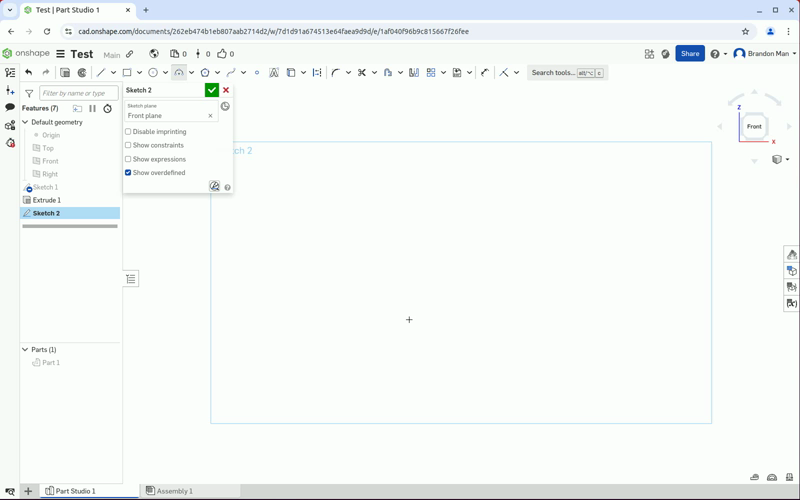
click(409, 319)
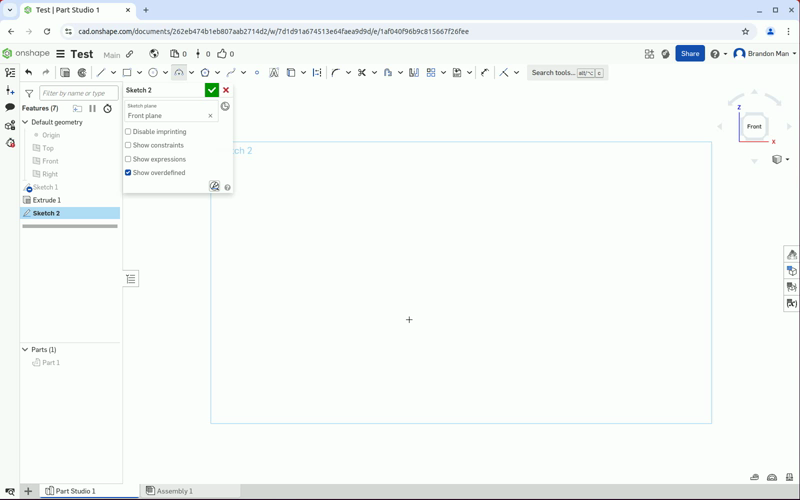
key_up(shift)
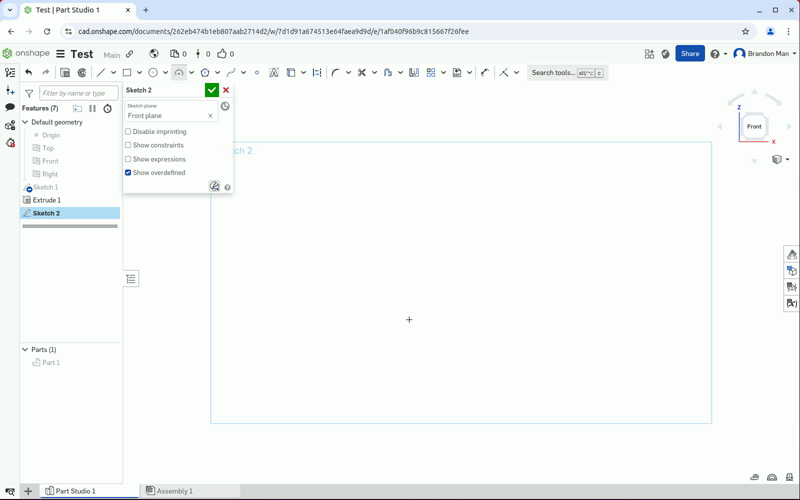
key_down(shift)
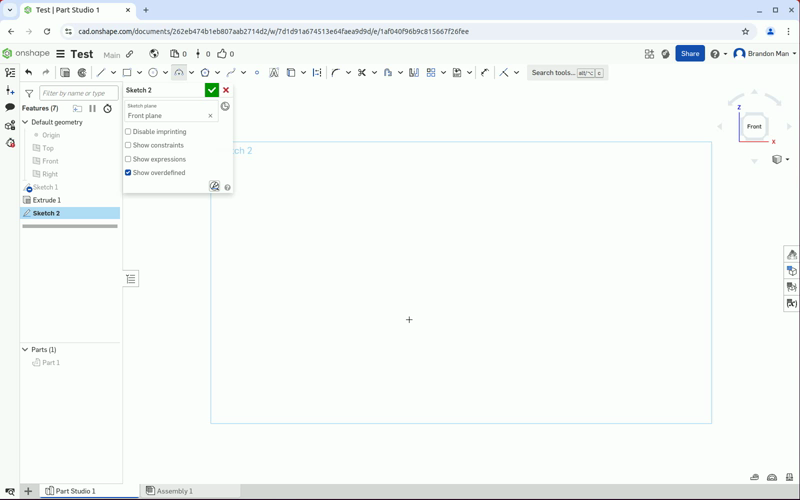
mouse_move(426, 326)
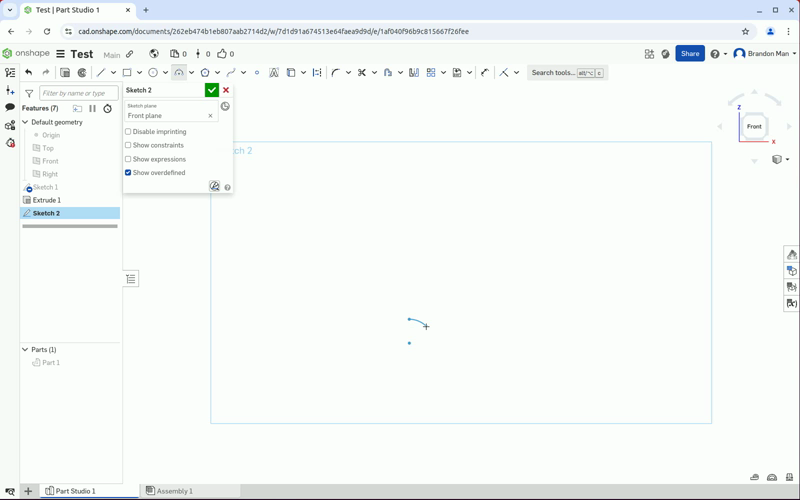
click(426, 326)
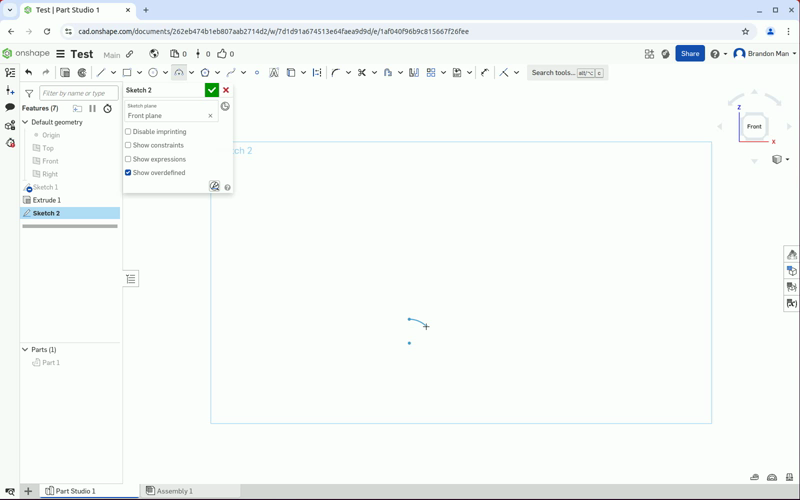
mouse_move(415, 328)
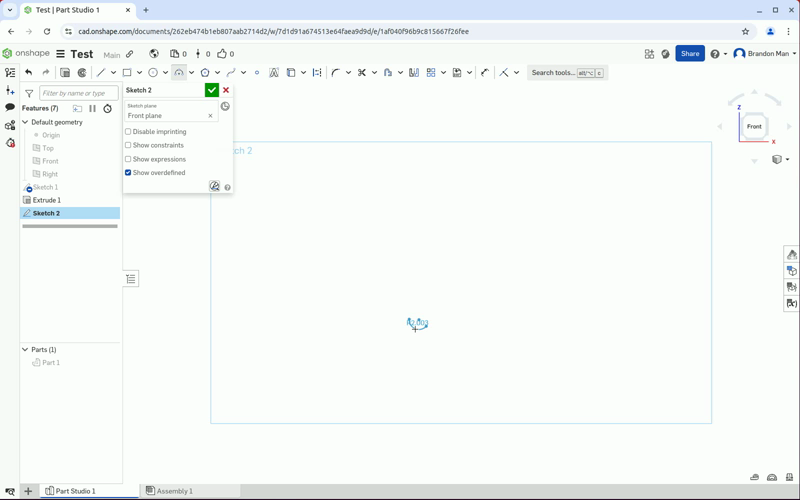
click(415, 328)
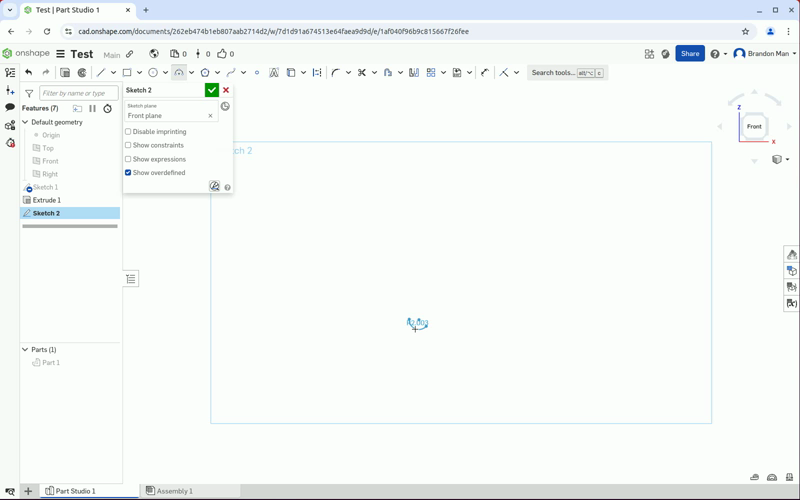
key_up(shift)
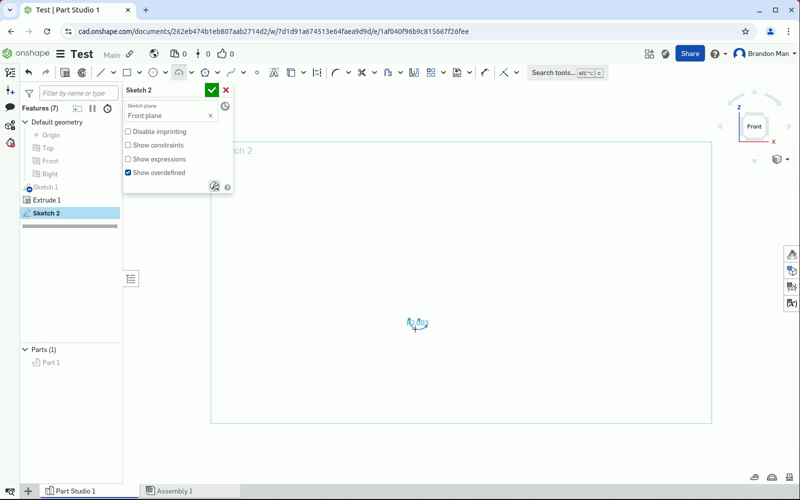
key(esc)
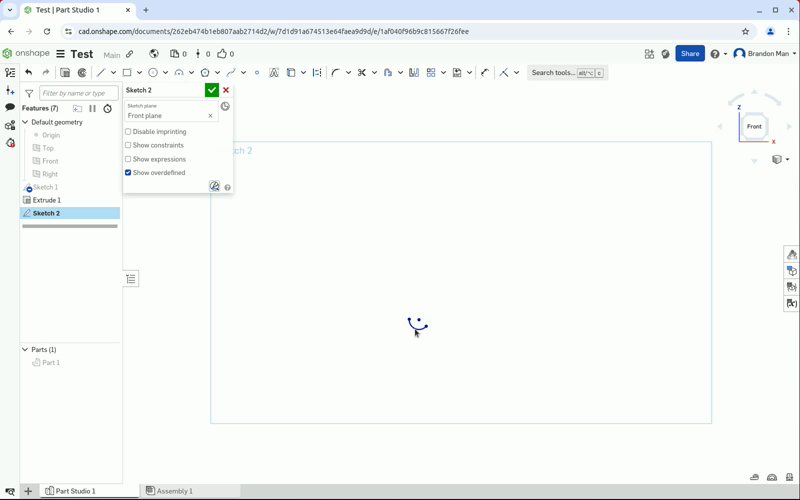
key(l)
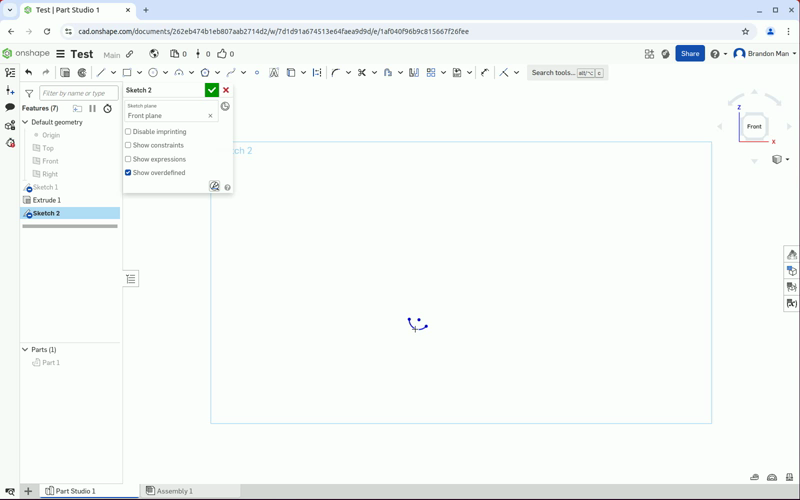
mouse_move(426, 326)
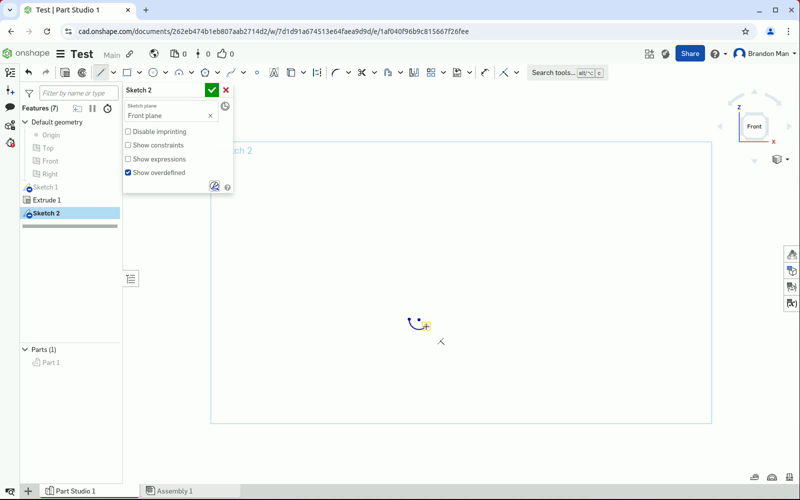
click(426, 326)
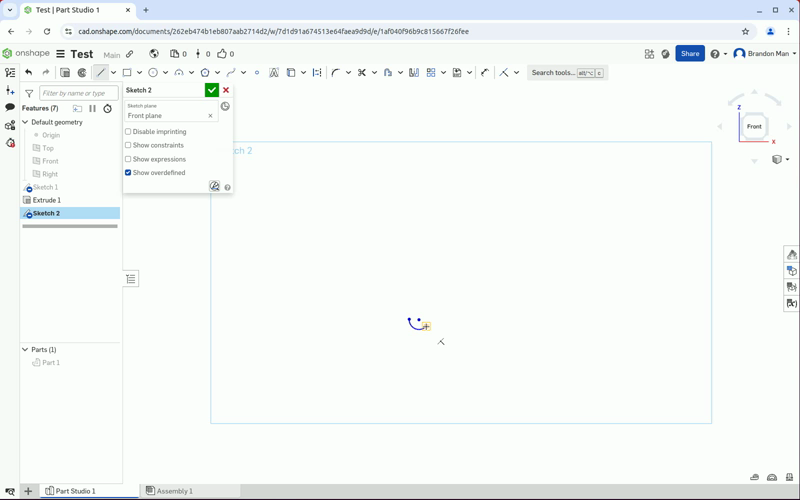
key_down(shift)
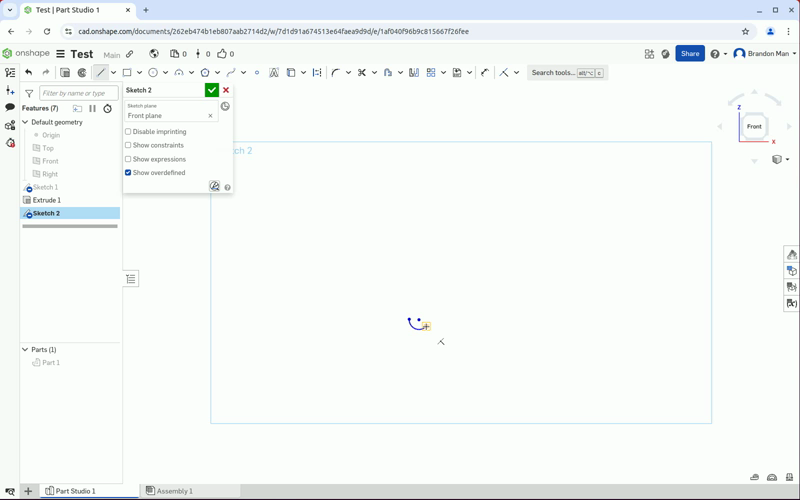
mouse_move(502, 250)
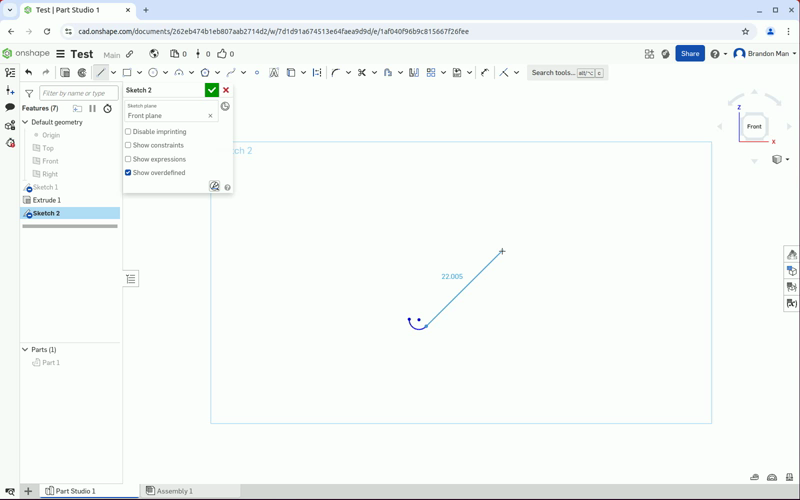
click(502, 250)
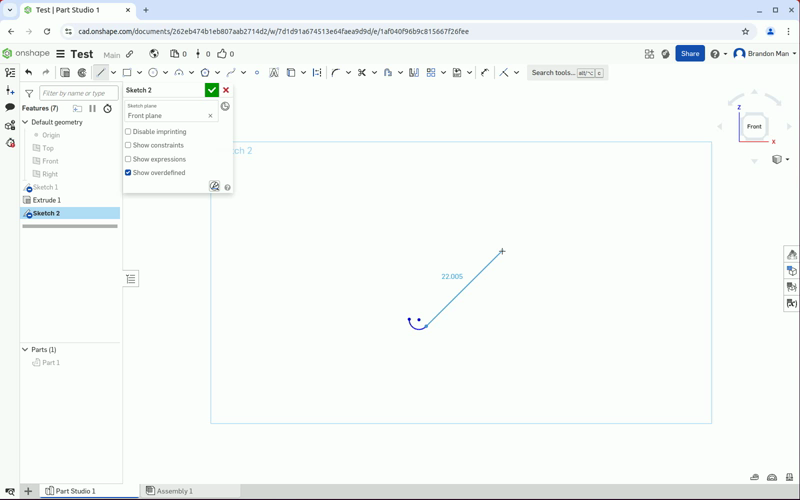
key_up(shift)
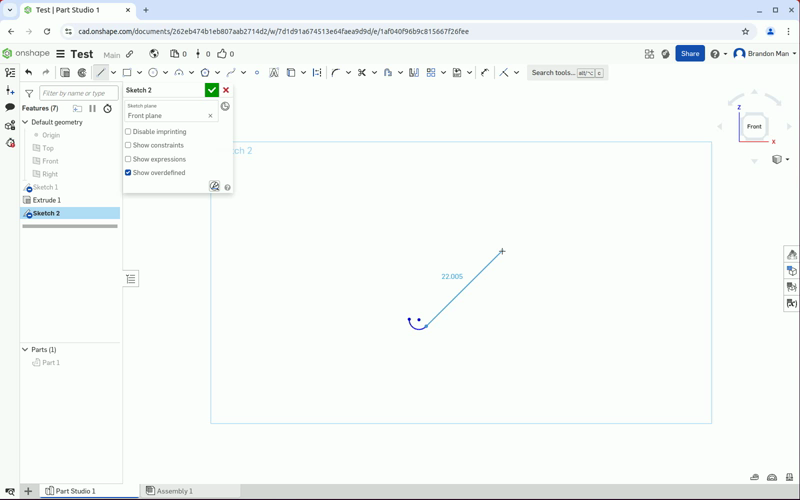
key_down(shift)
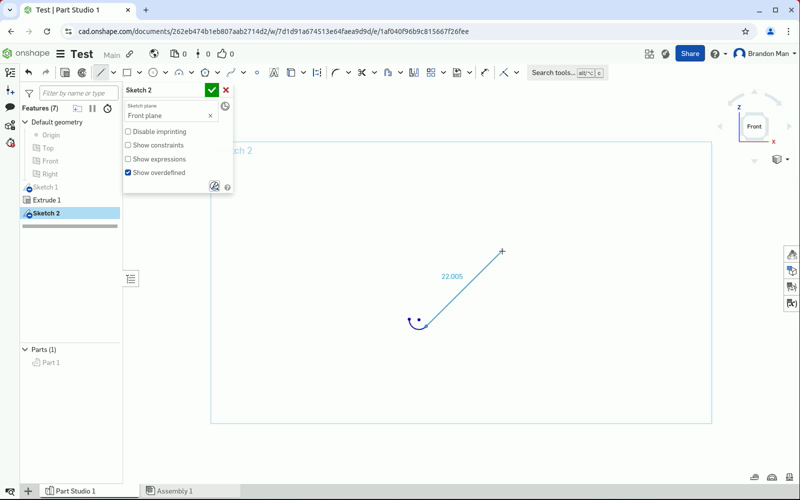
mouse_move(532, 250)
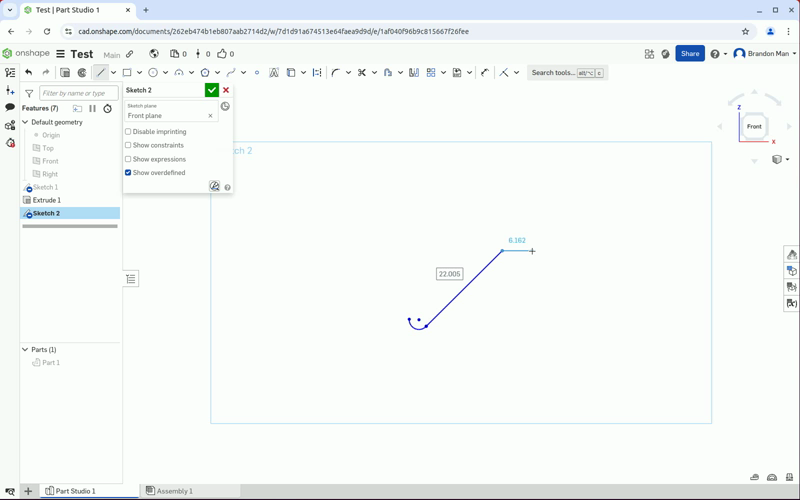
mouse_move(514, 262)
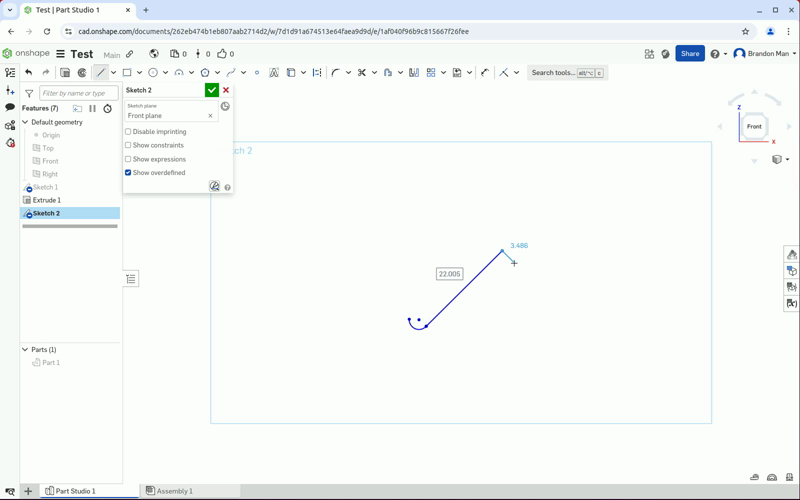
click(514, 262)
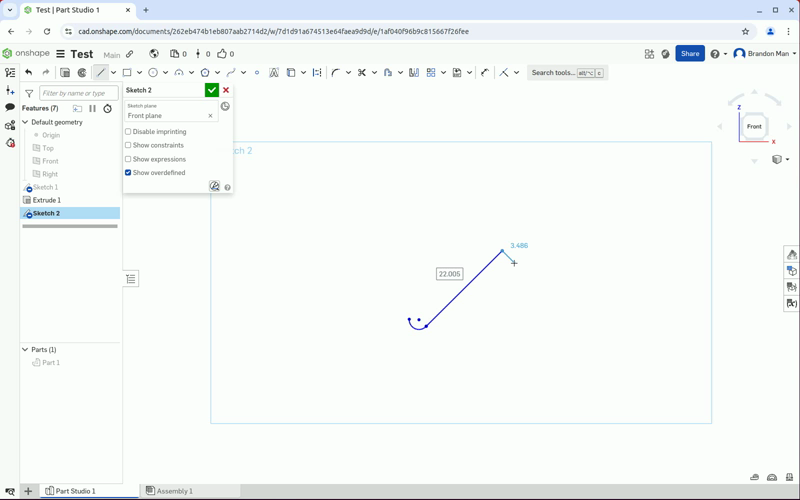
key_up(shift)
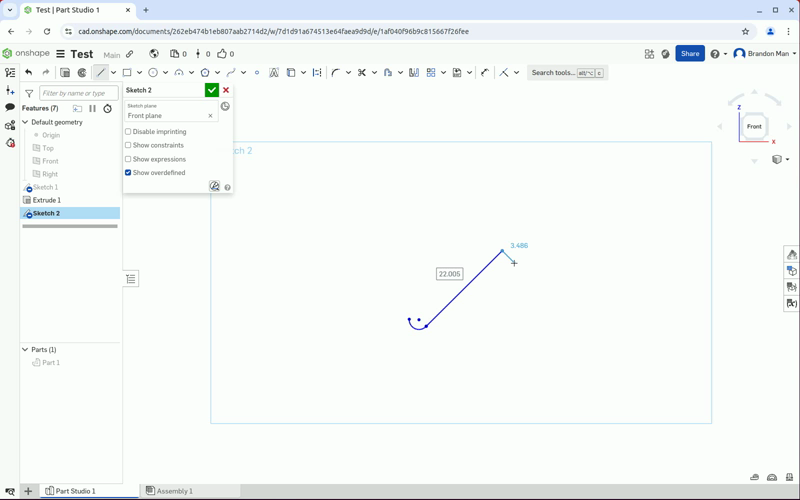
key_down(shift)
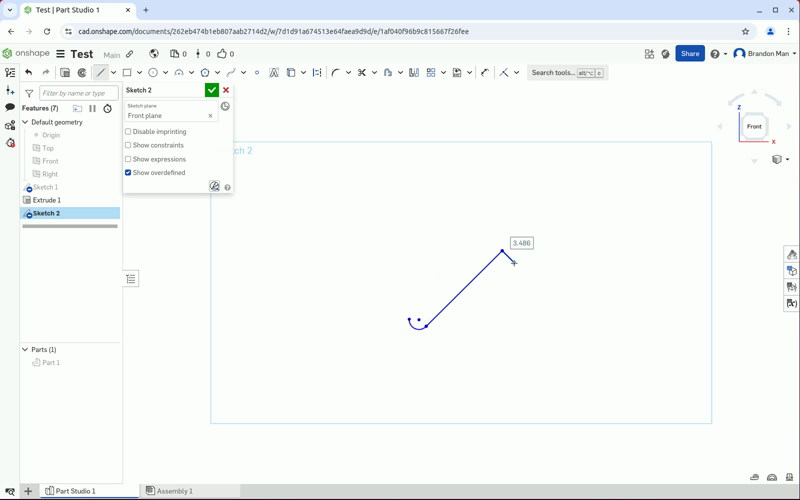
mouse_move(438, 338)
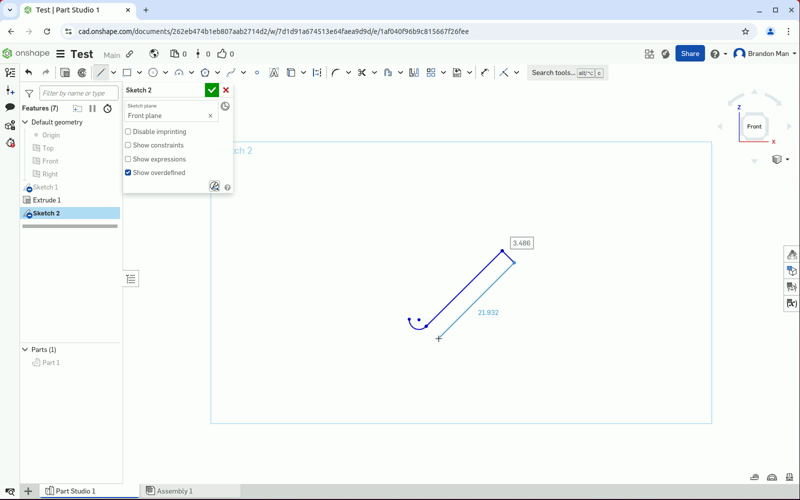
click(438, 338)
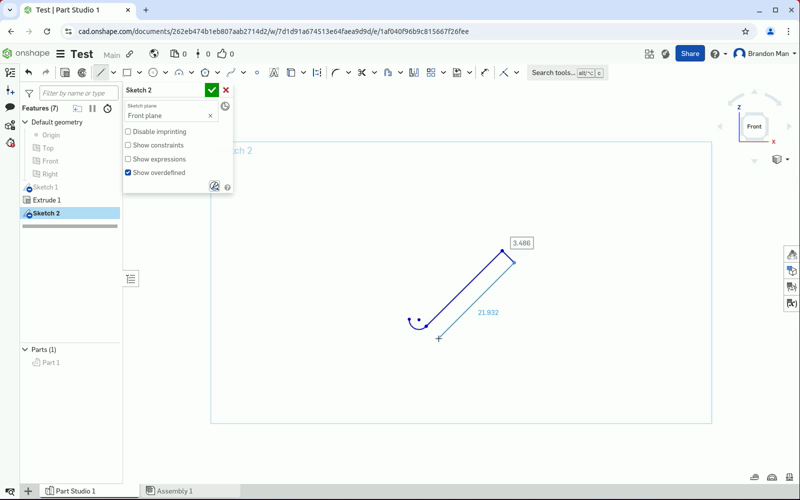
key_up(shift)
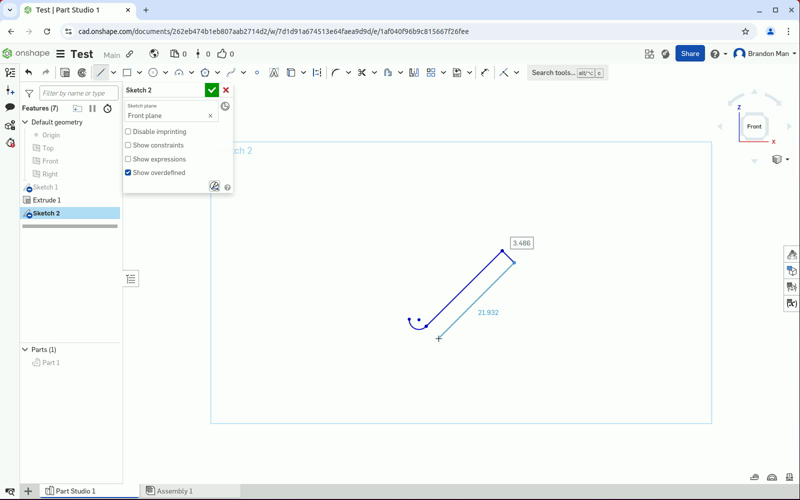
key(esc)
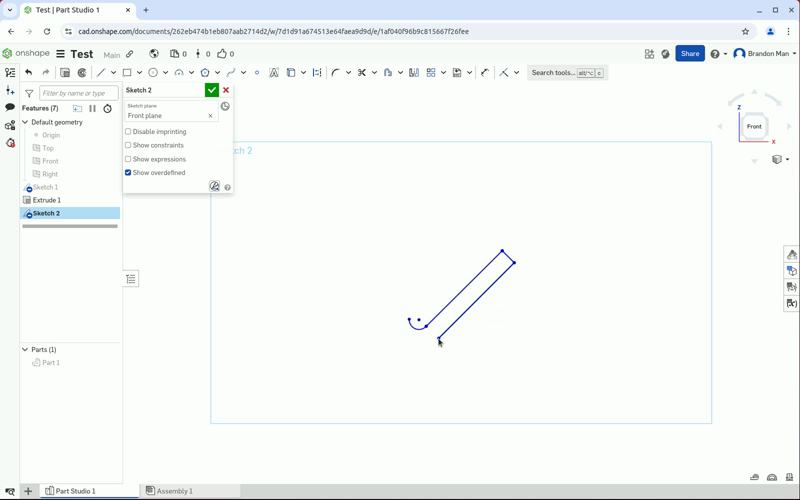
key(a)
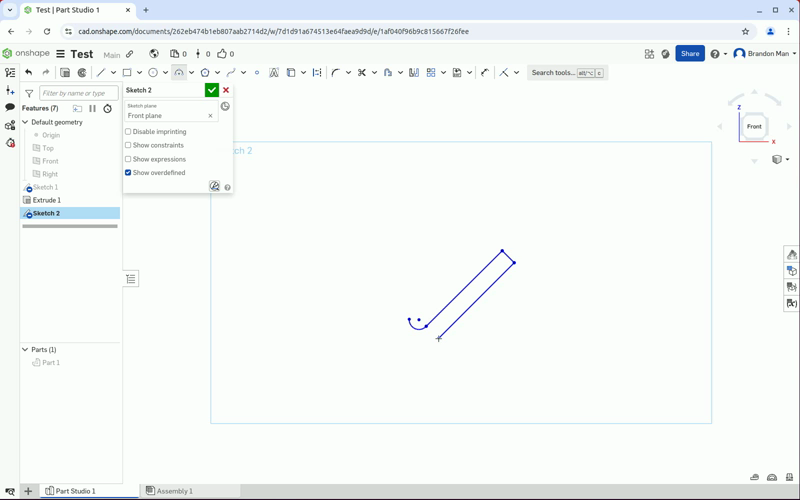
mouse_move(438, 338)
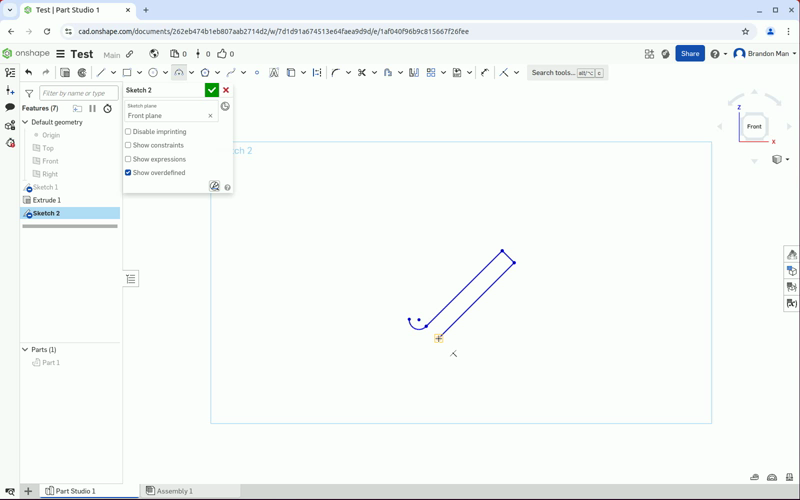
click(438, 338)
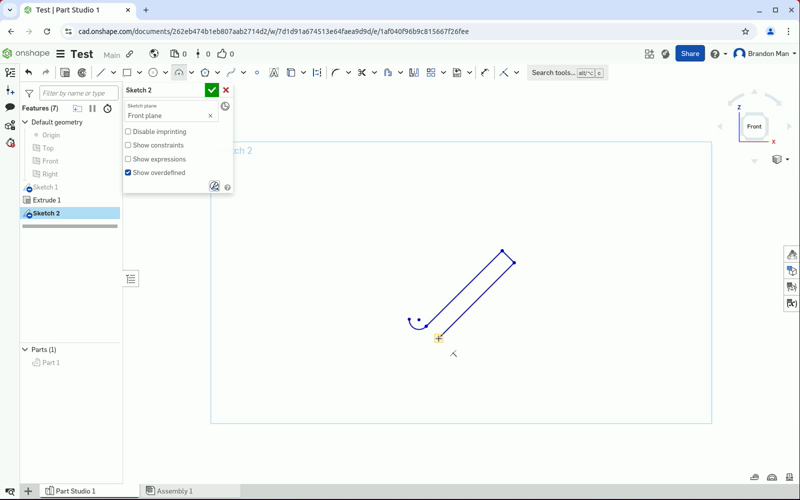
key_down(shift)
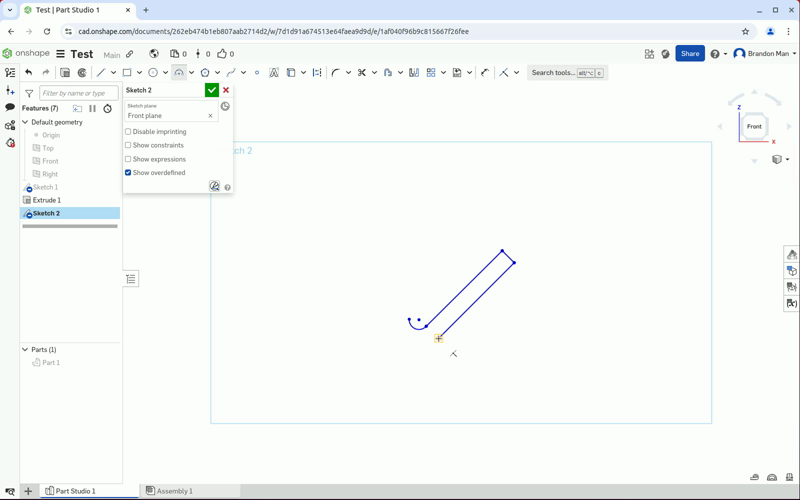
mouse_move(445, 355)
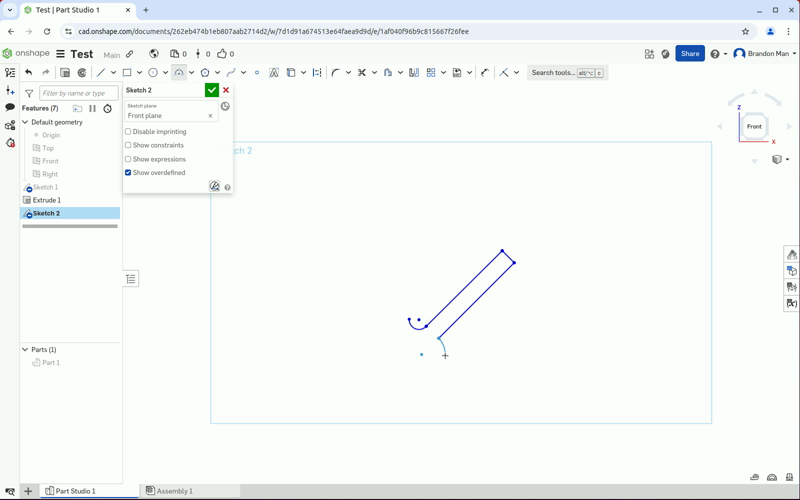
click(445, 355)
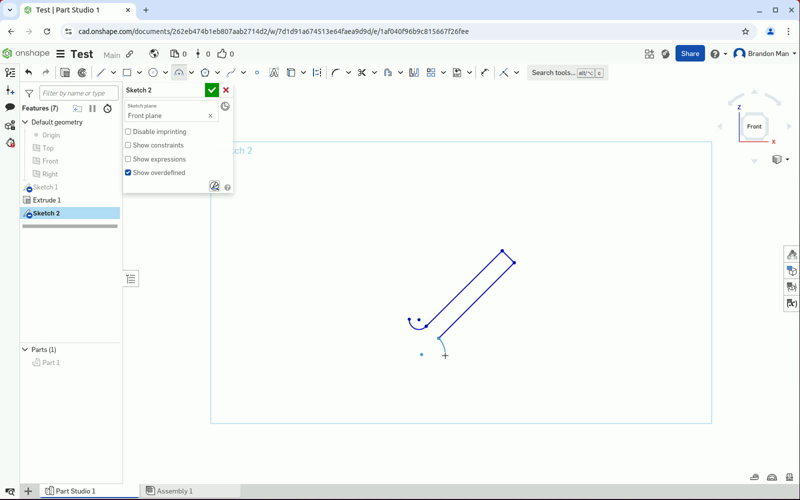
mouse_move(436, 348)
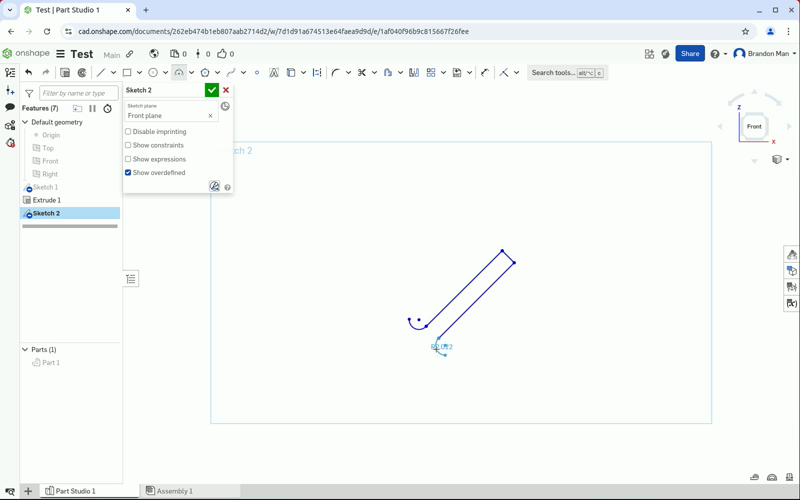
click(436, 348)
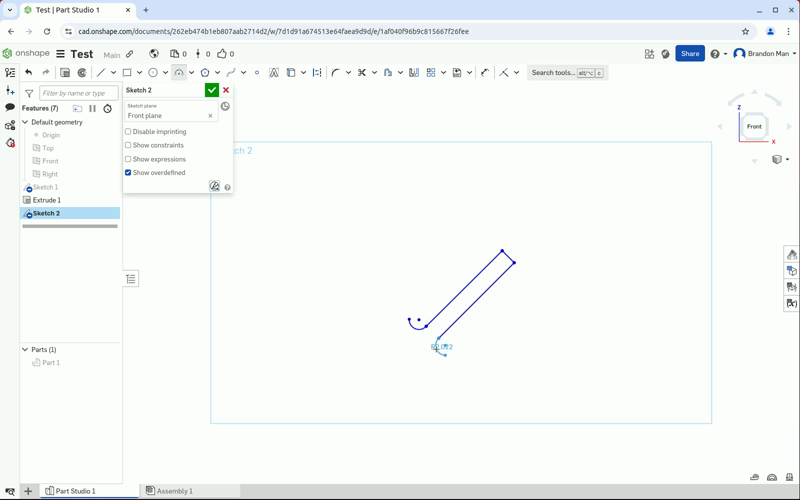
key_up(shift)
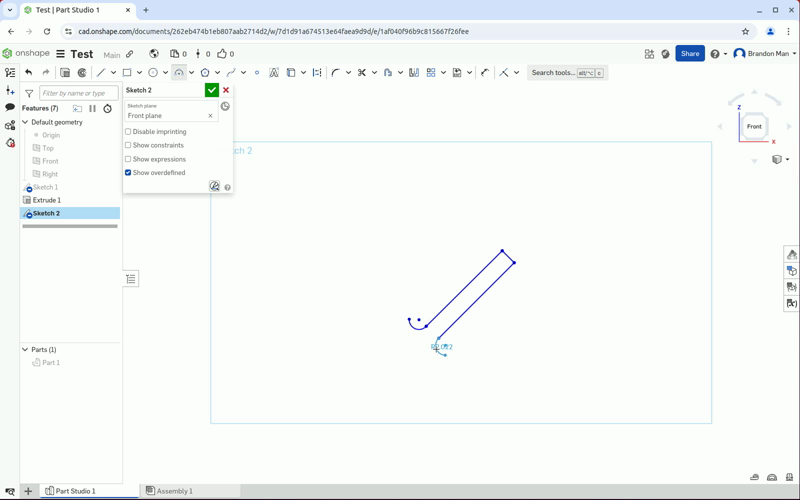
key(esc)
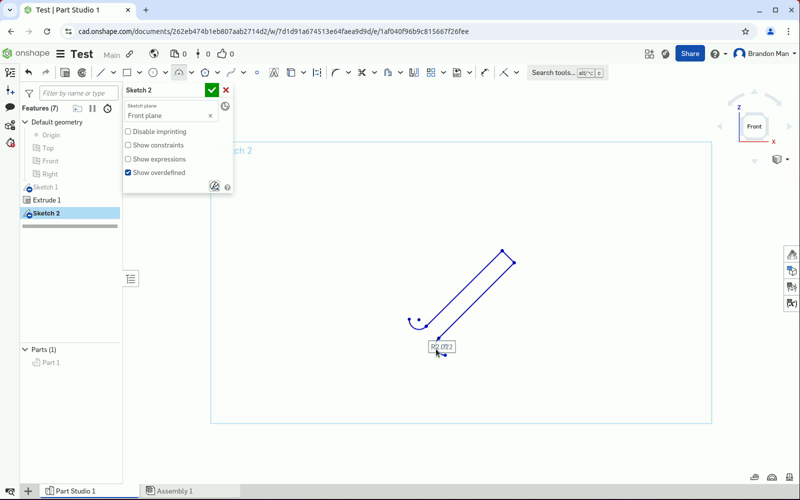
key(l)
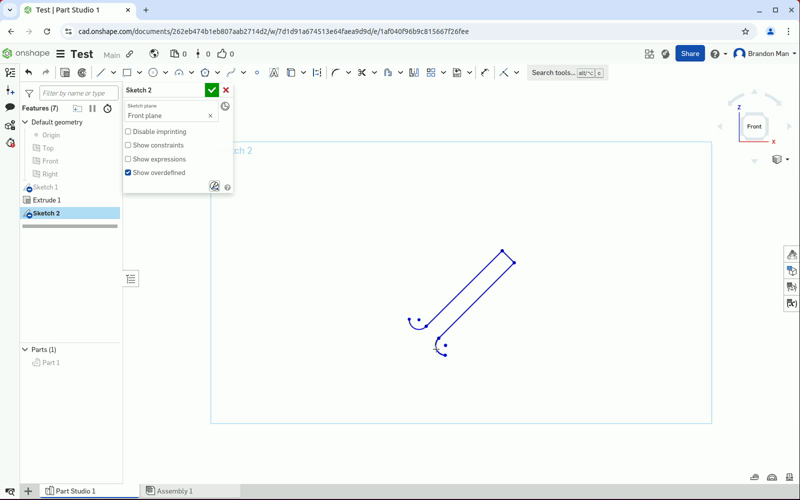
mouse_move(445, 355)
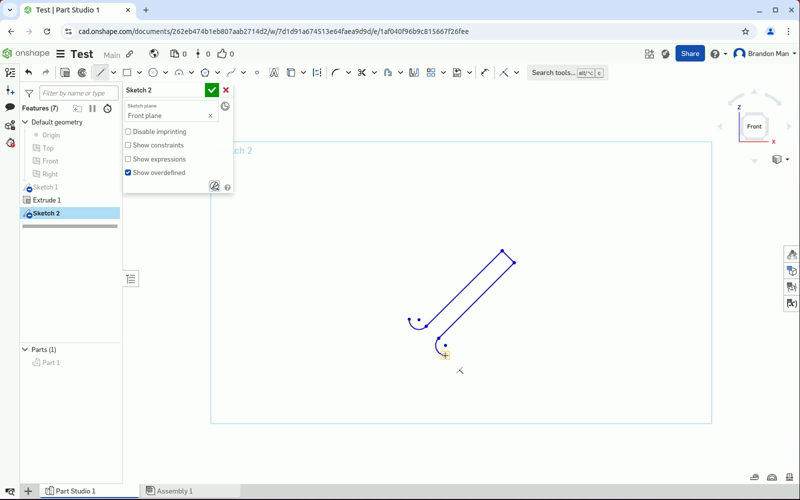
click(445, 355)
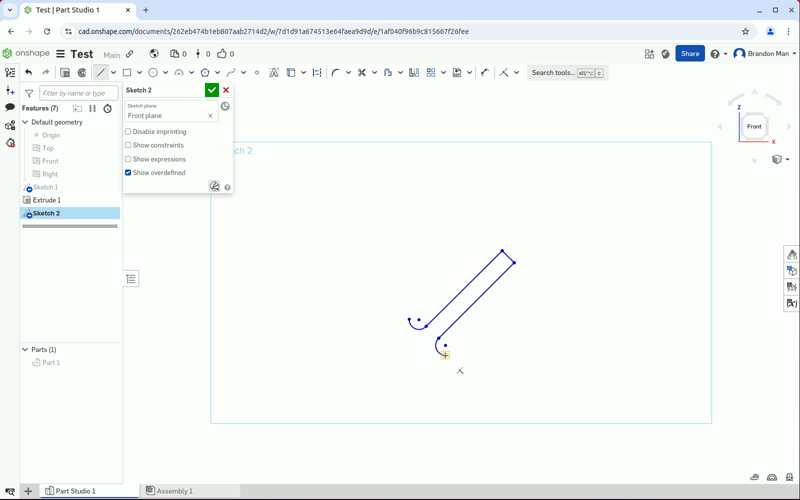
key_down(shift)
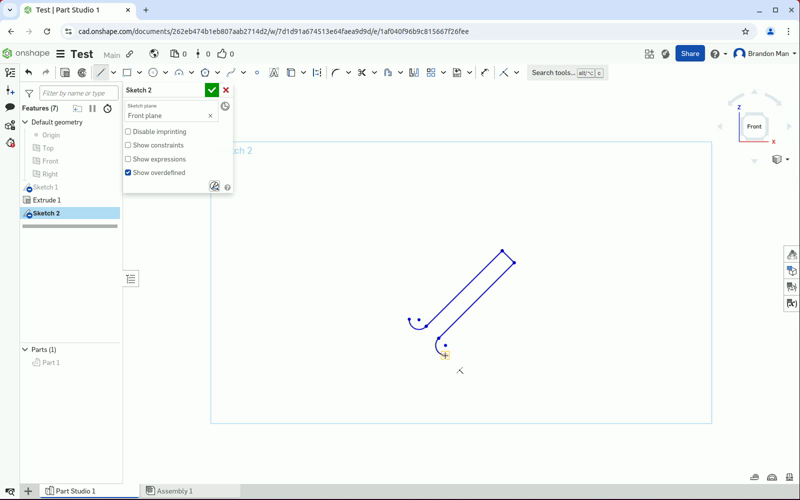
mouse_move(543, 355)
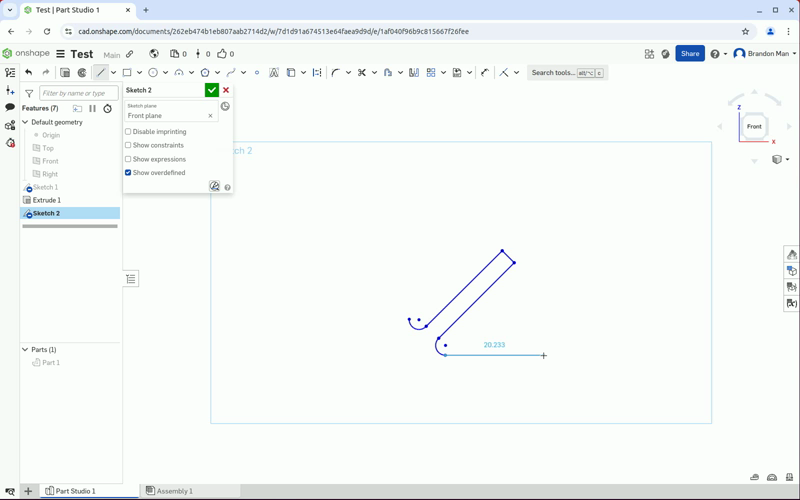
click(543, 355)
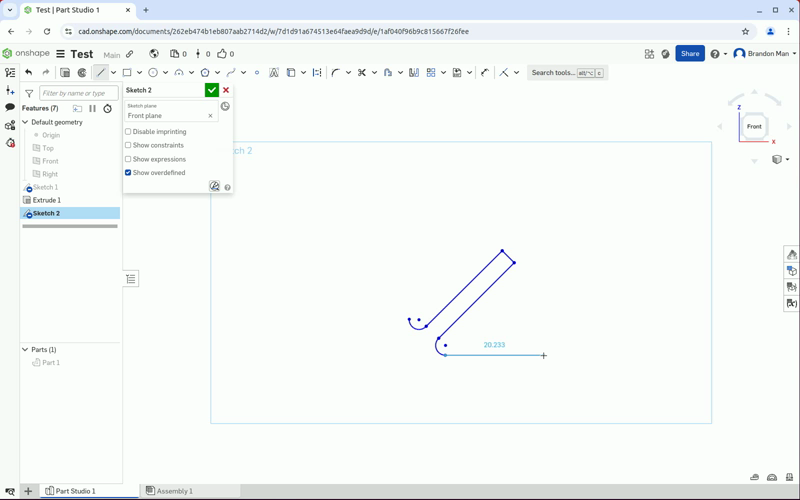
key_up(shift)
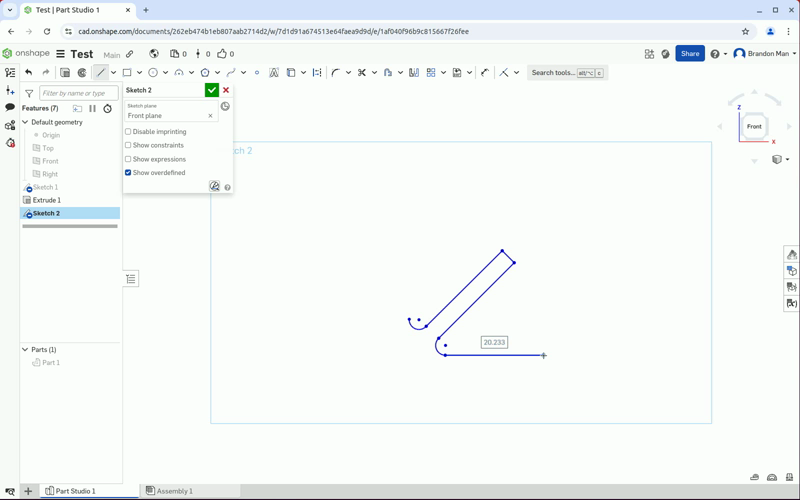
key(esc)
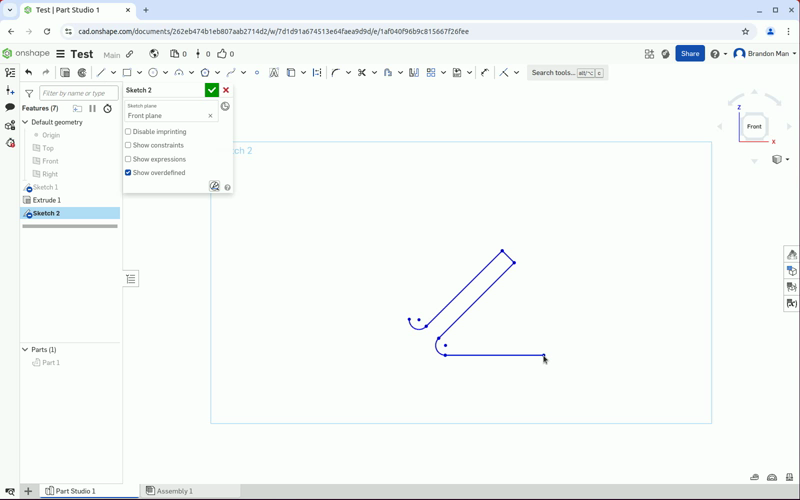
key(a)
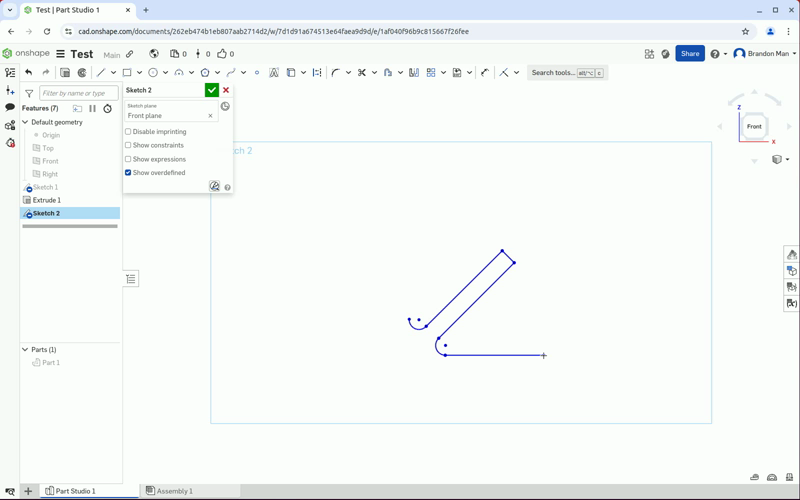
mouse_move(543, 355)
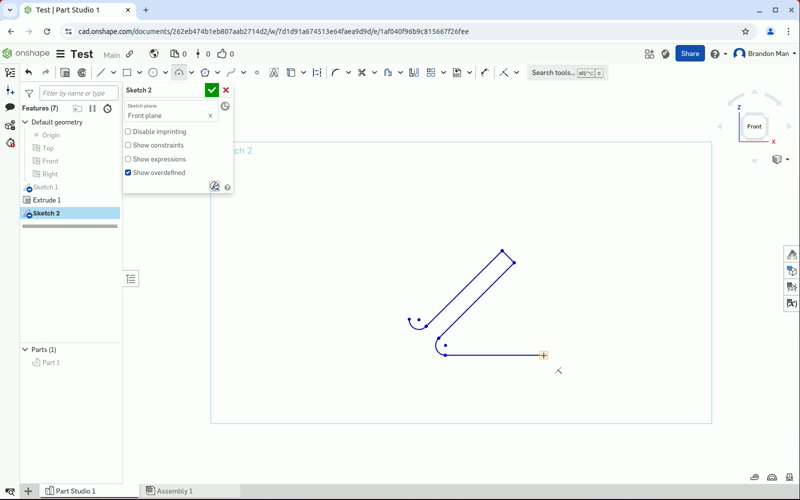
click(543, 355)
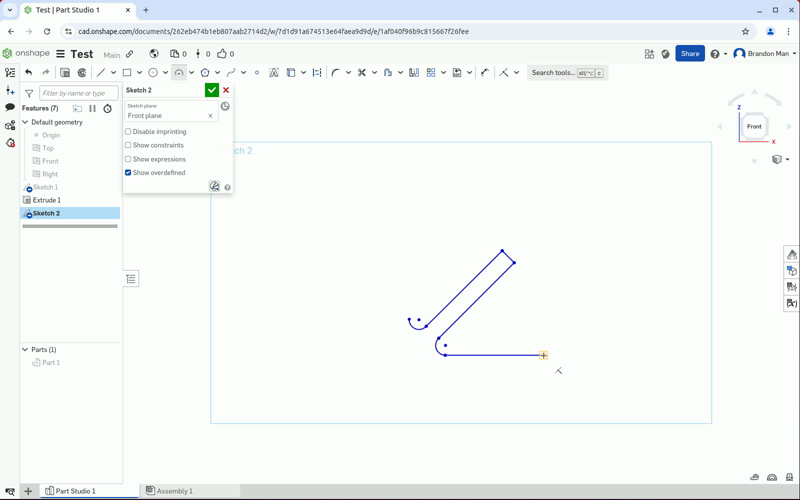
key_down(shift)
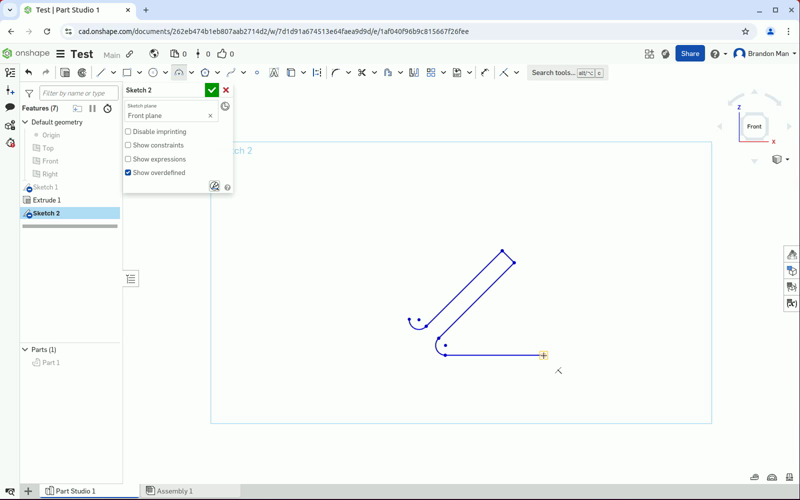
mouse_move(572, 326)
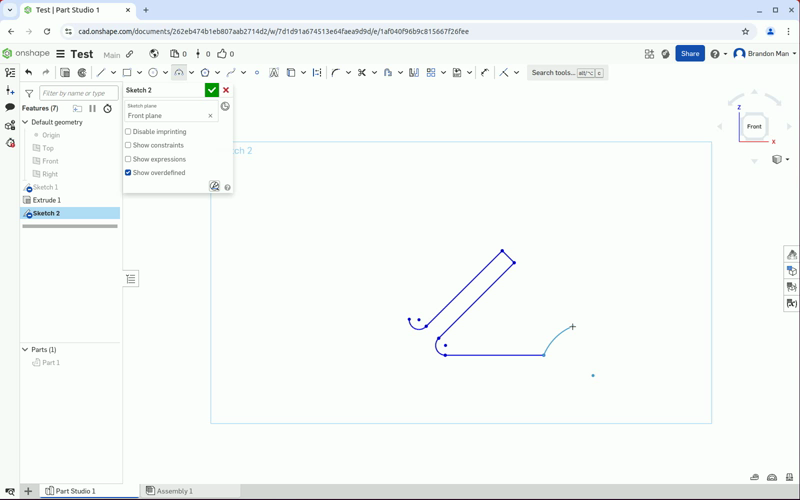
click(572, 326)
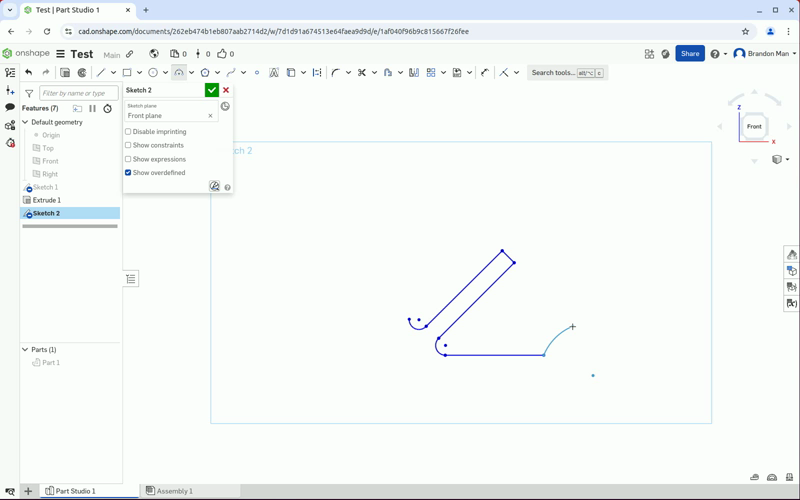
mouse_move(564, 346)
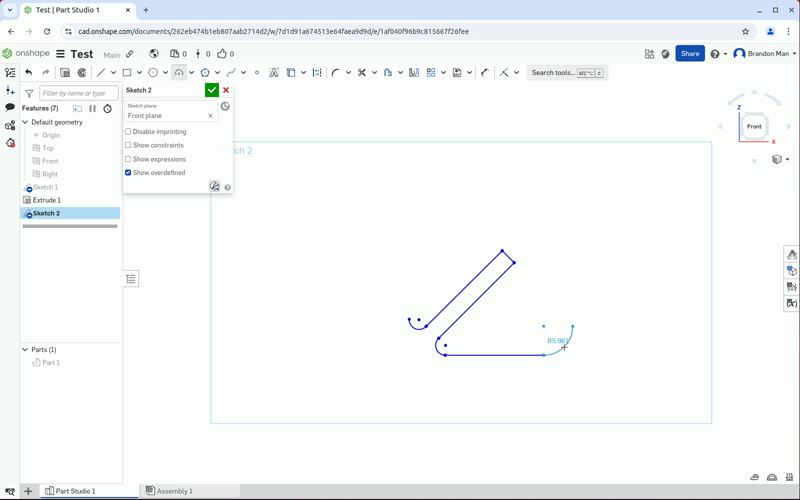
click(564, 346)
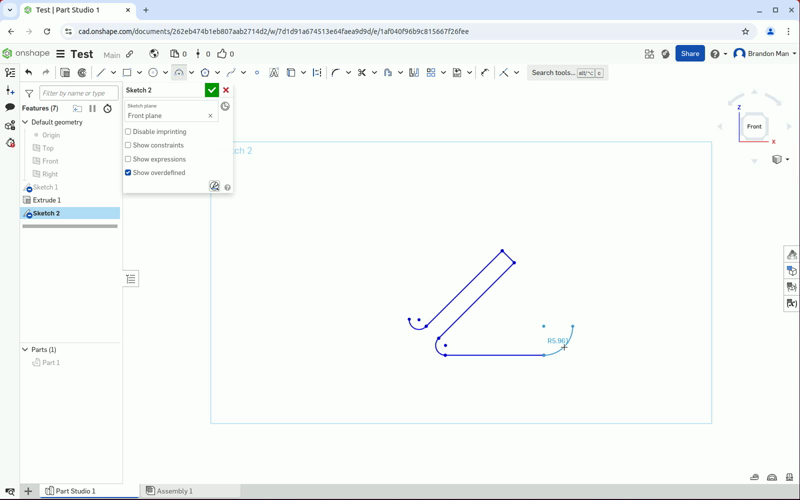
key_up(shift)
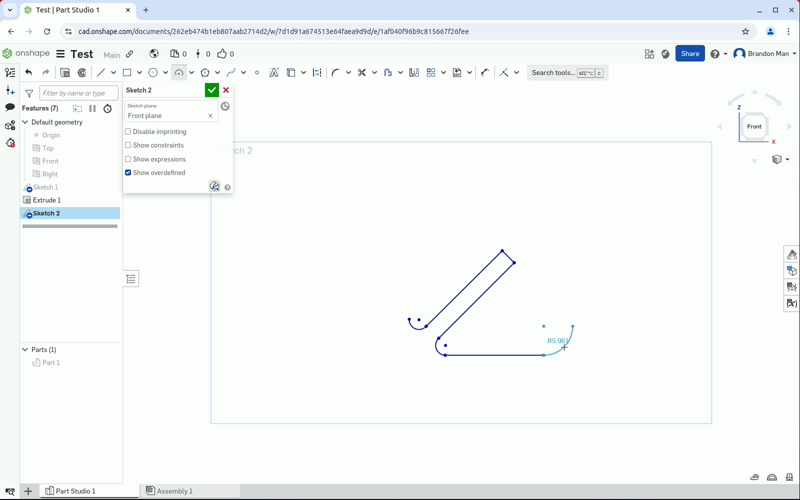
key(esc)
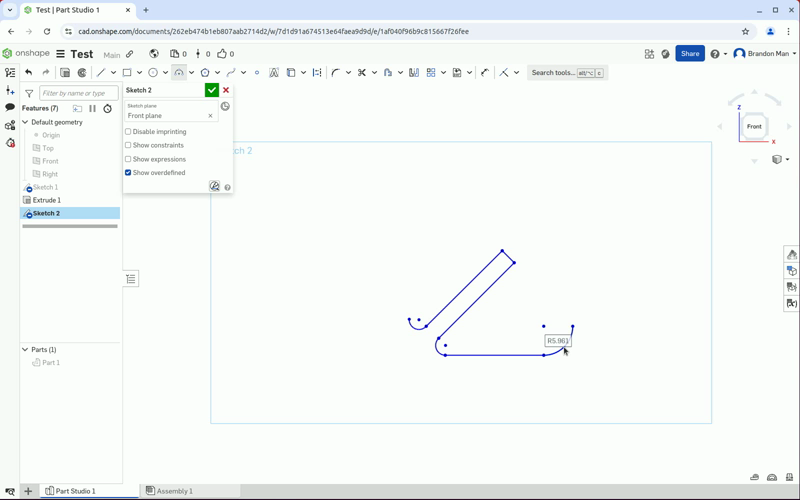
key(l)
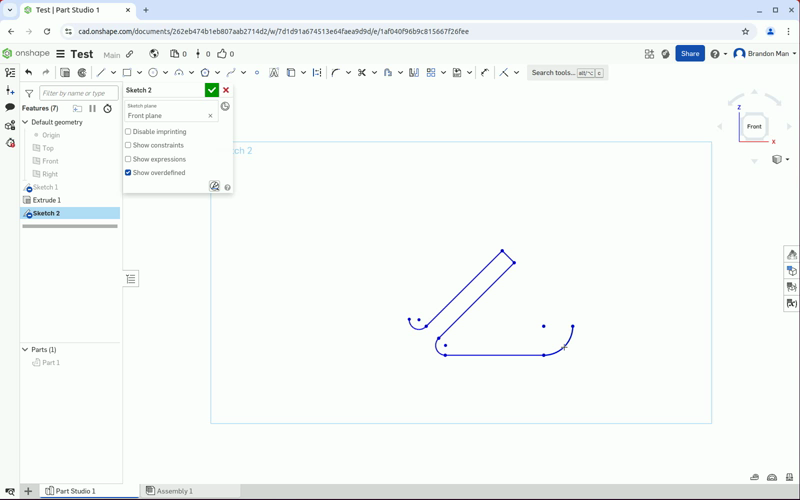
mouse_move(572, 326)
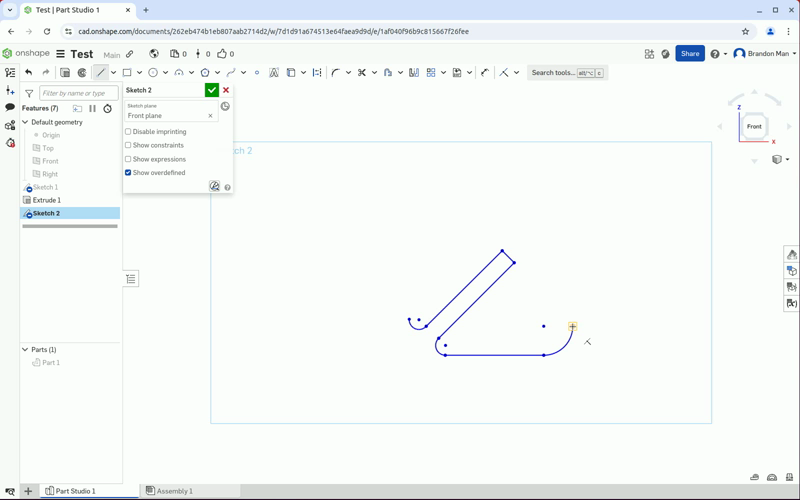
click(572, 326)
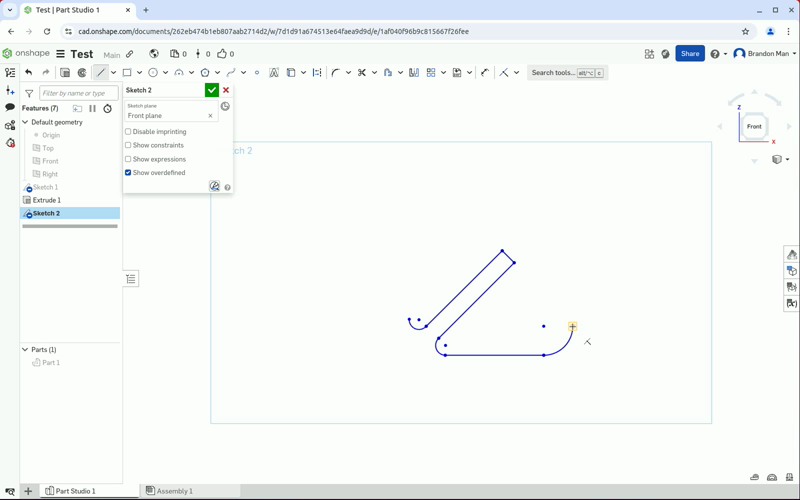
key_down(shift)
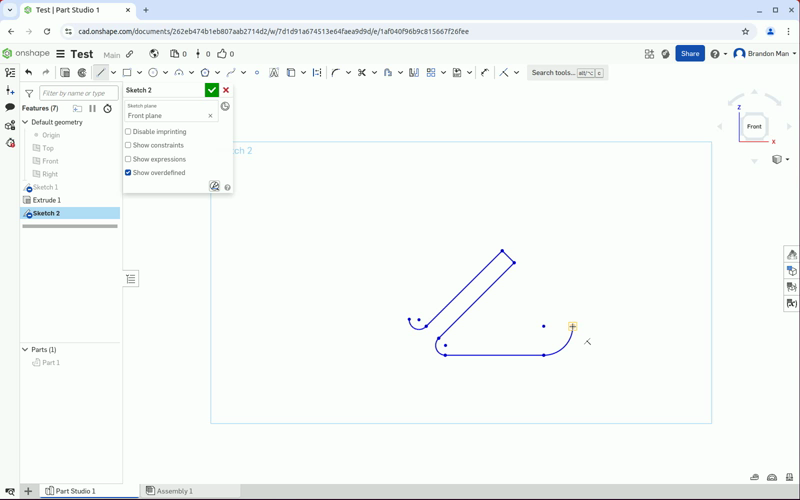
mouse_move(572, 250)
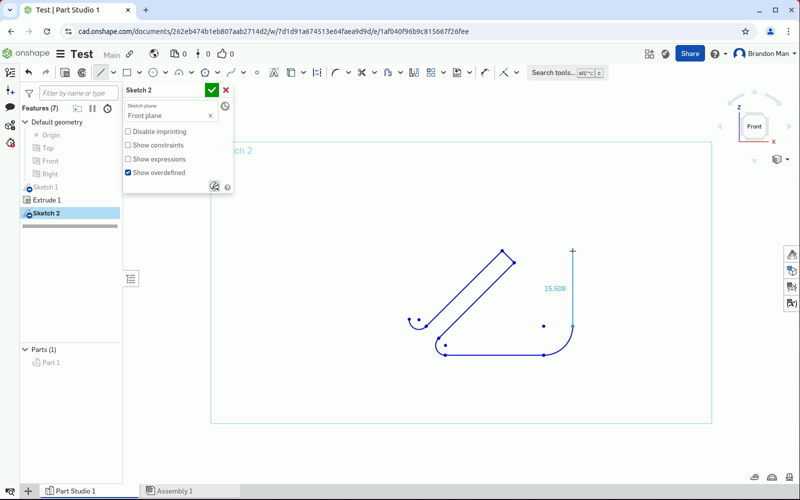
click(572, 250)
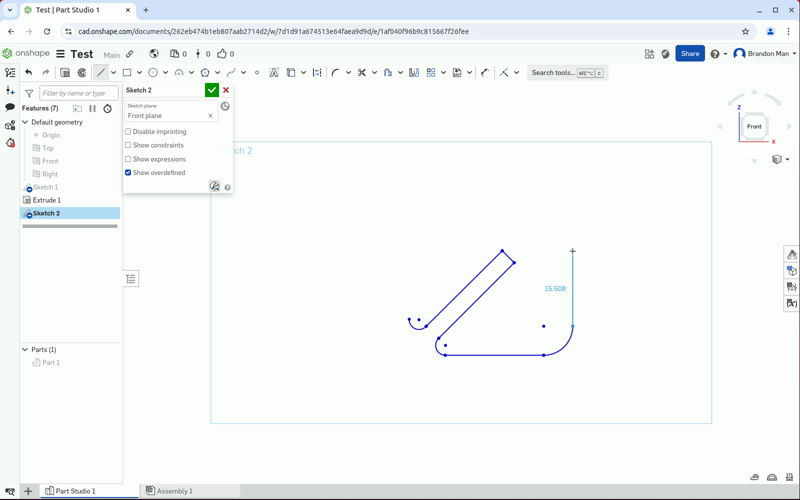
key_up(shift)
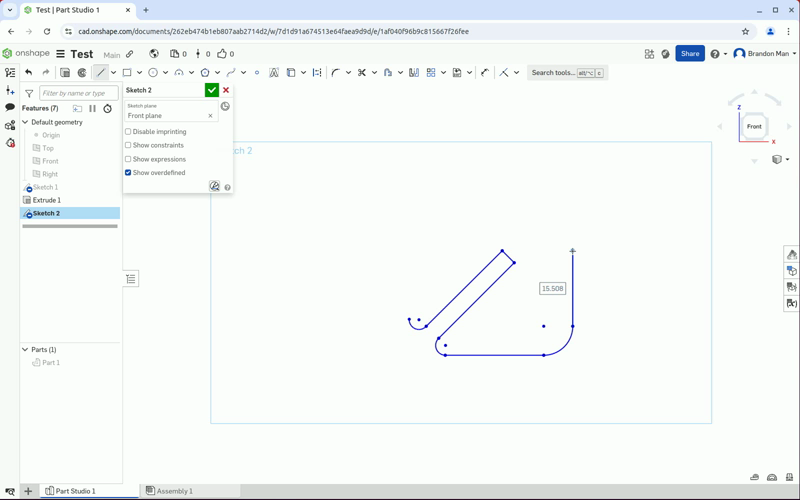
key(esc)
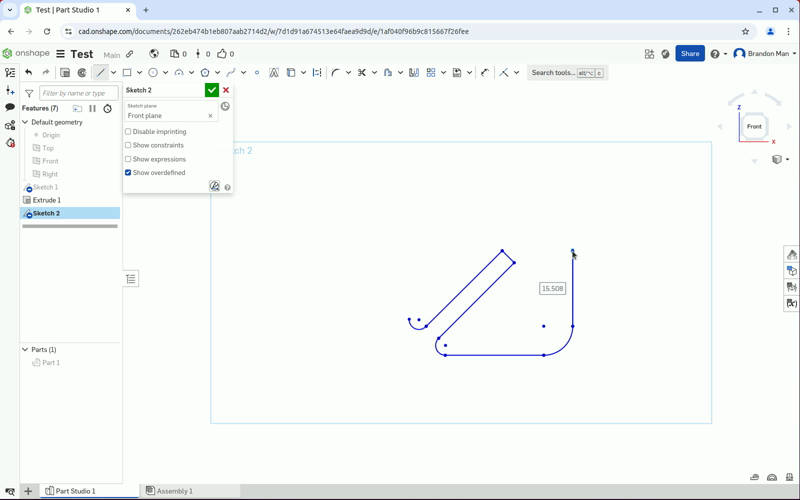
key(a)
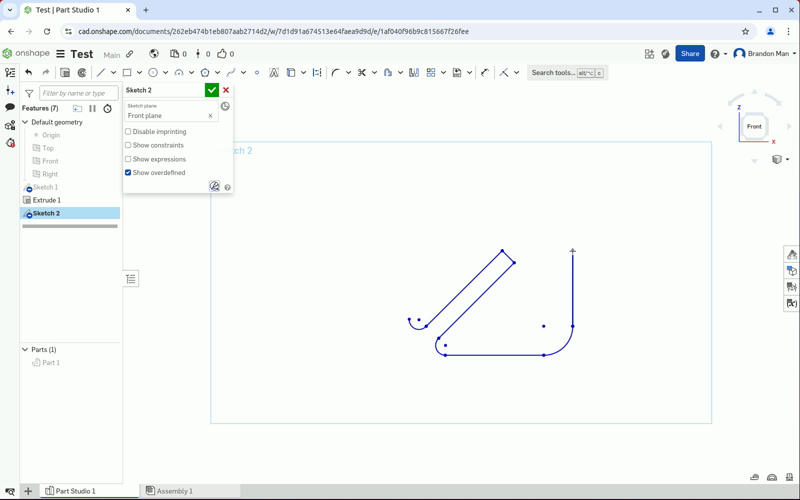
mouse_move(572, 250)
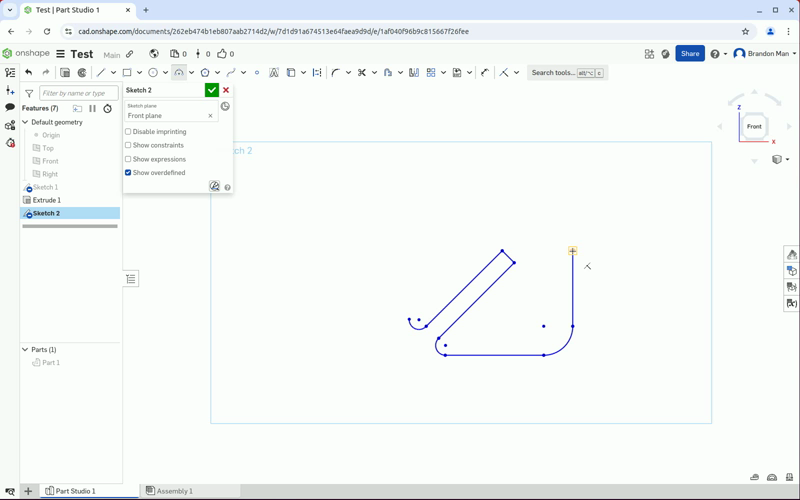
click(572, 250)
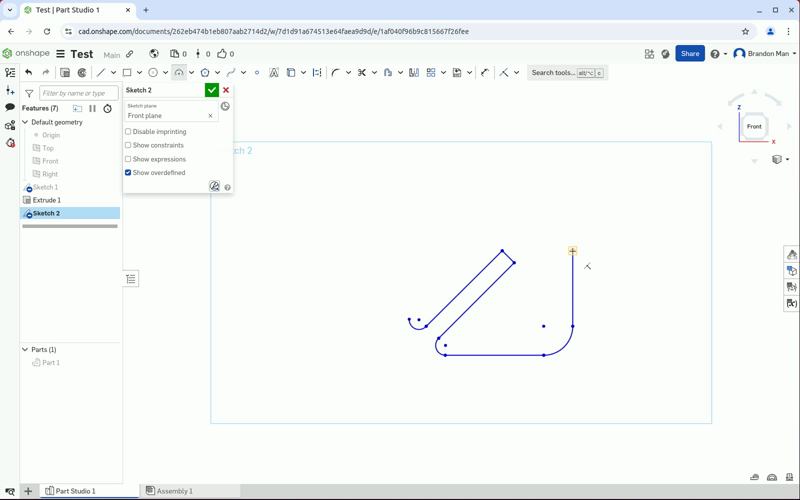
key_down(shift)
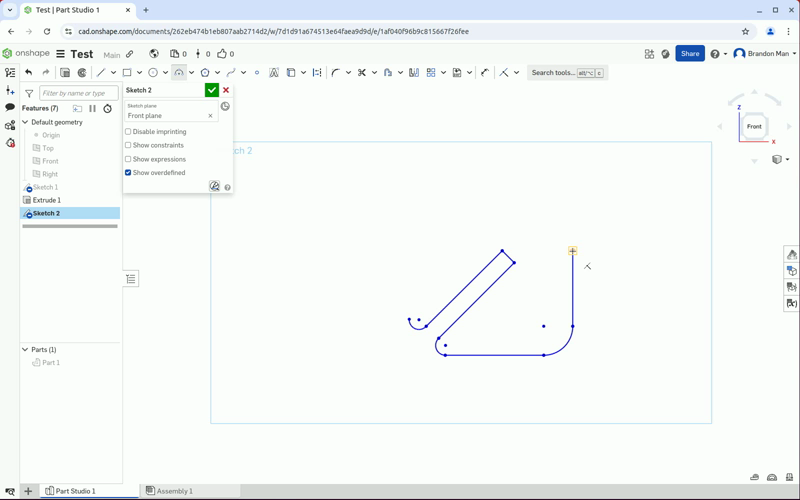
mouse_move(514, 191)
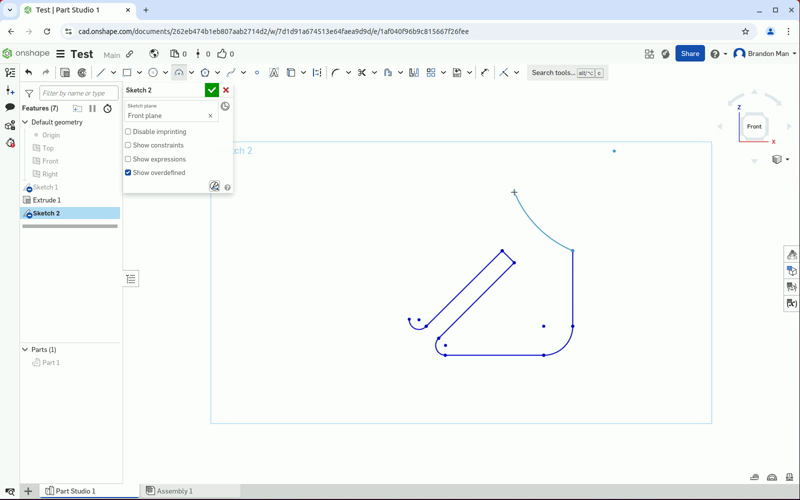
click(514, 191)
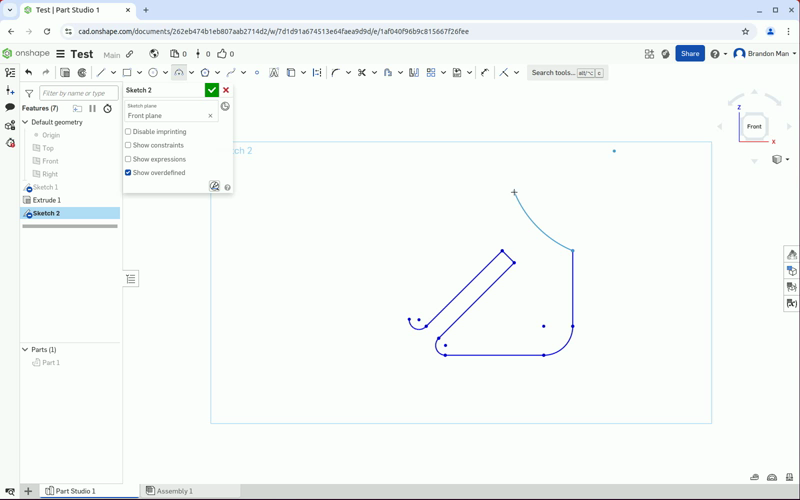
mouse_move(555, 209)
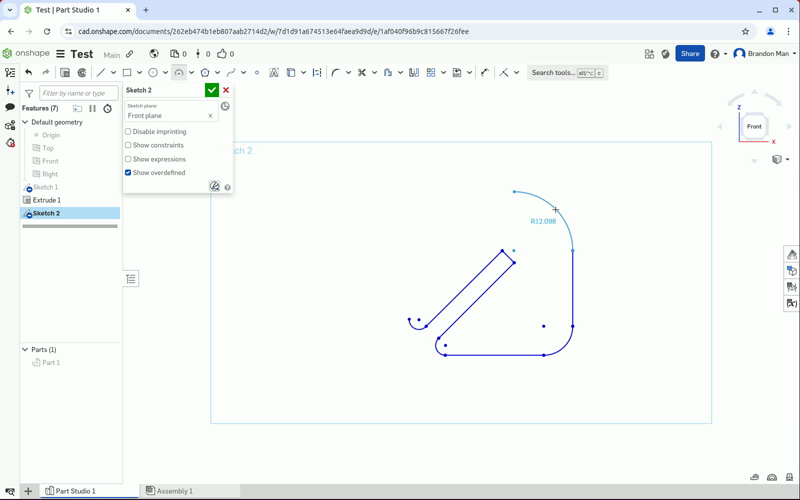
click(555, 209)
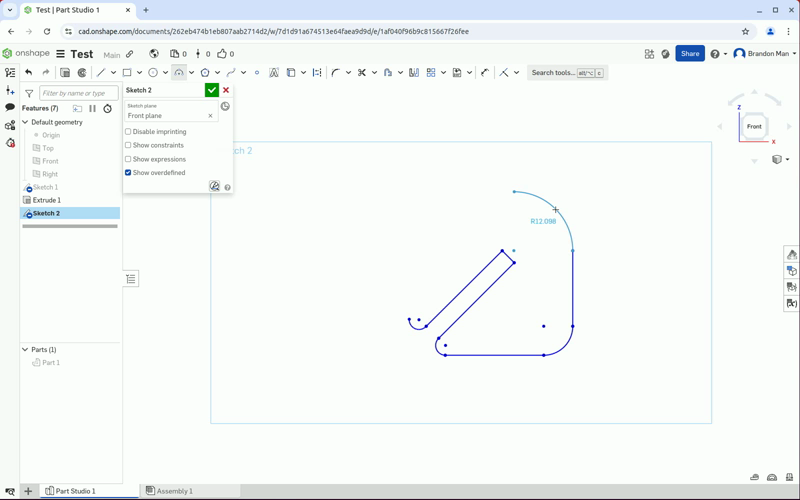
key_up(shift)
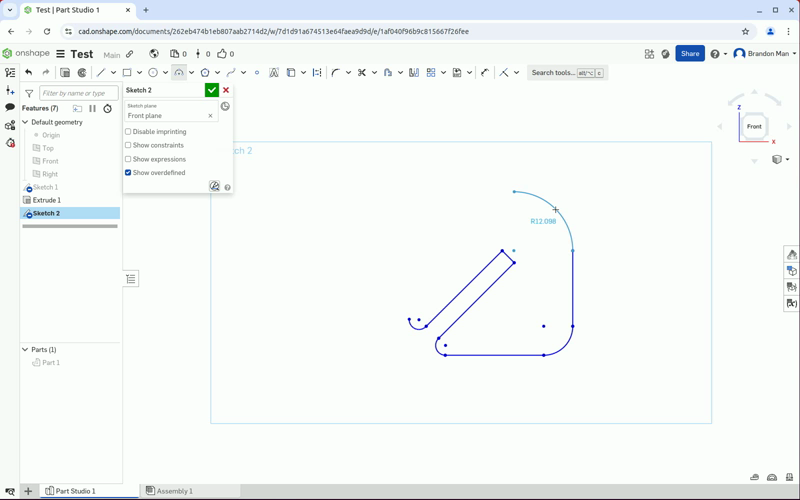
key(esc)
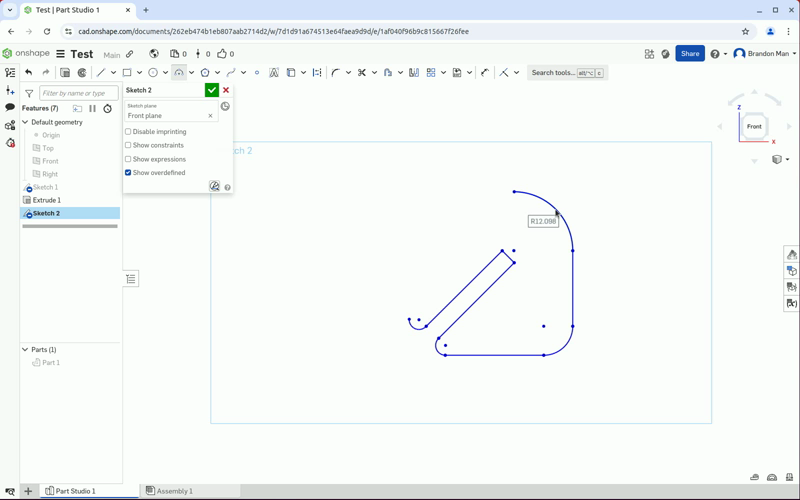
key(l)
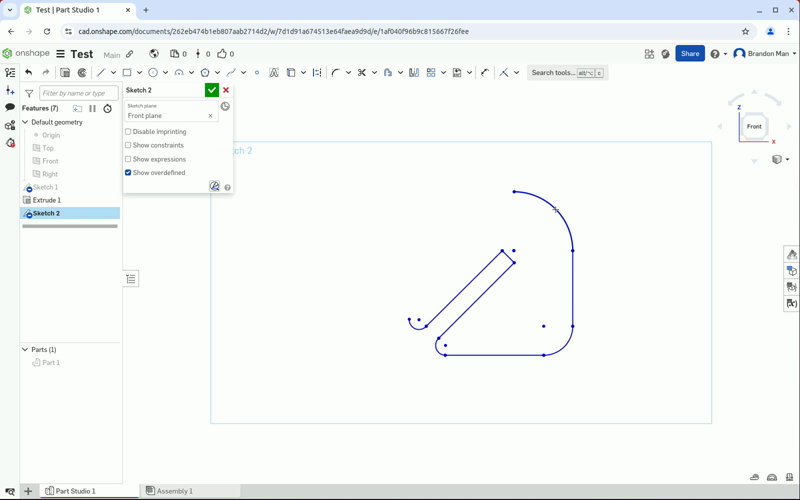
mouse_move(514, 191)
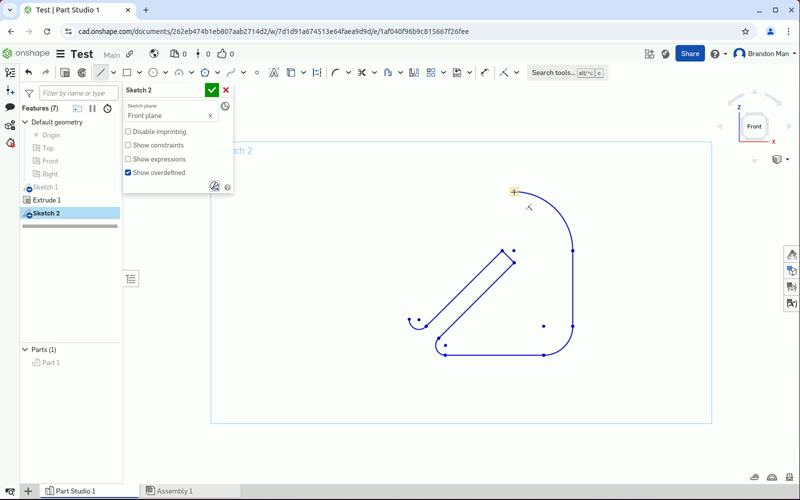
click(514, 191)
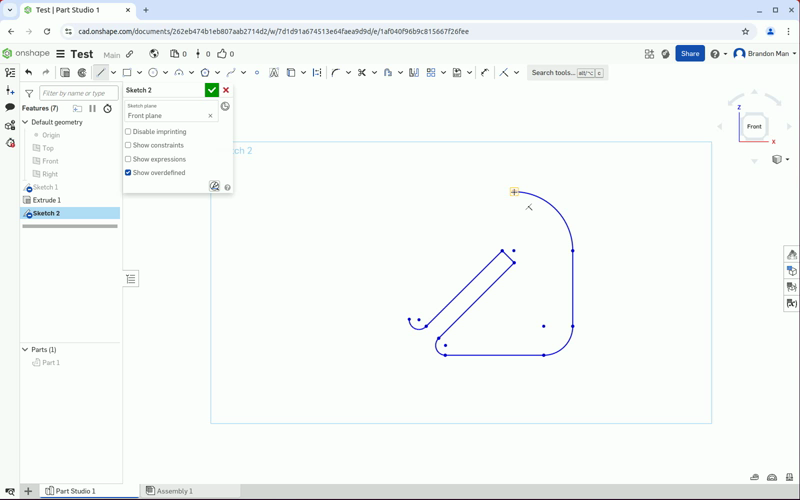
key_down(shift)
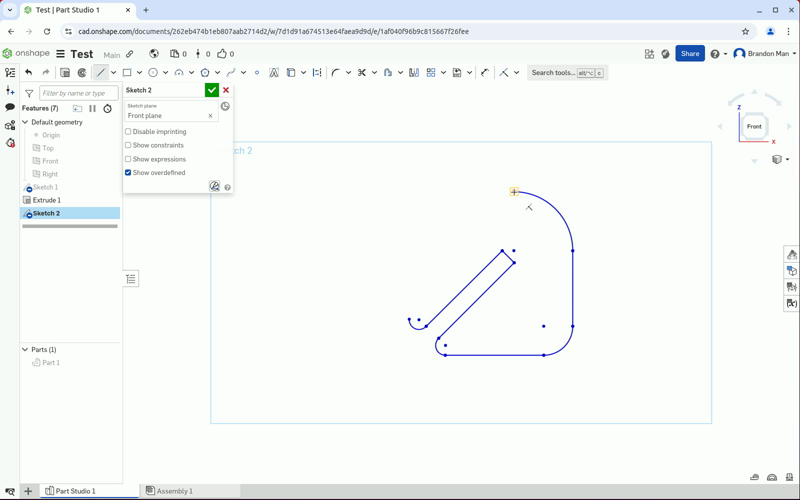
mouse_move(438, 191)
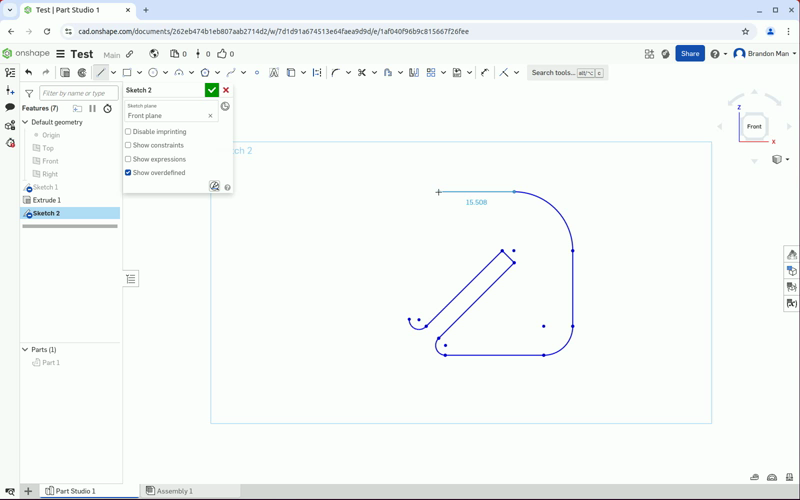
click(438, 191)
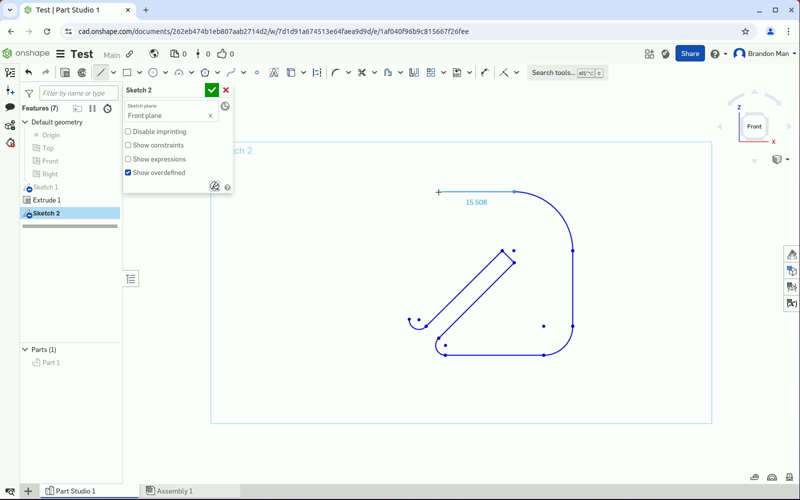
key_up(shift)
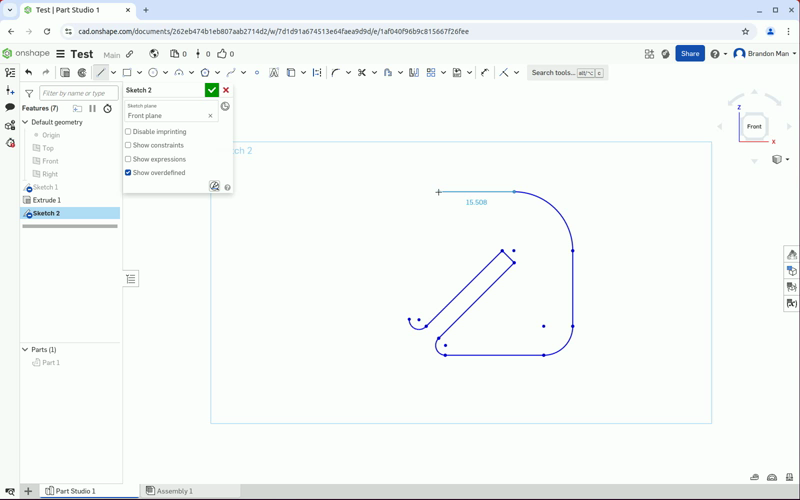
key(esc)
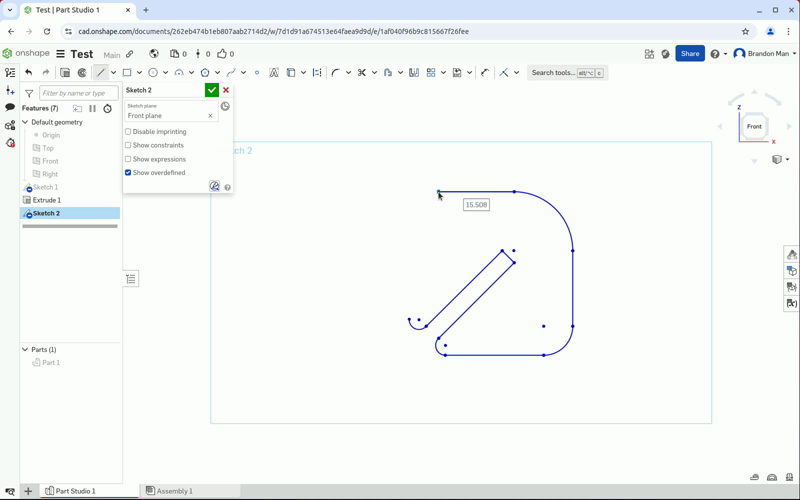
key(a)
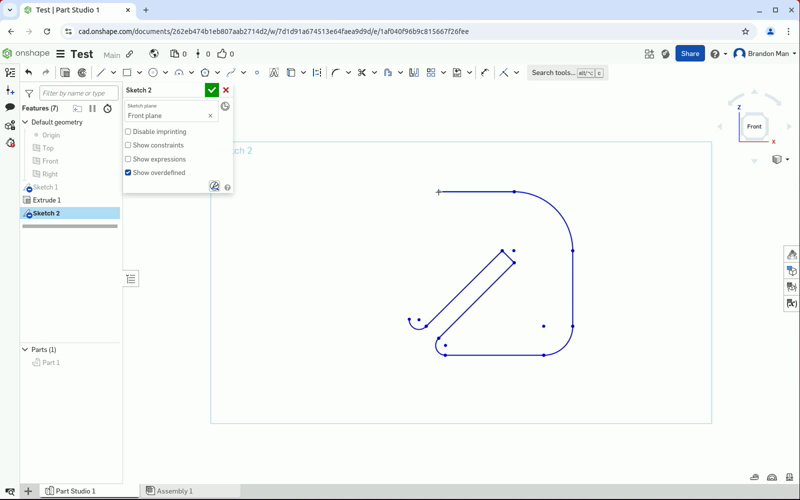
mouse_move(438, 191)
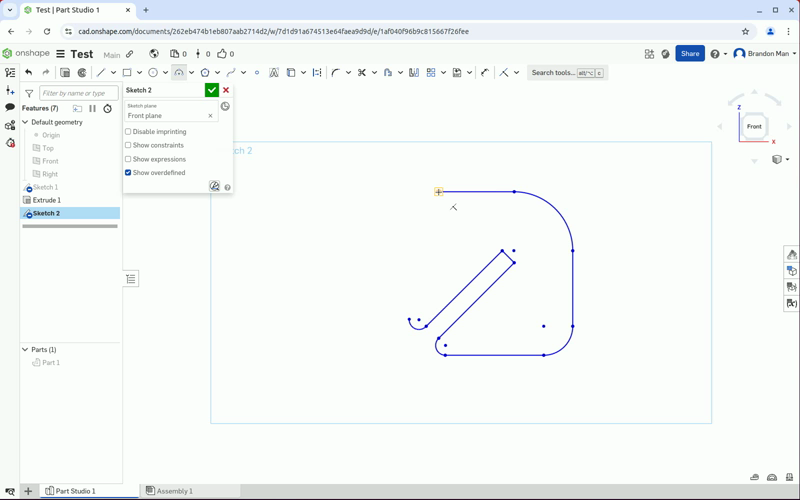
click(438, 191)
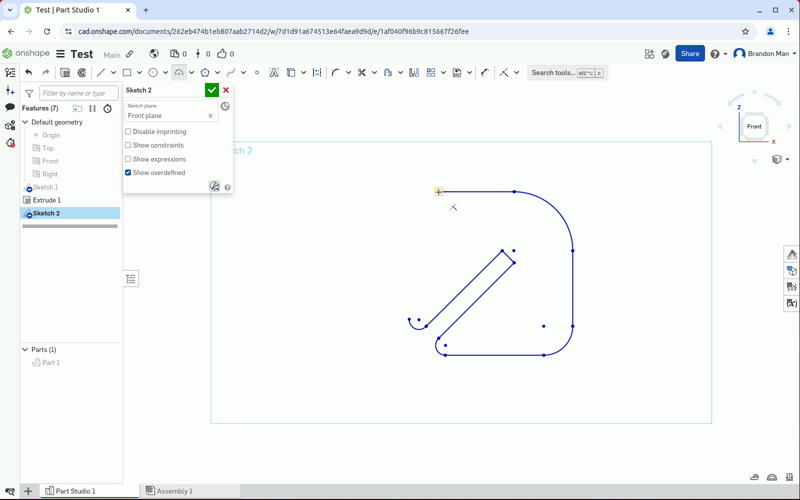
key_down(shift)
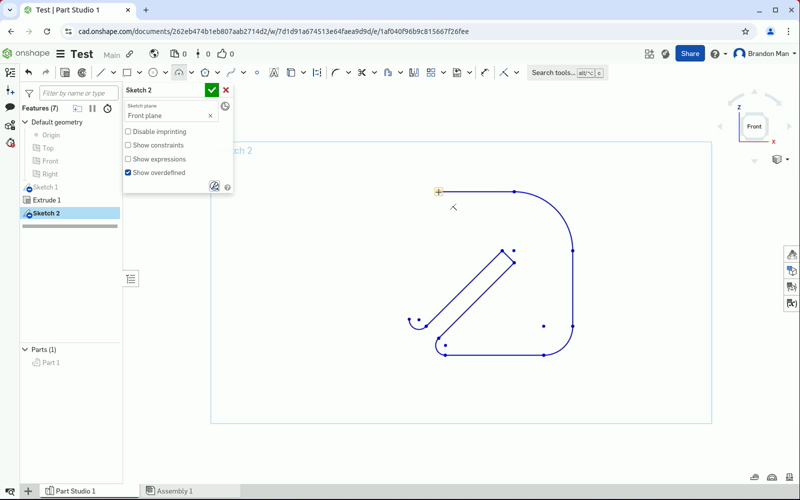
mouse_move(409, 221)
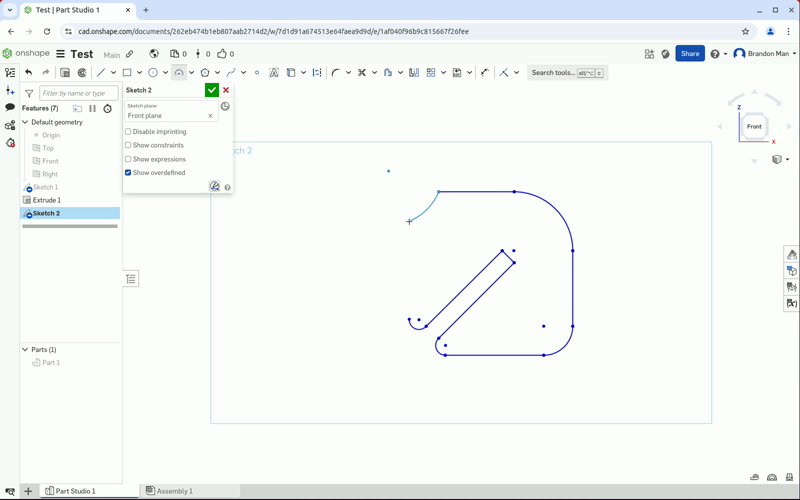
click(409, 221)
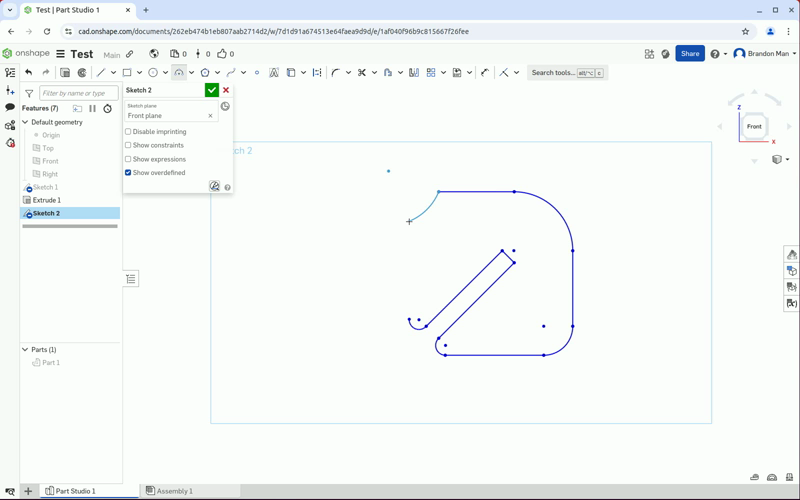
mouse_move(417, 200)
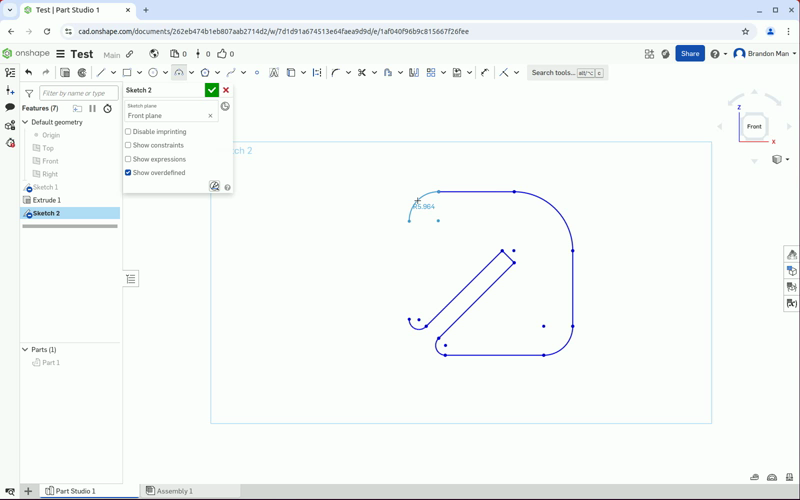
click(417, 200)
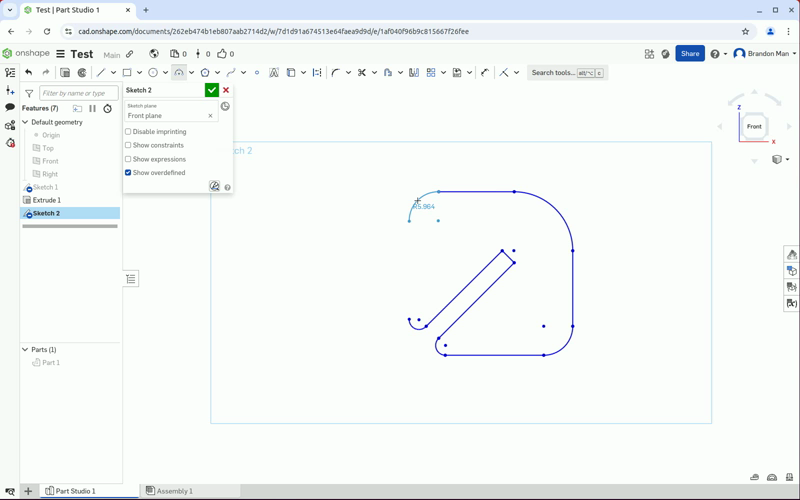
key_up(shift)
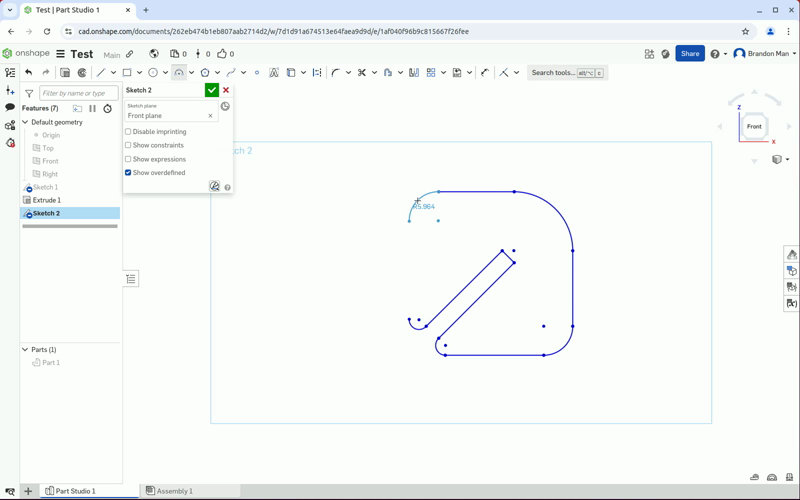
key(esc)
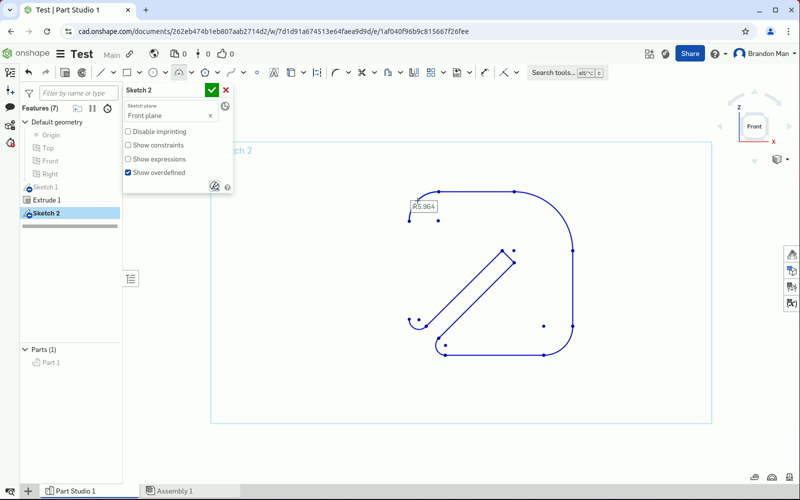
key(l)
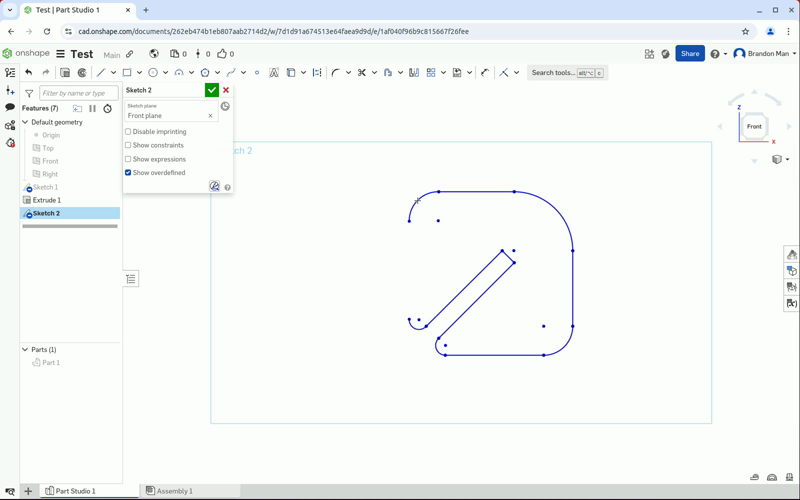
mouse_move(409, 221)
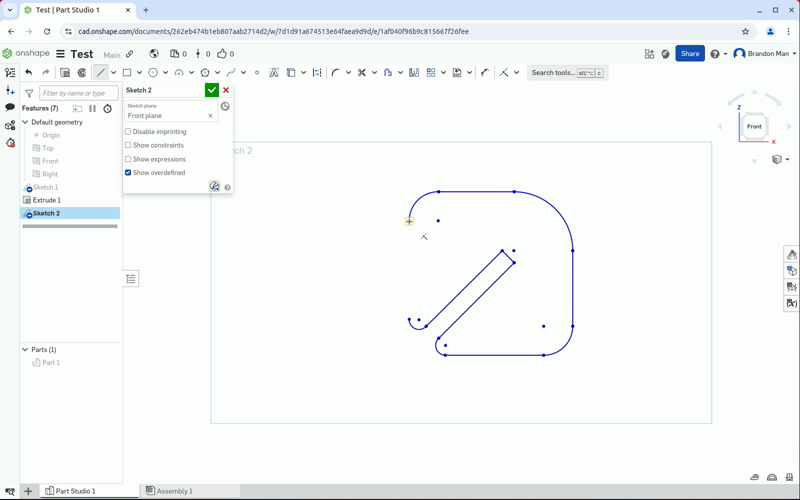
click(409, 221)
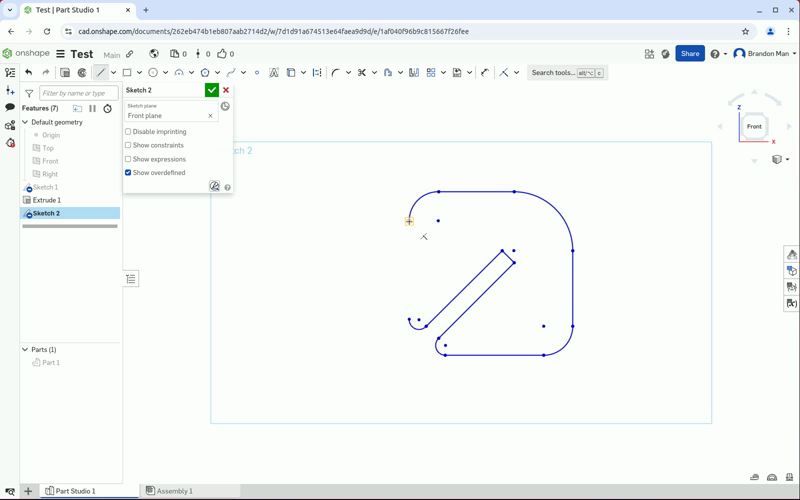
key_down(shift)
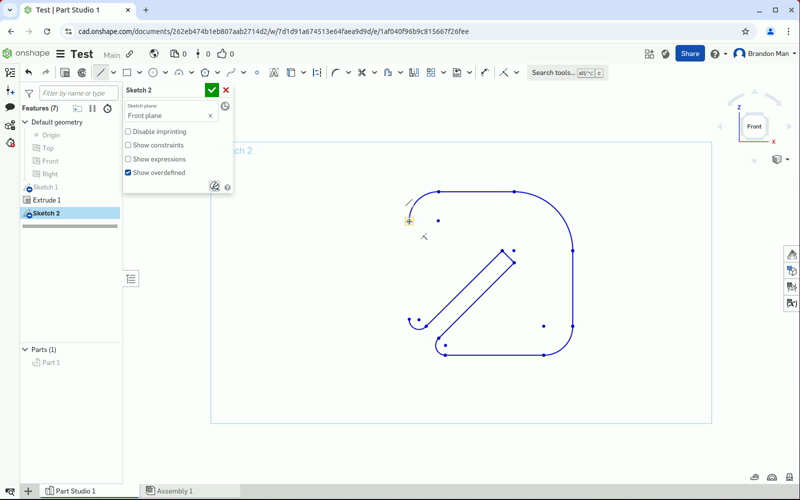
mouse_move(409, 319)
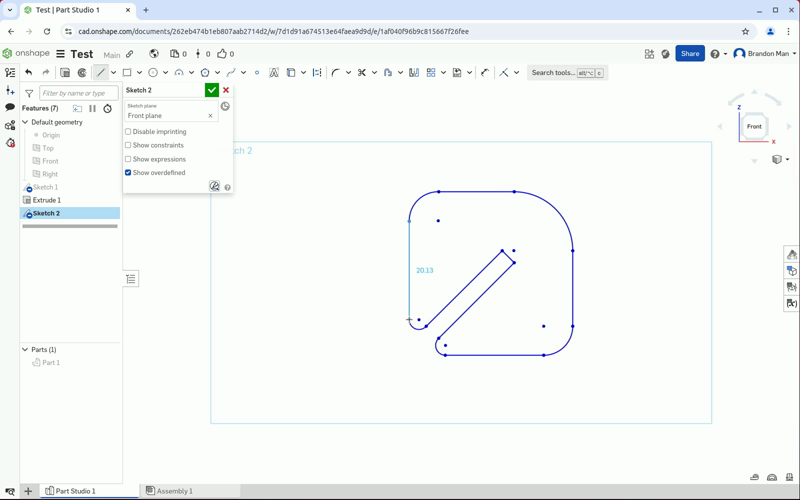
key_up(shift)
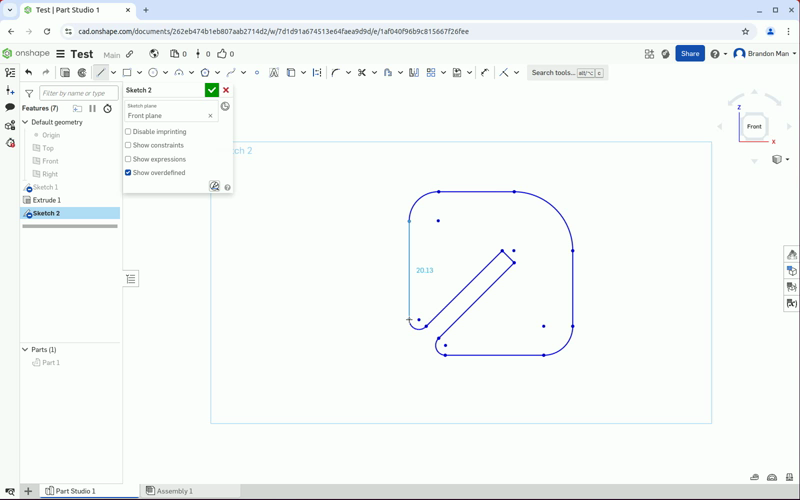
click(409, 319)
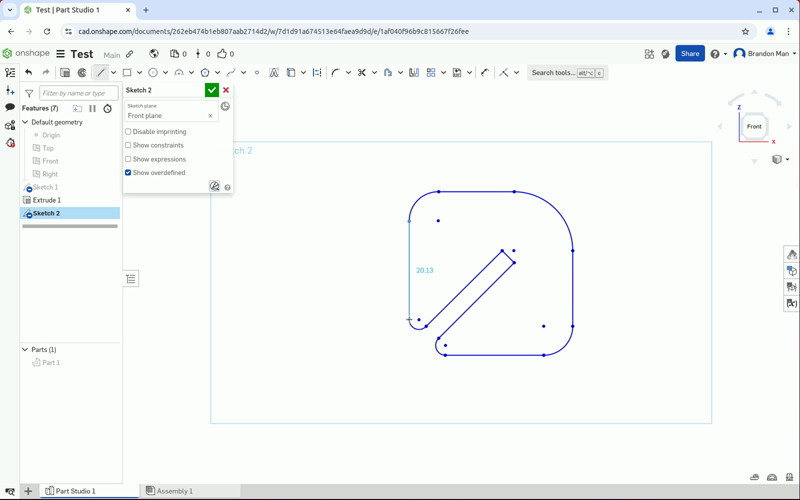
key(esc)
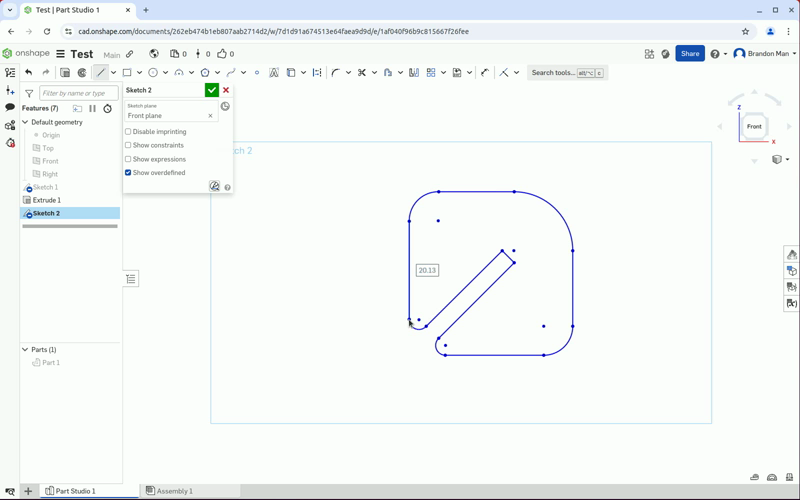
key(c)
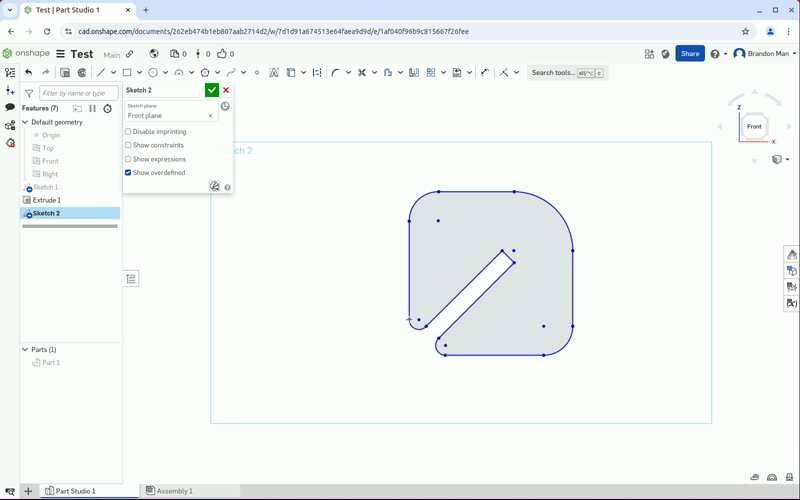
key_down(shift)
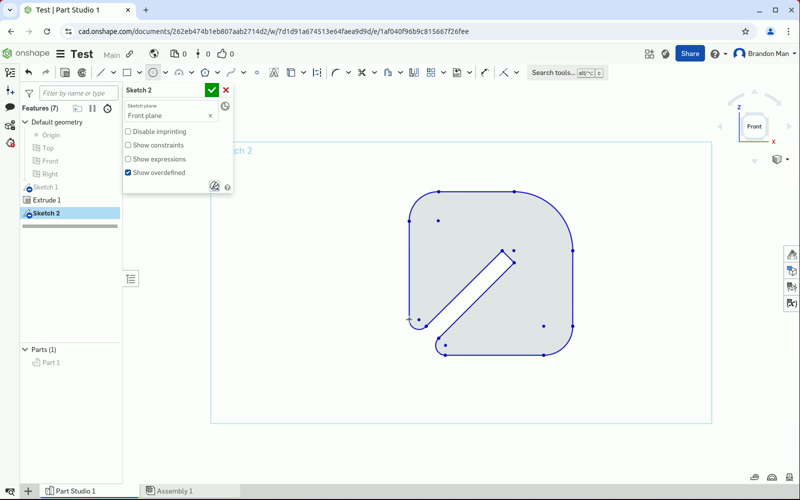
mouse_move(455, 238)
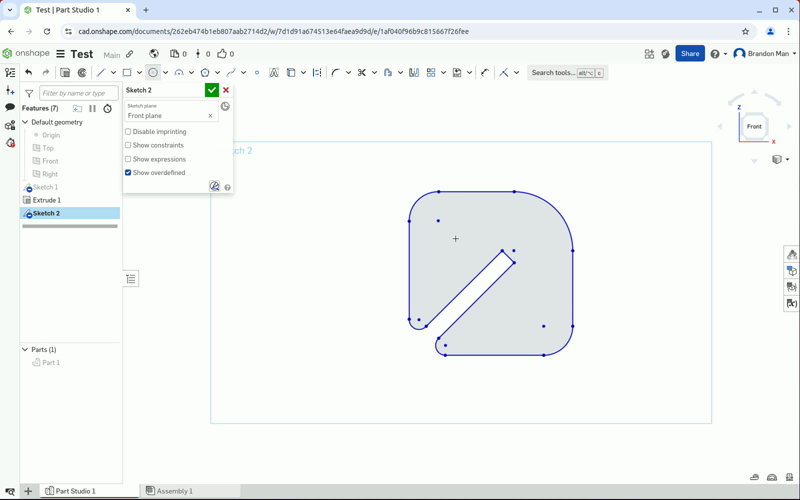
click(455, 238)
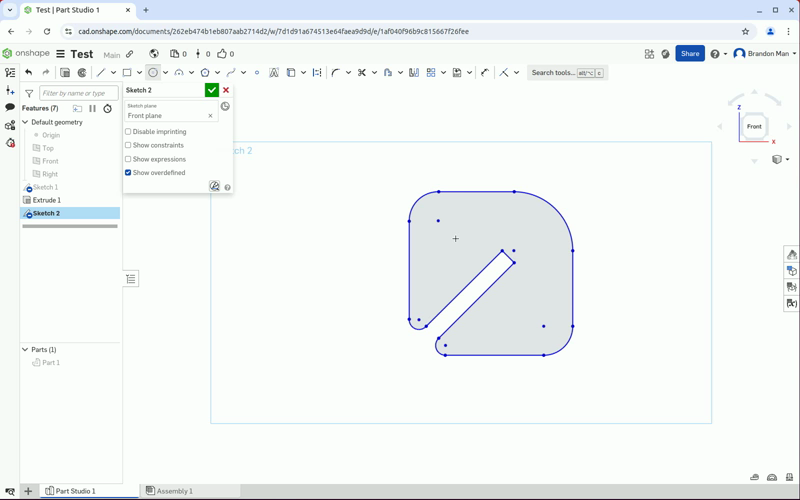
key_up(shift)
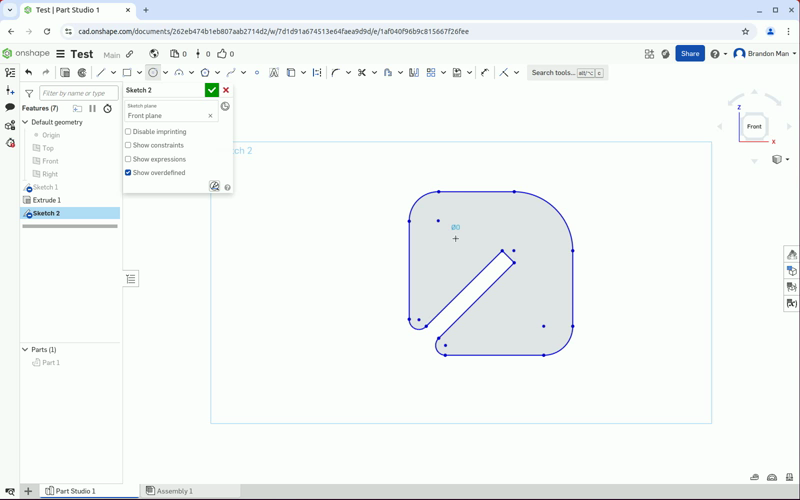
mouse_move(471, 238)
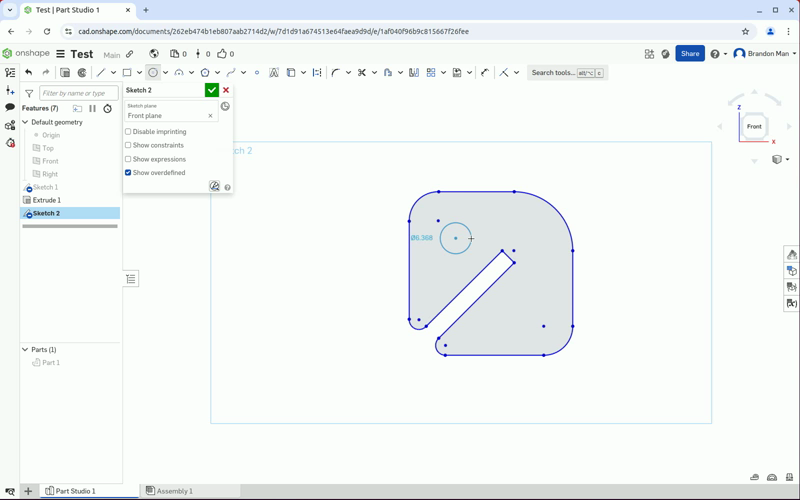
click(471, 238)
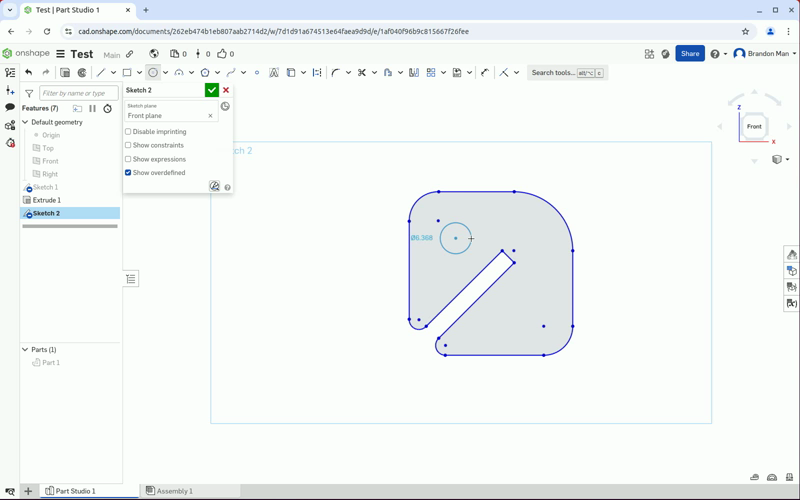
key(esc)
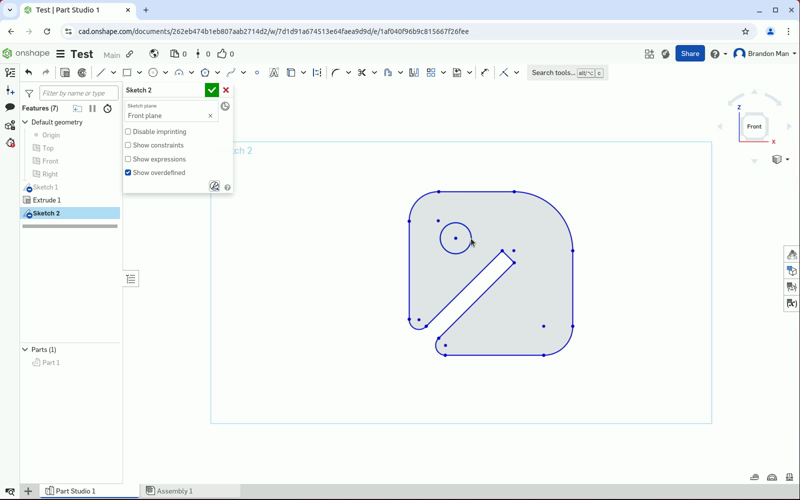
key(c)
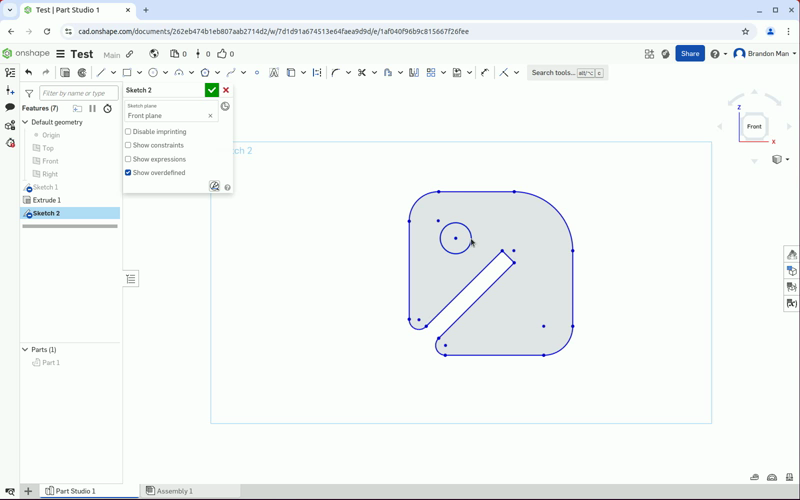
key_down(shift)
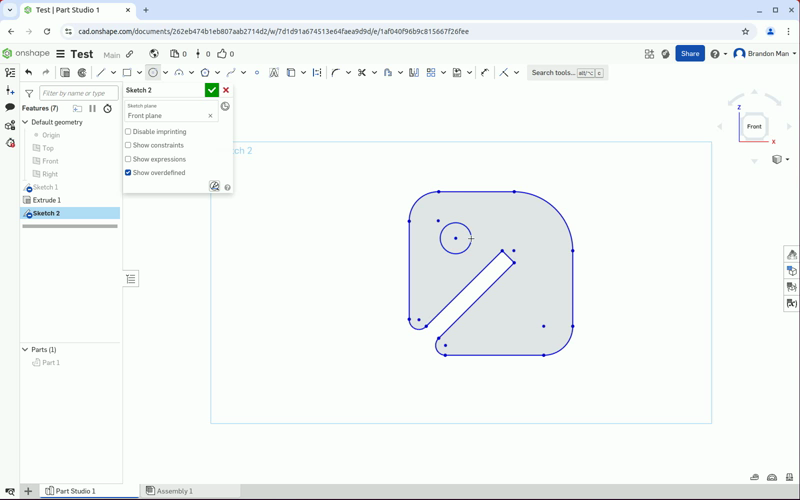
mouse_move(526, 312)
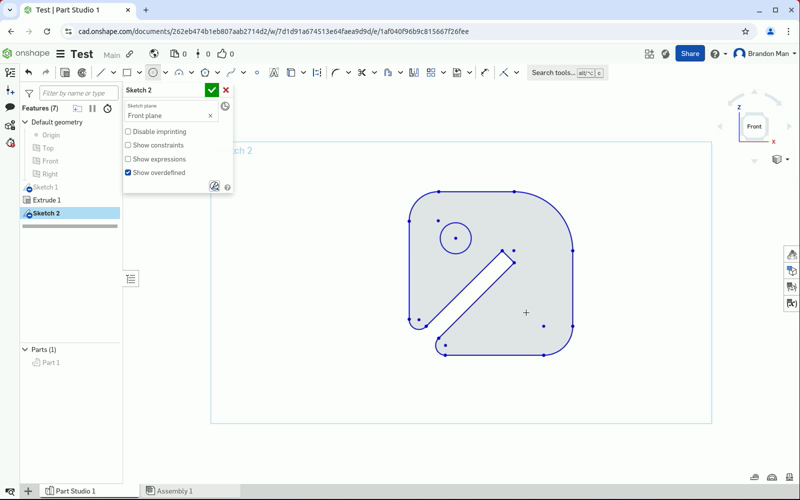
click(526, 312)
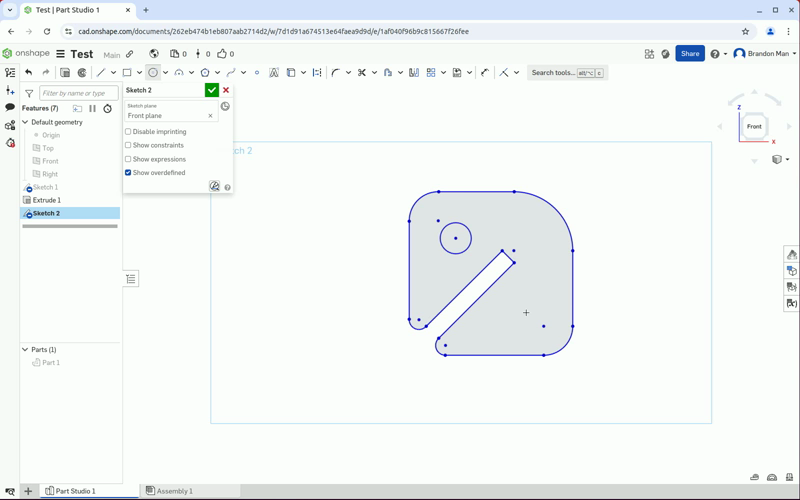
key_up(shift)
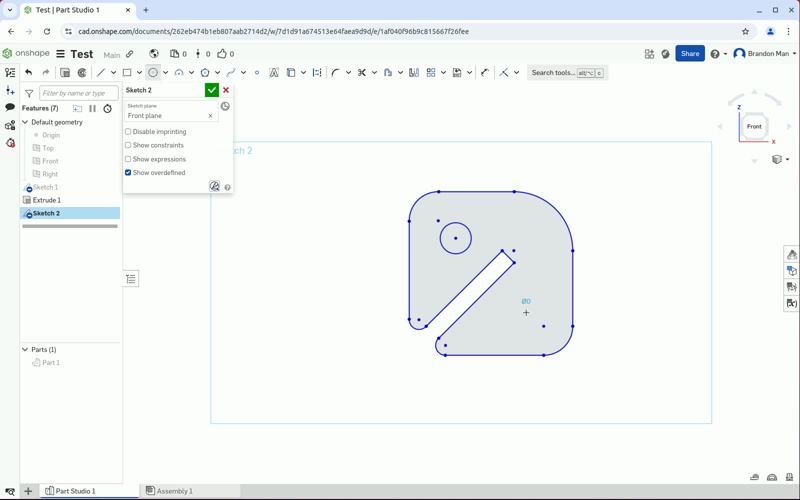
mouse_move(541, 312)
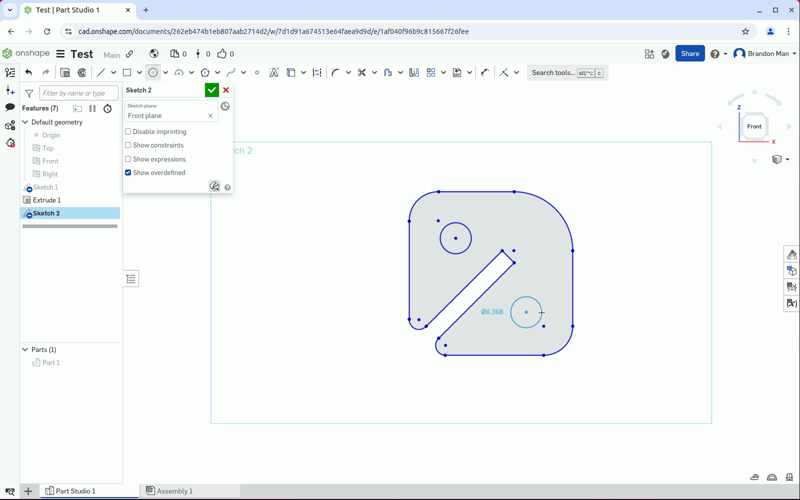
click(541, 312)
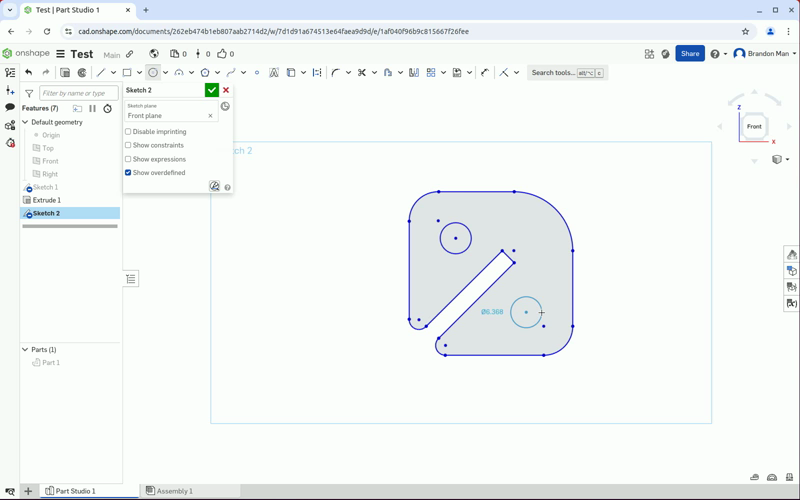
key(esc)
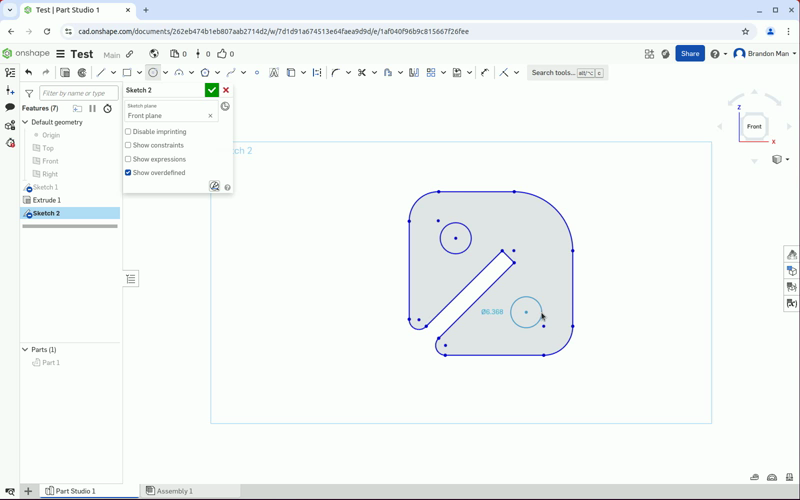
mouse_move(542, 263)
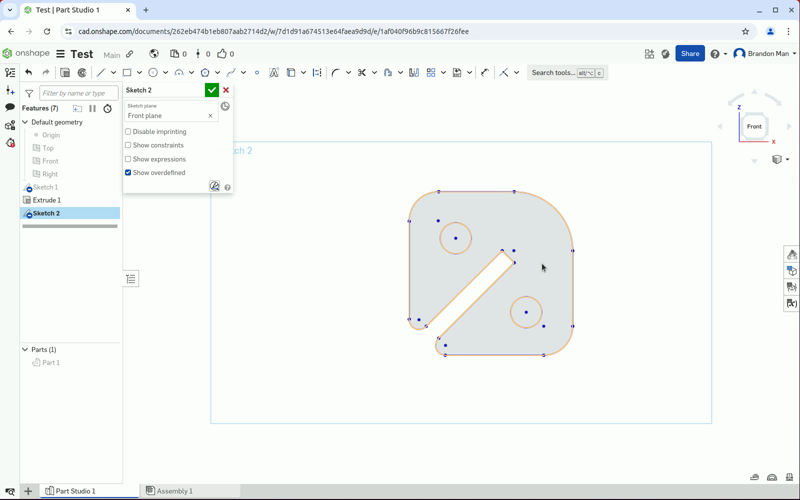
click(542, 263)
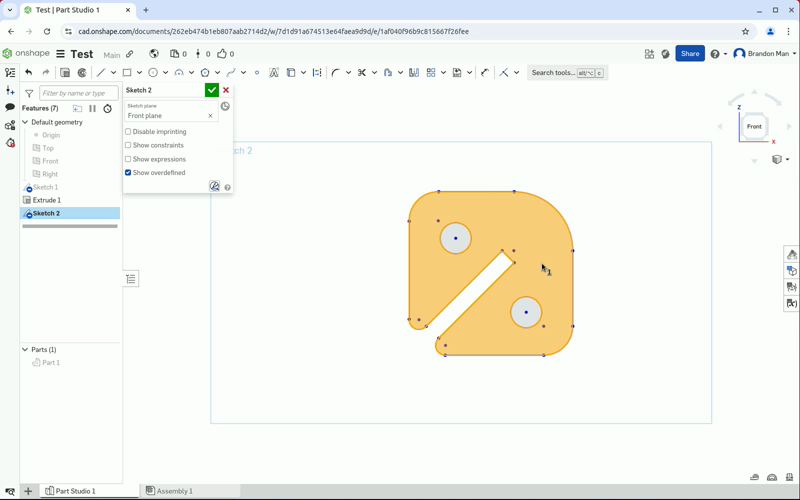
mouse_move(73, 352)
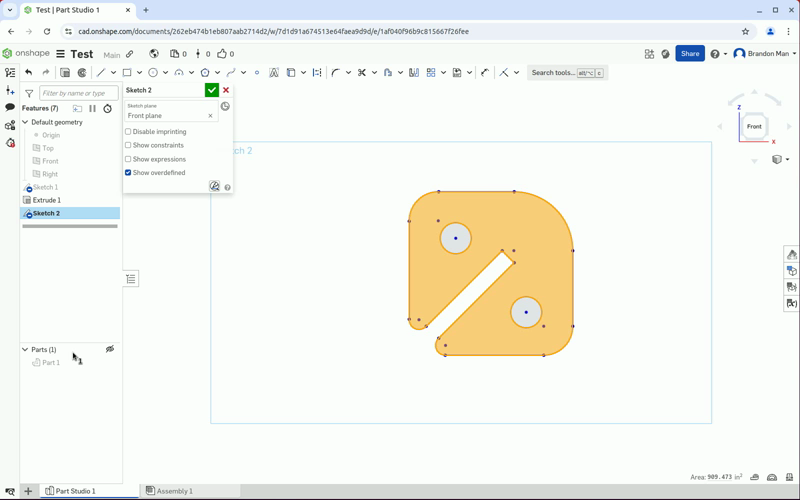
key(shift+y)
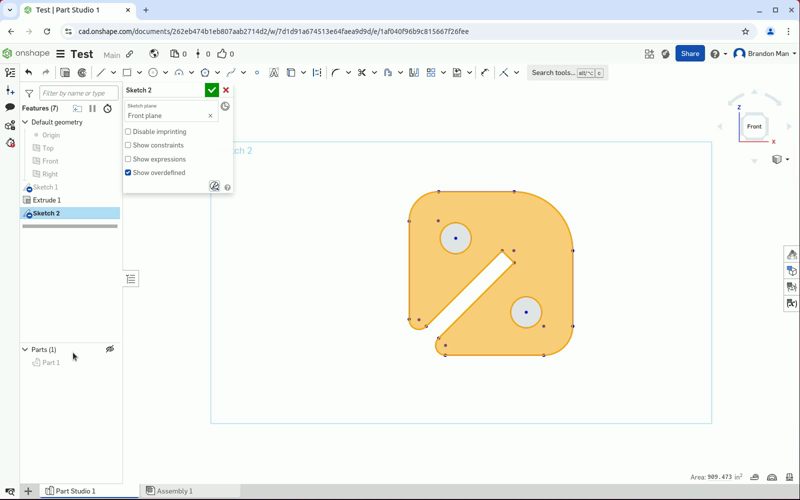
key(shift+e)
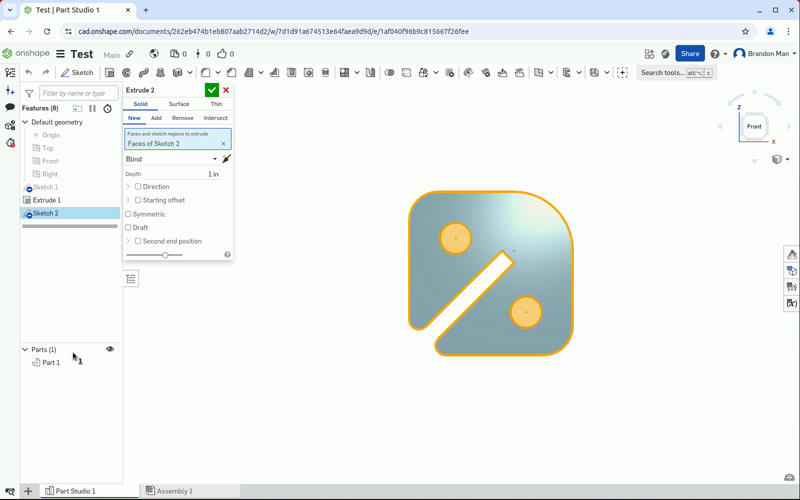
mouse_move(143, 106)
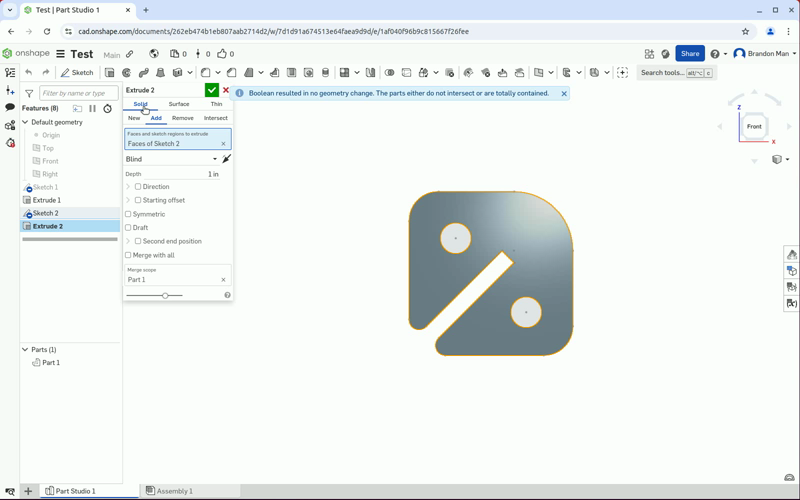
click(143, 106)
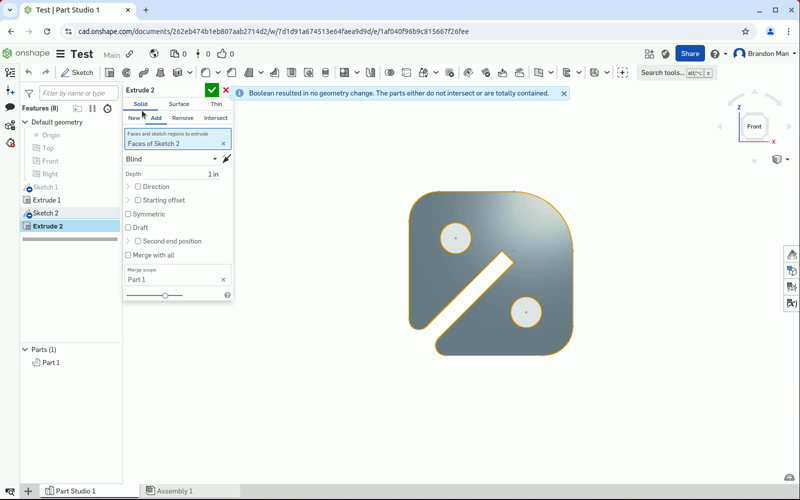
mouse_move(137, 120)
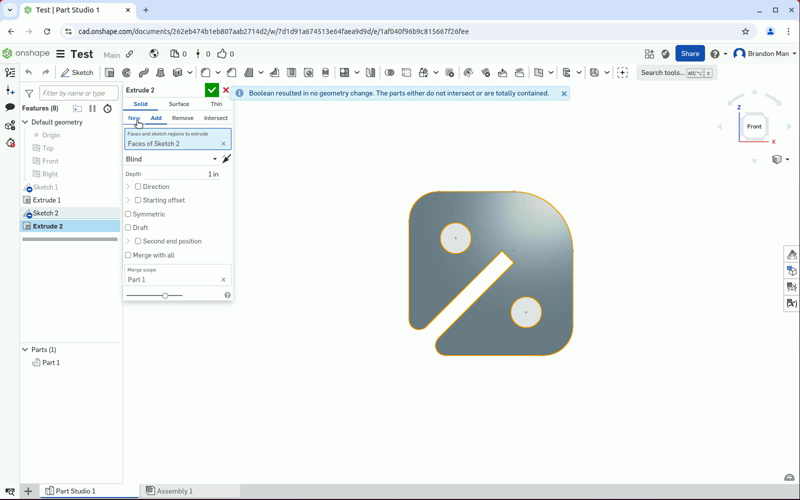
click(137, 120)
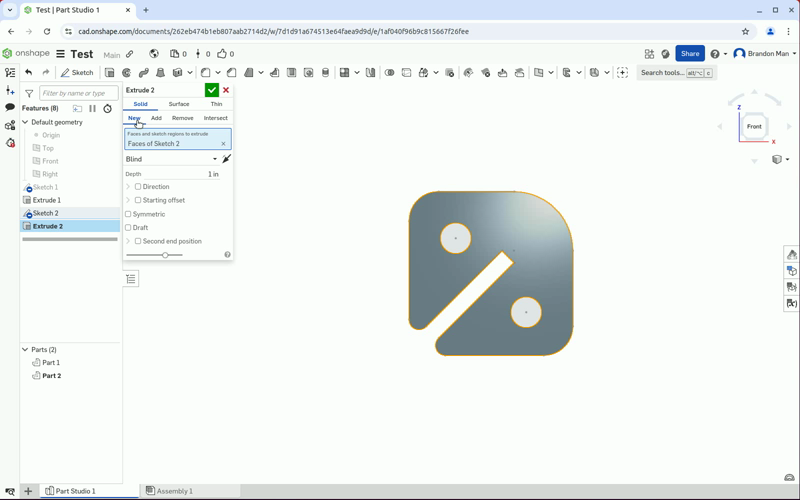
key(tab, 4)
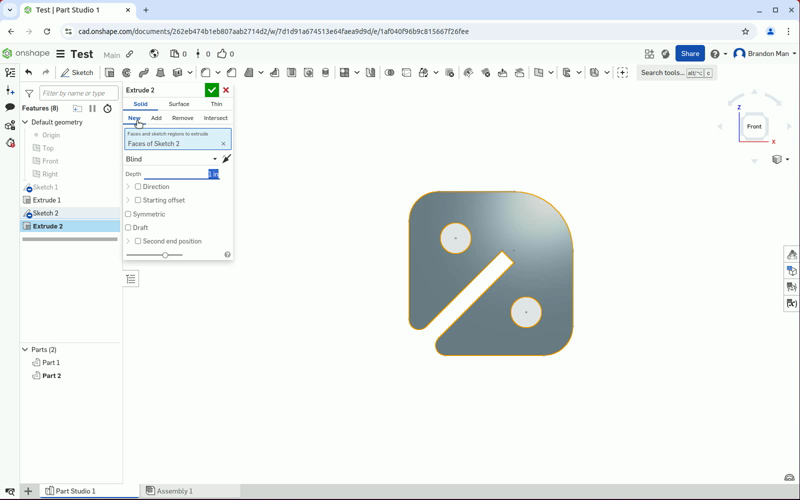
text(6.018)
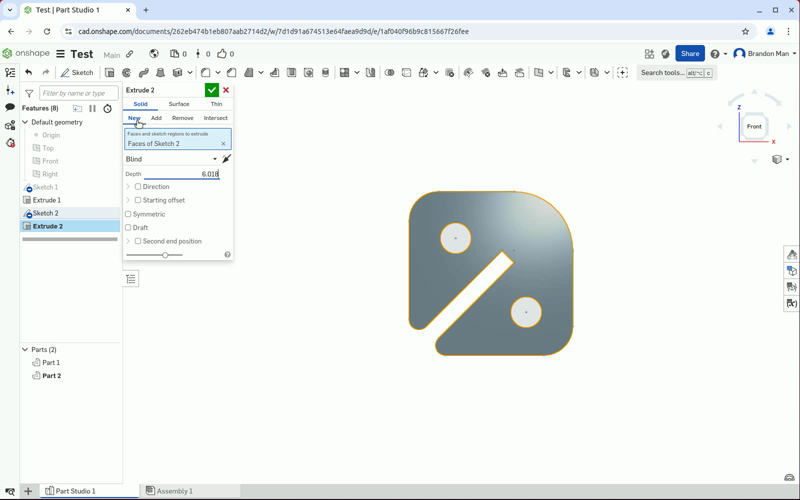
key(enter)
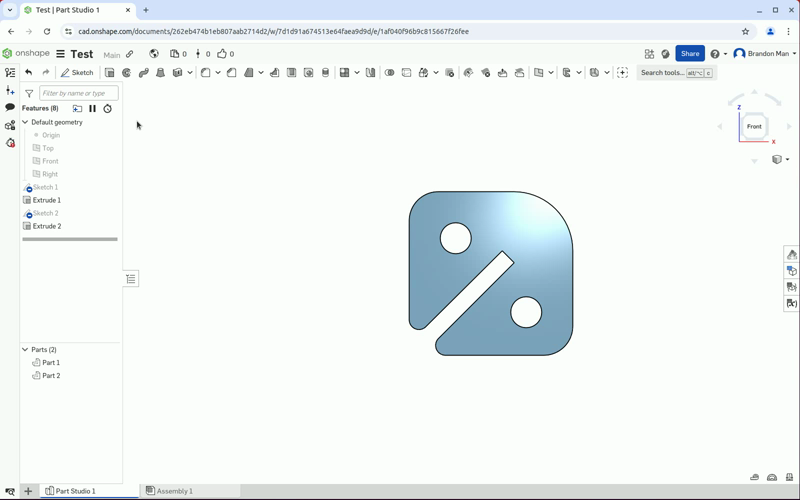
key(shift+h)
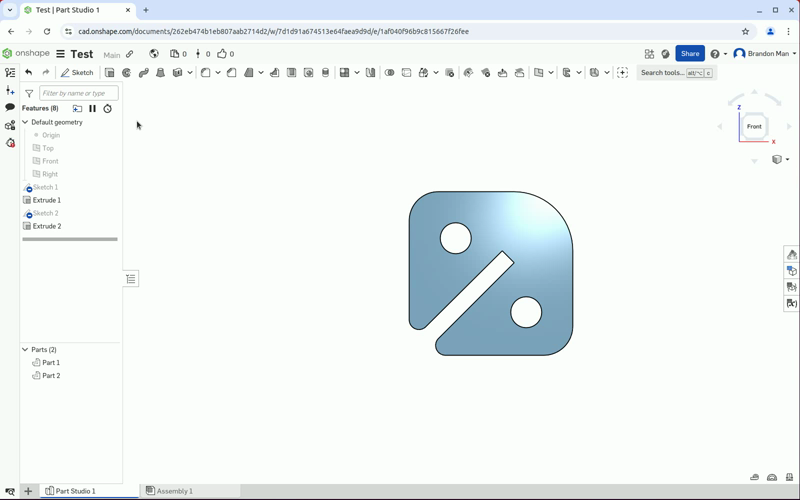
key(shift+h)
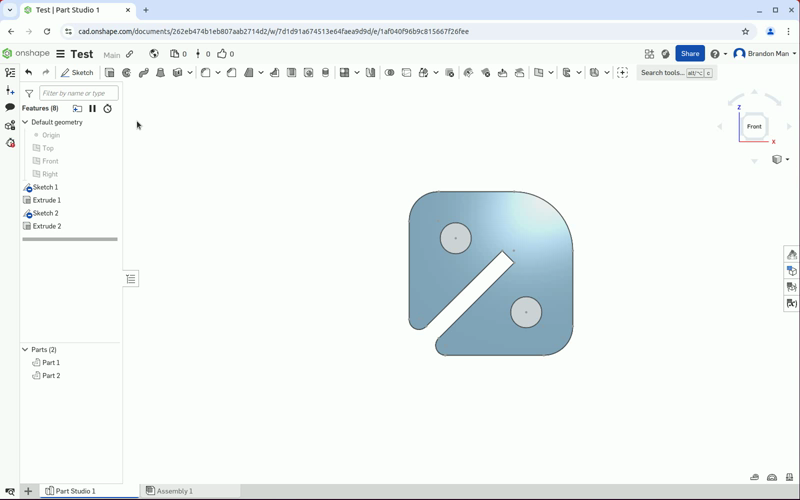
key(shift+7)
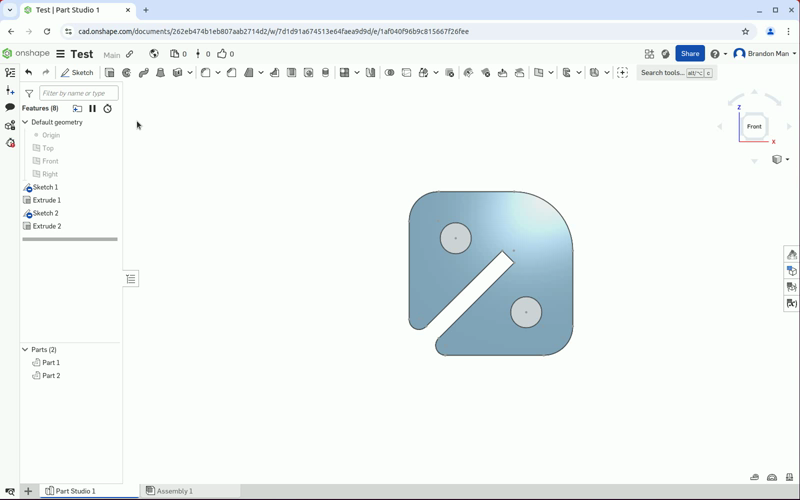
key(left, 2)
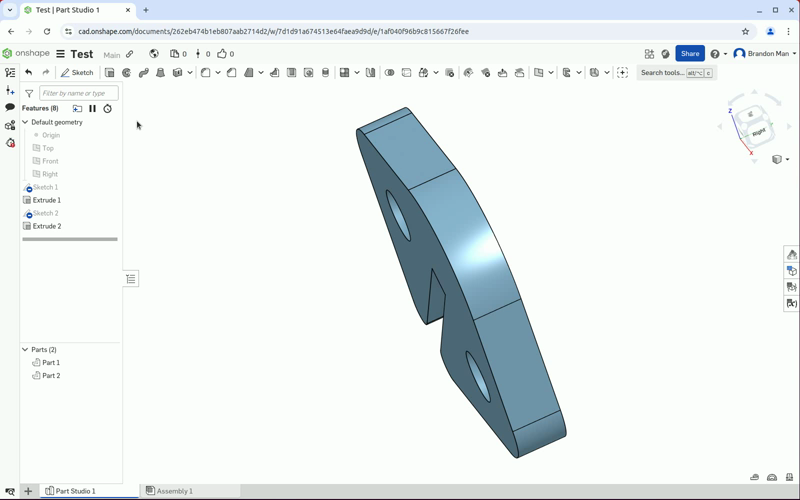
key(down, 2)
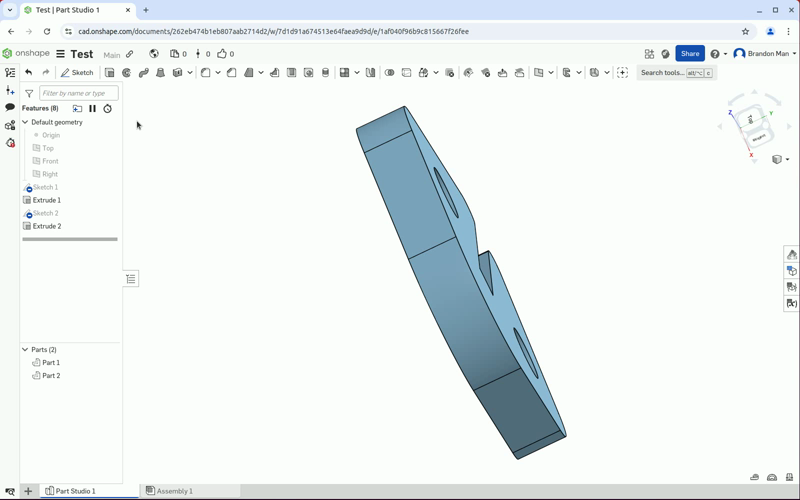
key(up, 2)
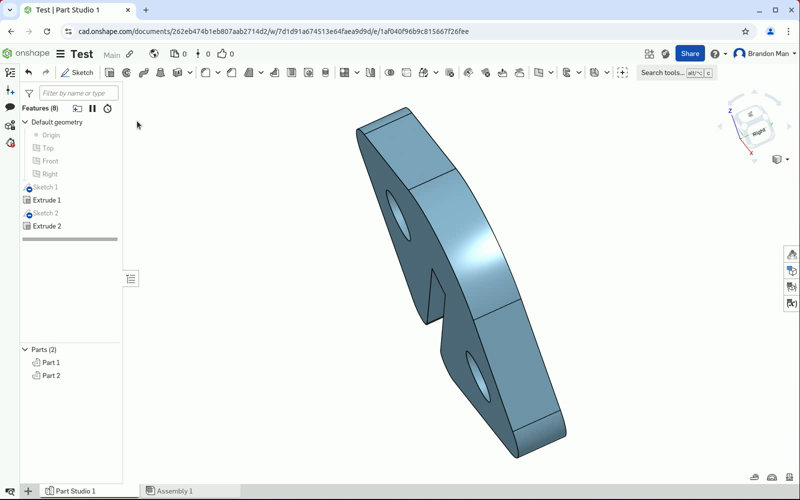
key(right, 2)
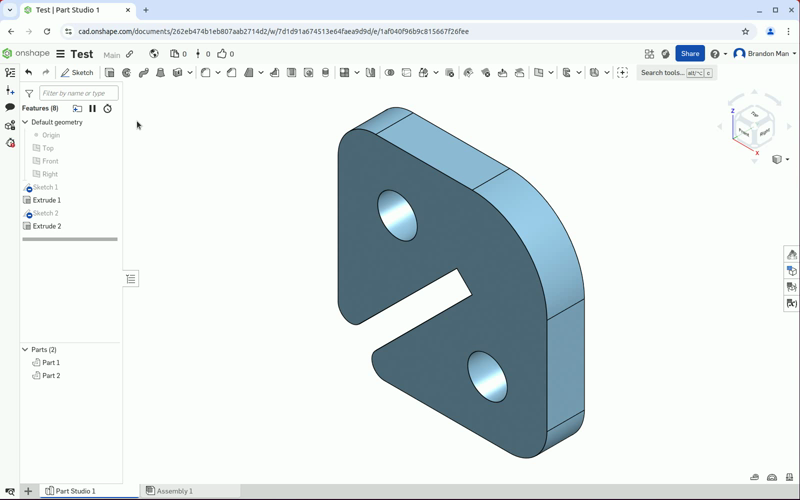
mouse_move(73, 189)
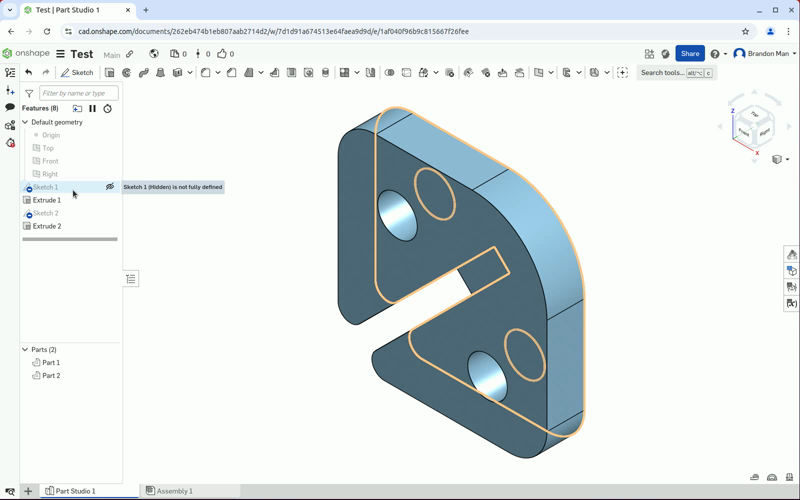
click(73, 189)